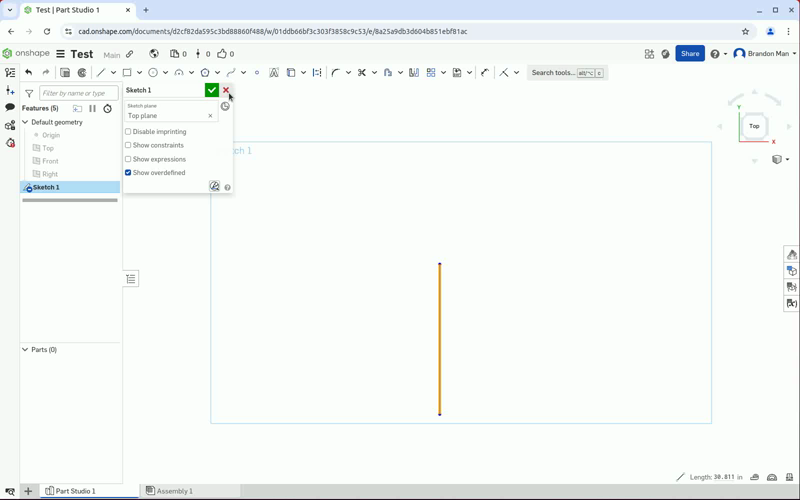
key(shift+h)
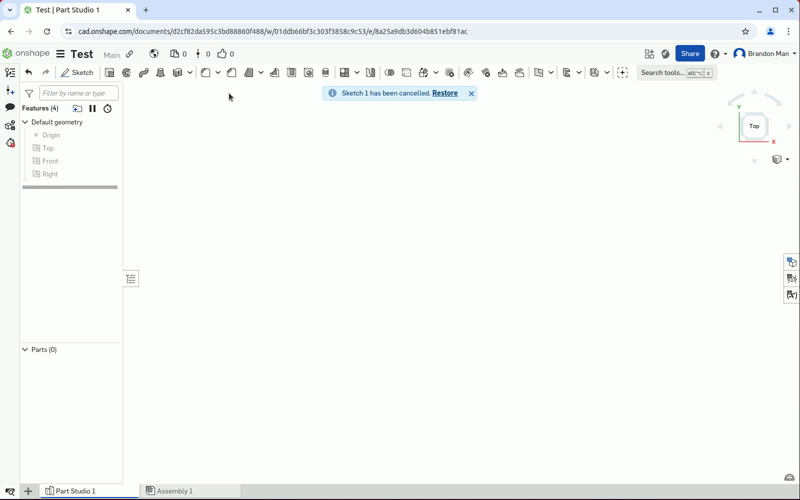
mouse_move(73, 352)
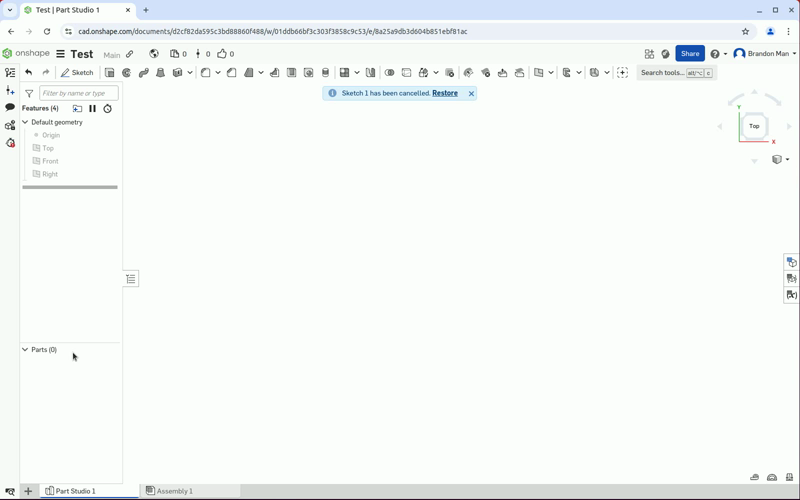
key(y)
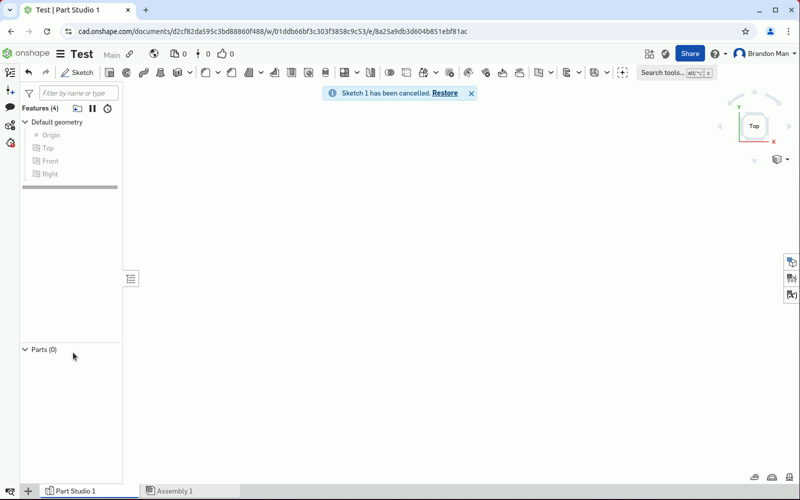
key(shift+p)
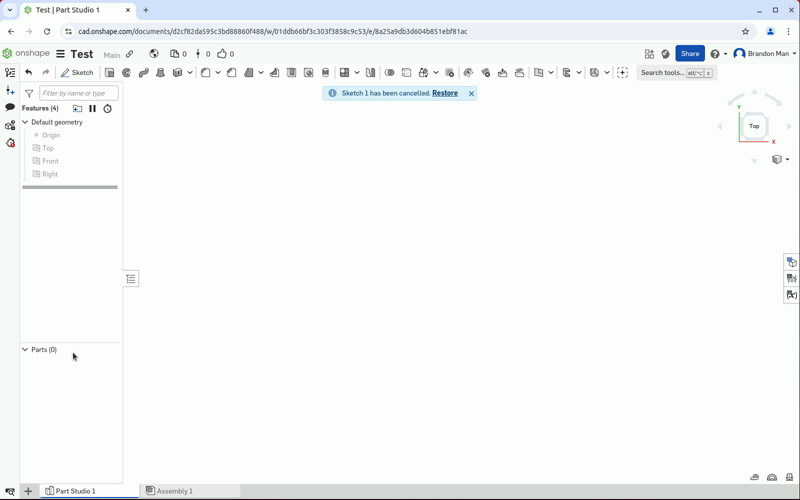
key(space)
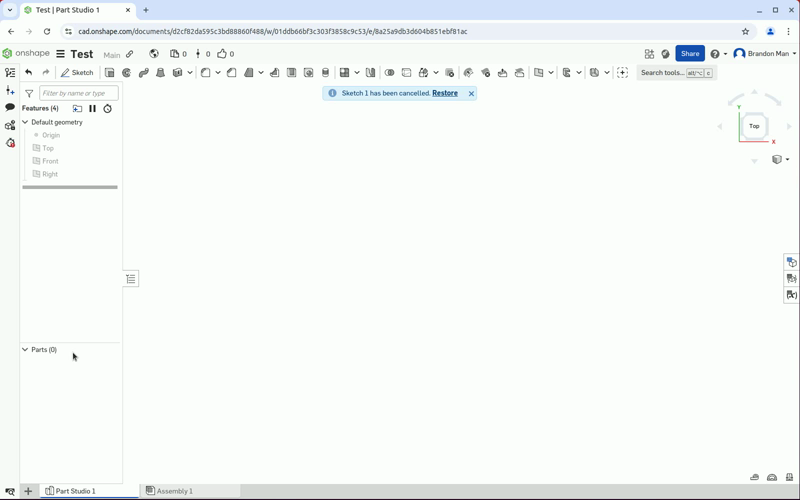
key_down(shift)
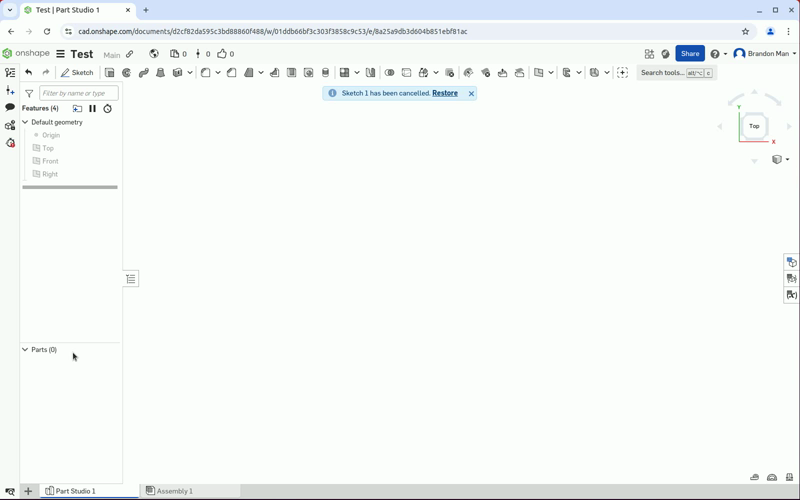
key(up)
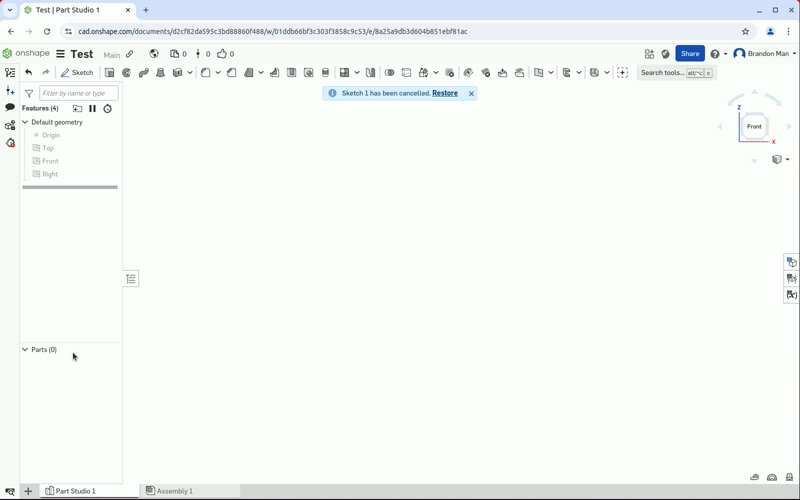
key_up(shift)
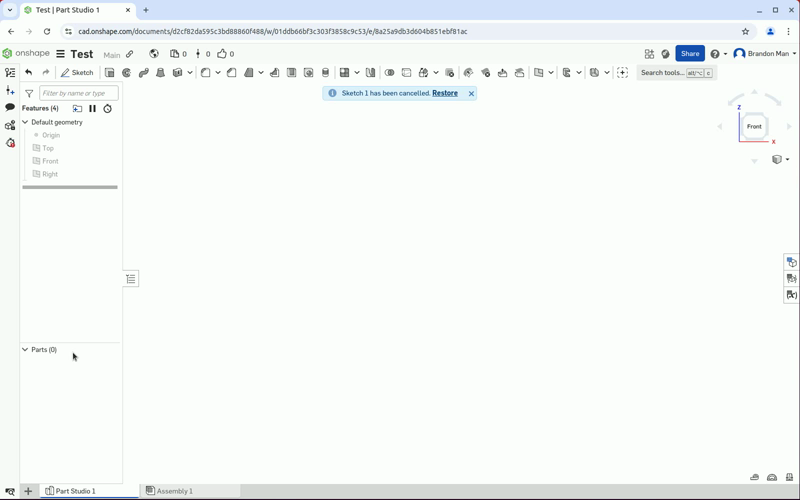
mouse_move(73, 352)
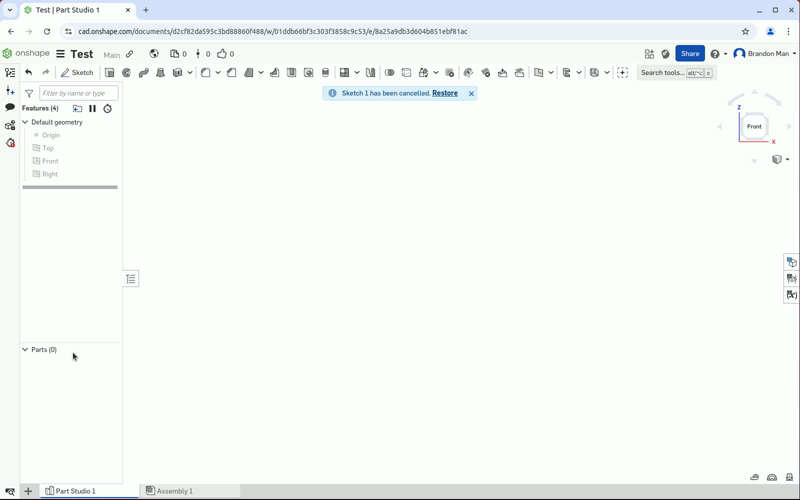
key(shift+y)
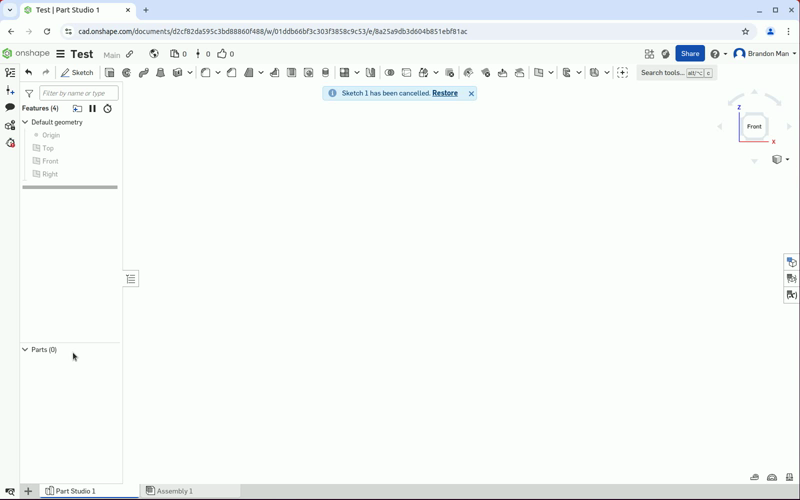
key(shift+s)
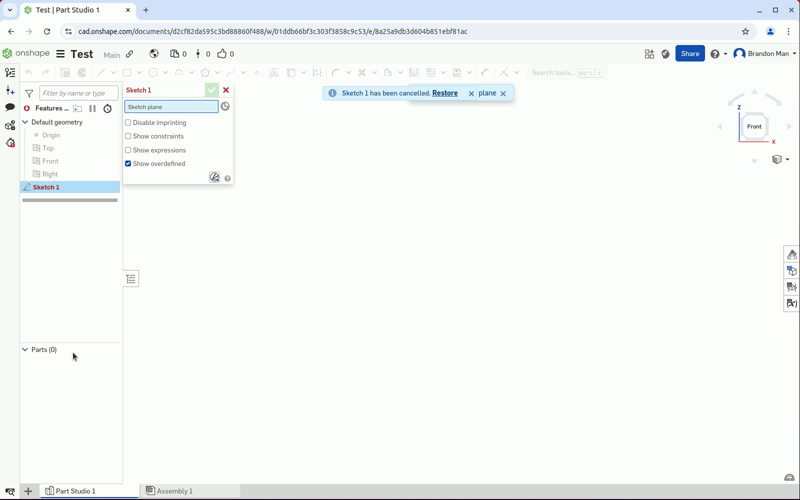
mouse_move(73, 163)
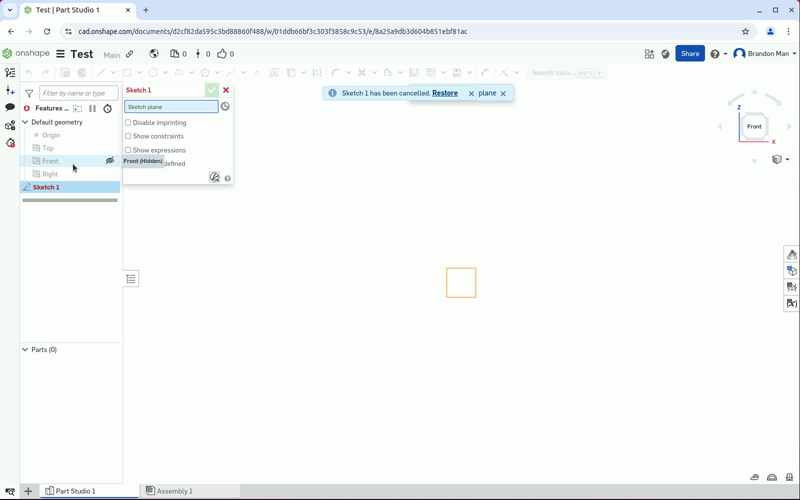
click(73, 163)
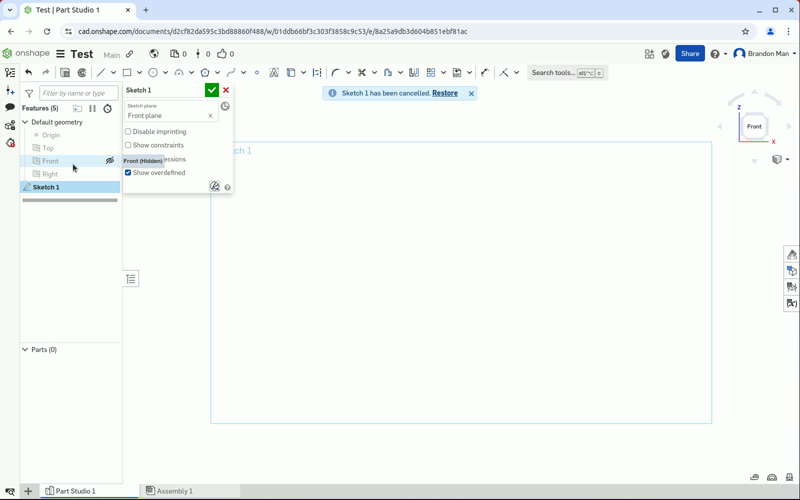
mouse_move(73, 352)
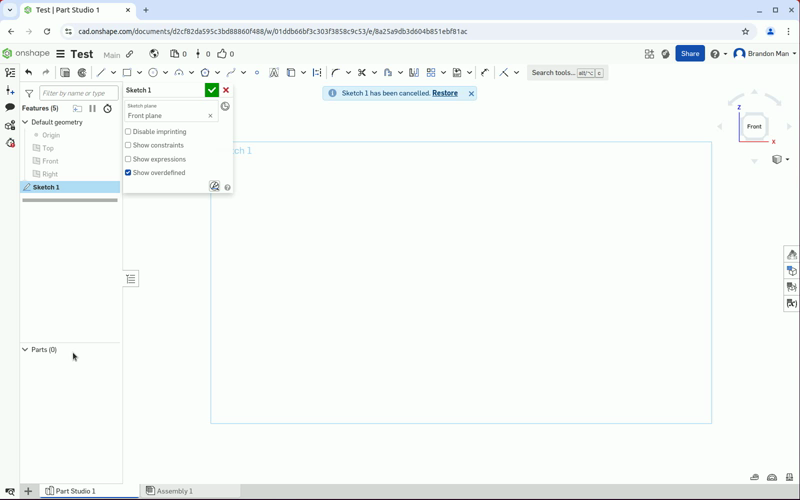
key(y)
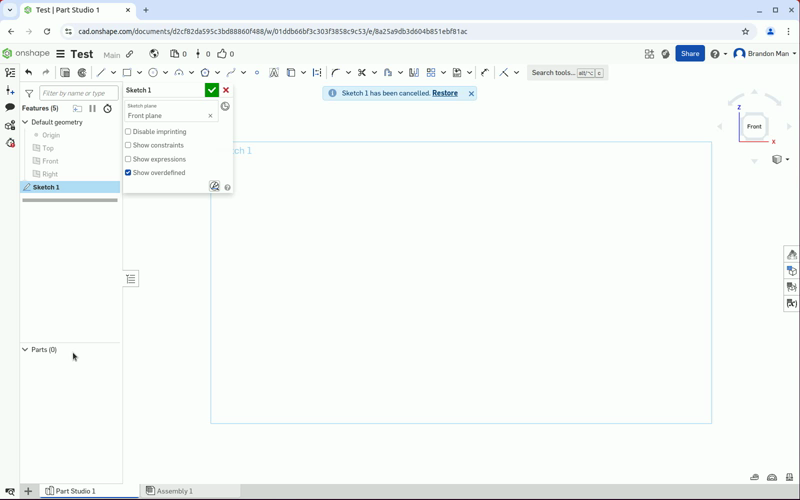
key(c)
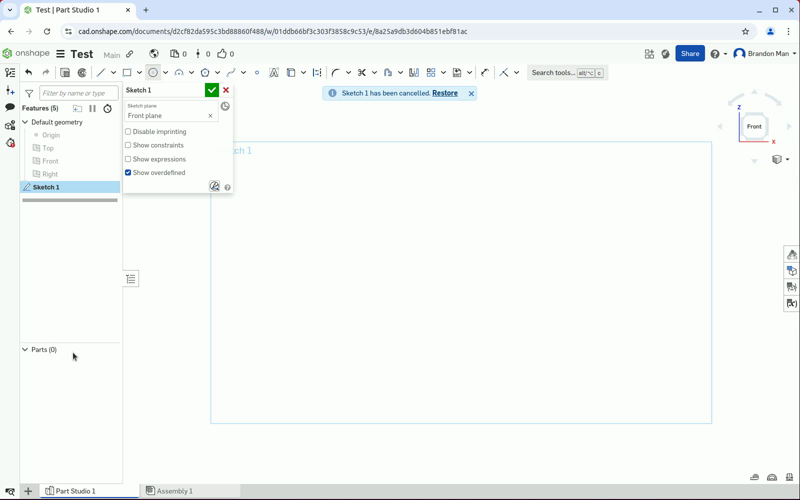
key_down(shift)
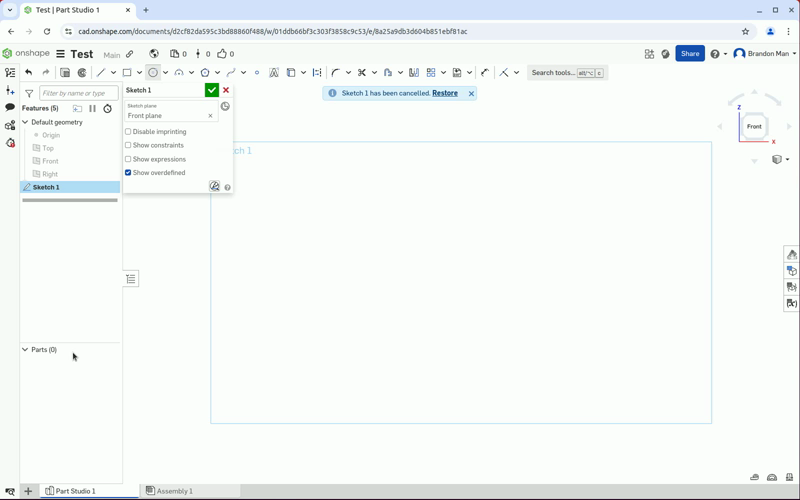
mouse_move(460, 282)
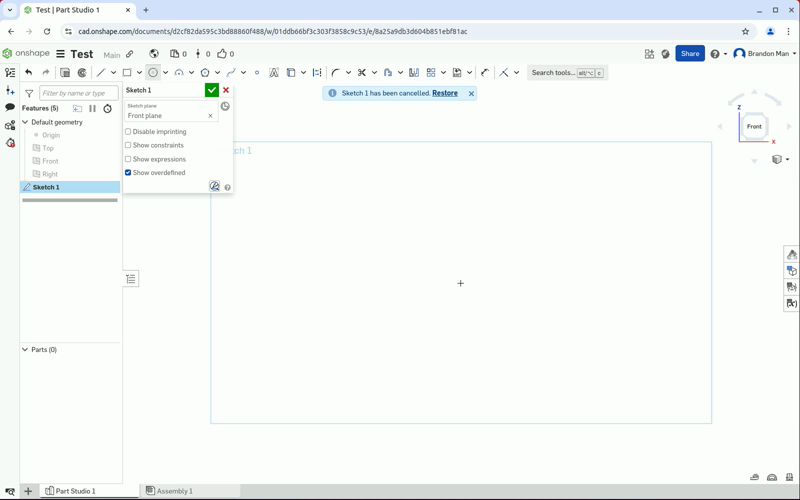
click(460, 282)
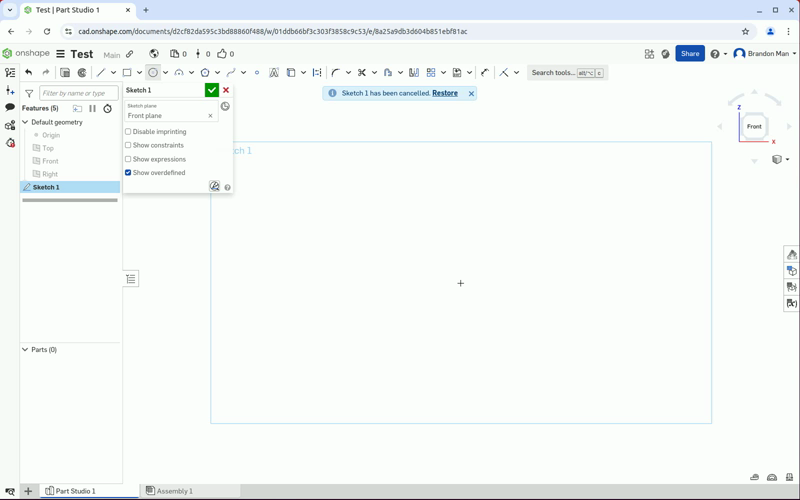
key_up(shift)
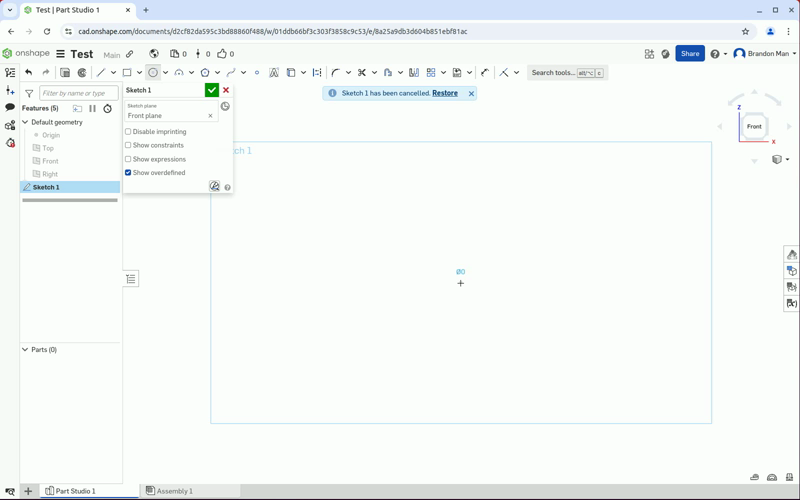
mouse_move(472, 282)
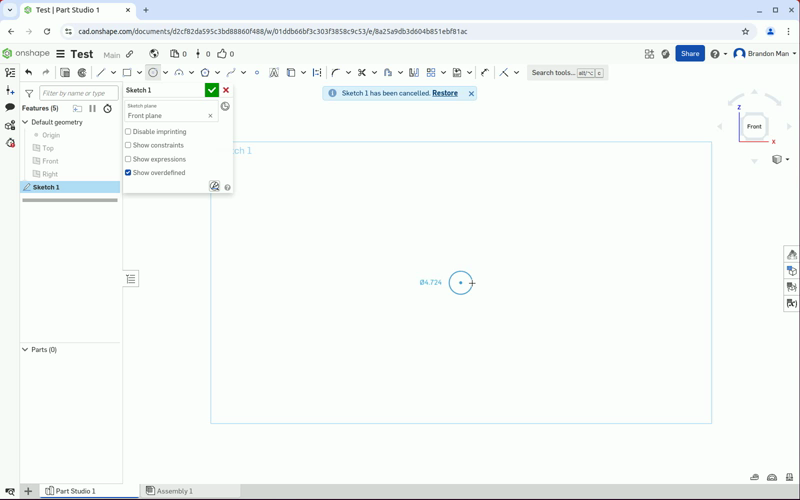
click(472, 282)
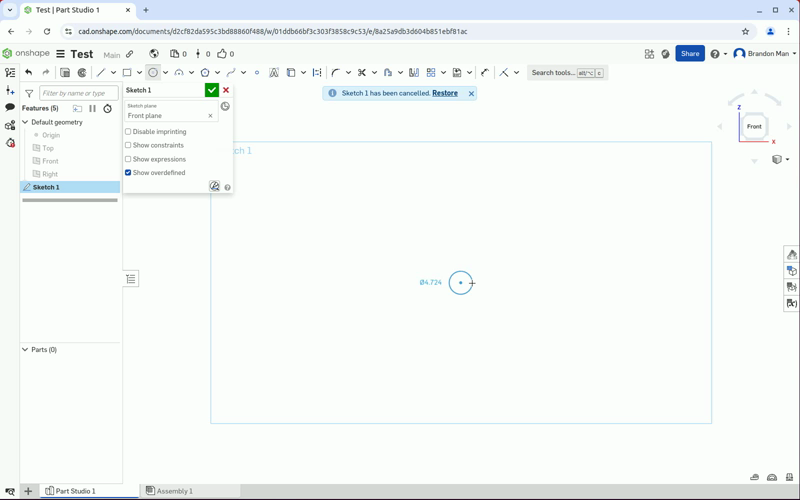
key(esc)
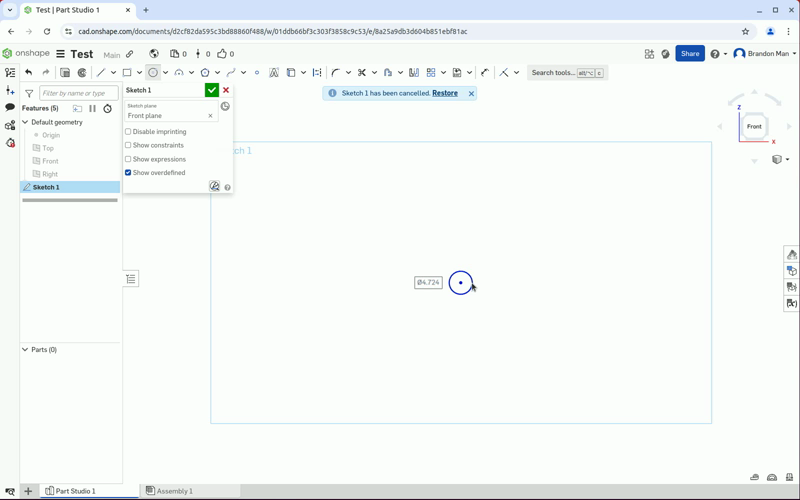
key(c)
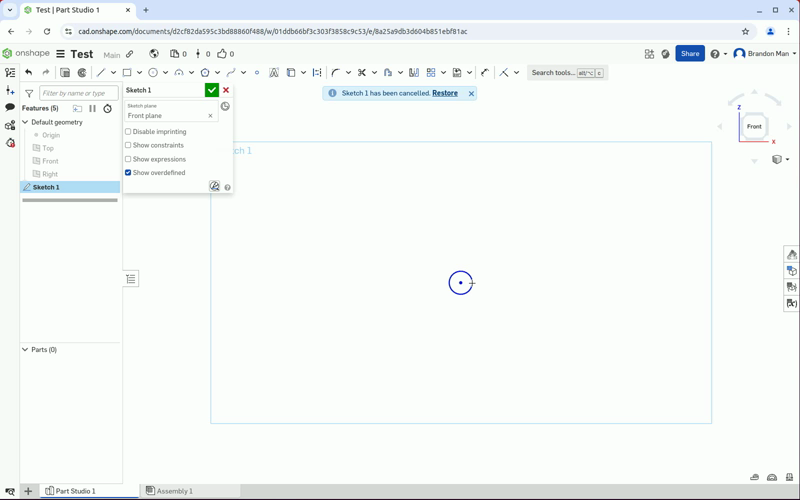
key_down(shift)
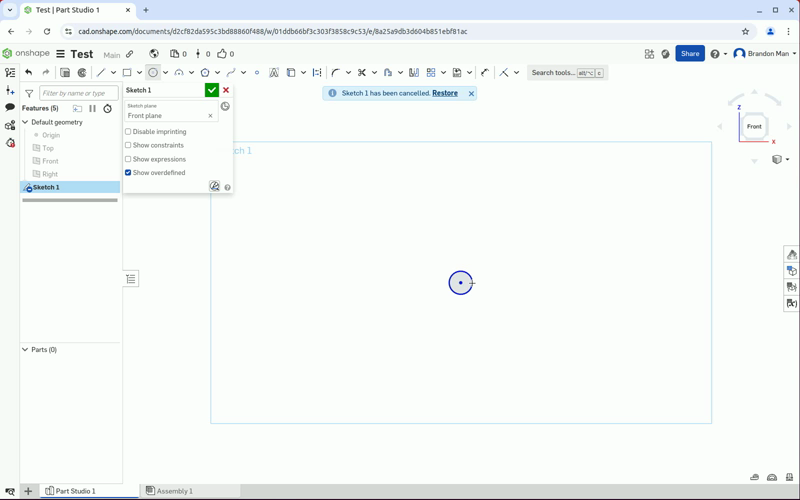
mouse_move(460, 282)
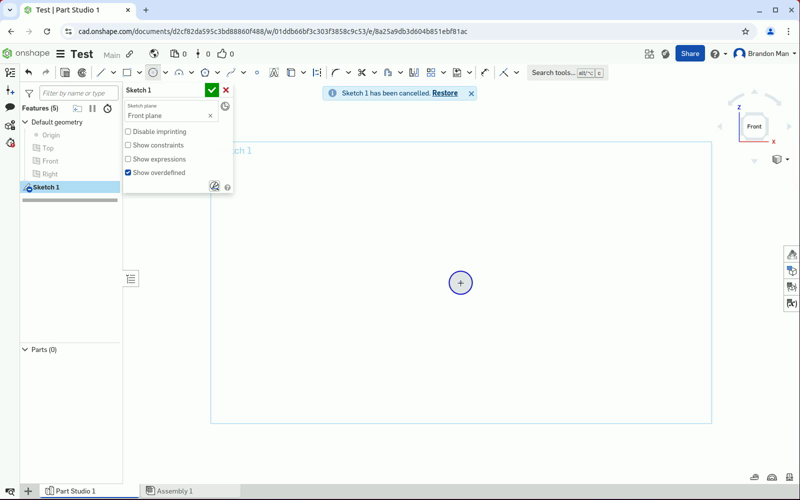
click(460, 282)
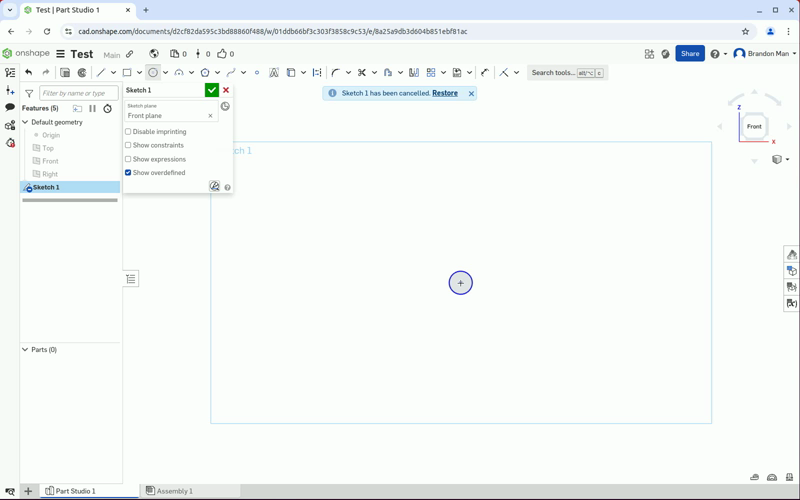
key_up(shift)
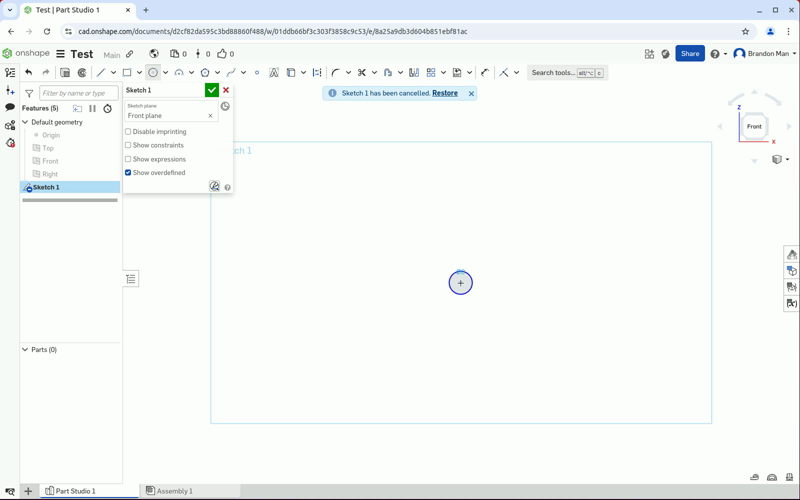
mouse_move(463, 282)
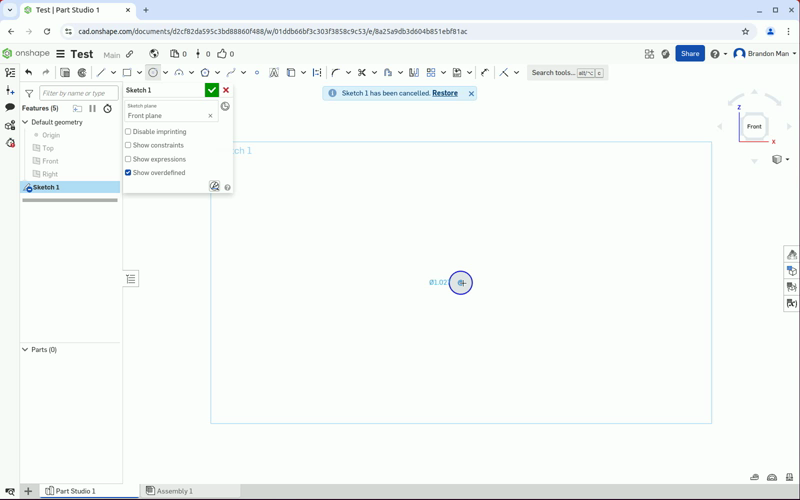
scroll(6)
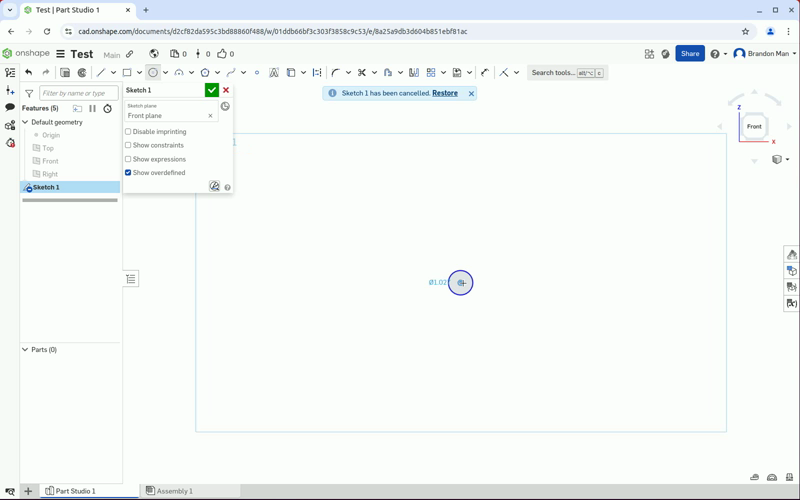
scroll(6)
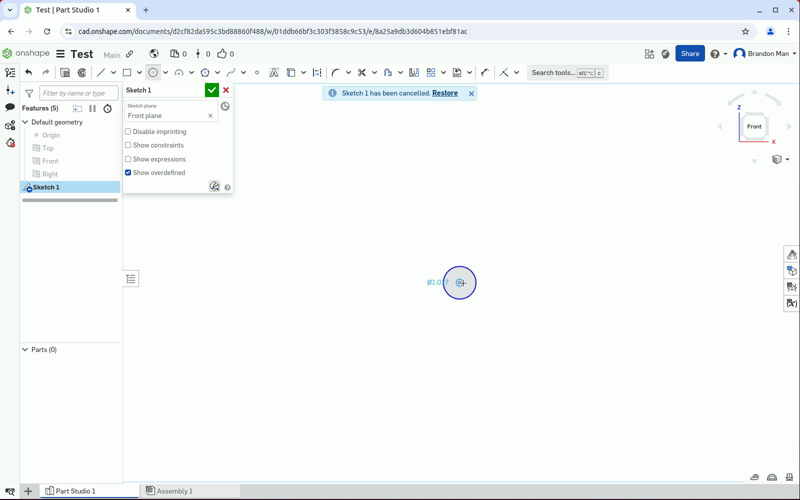
scroll(6)
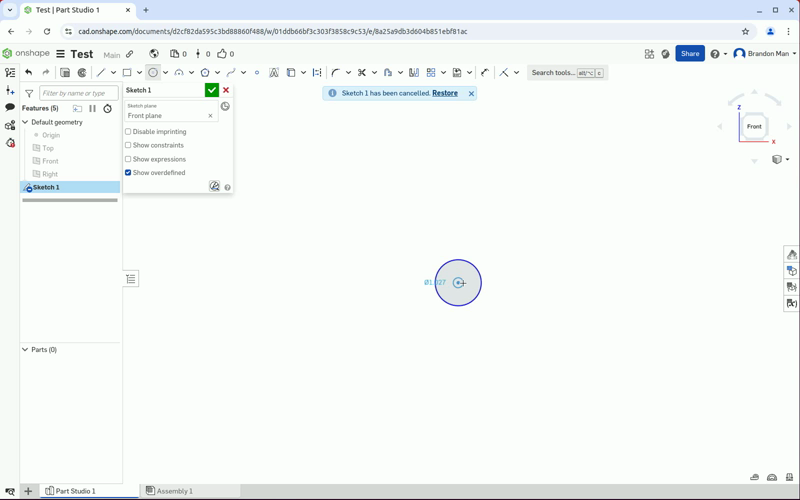
scroll(6)
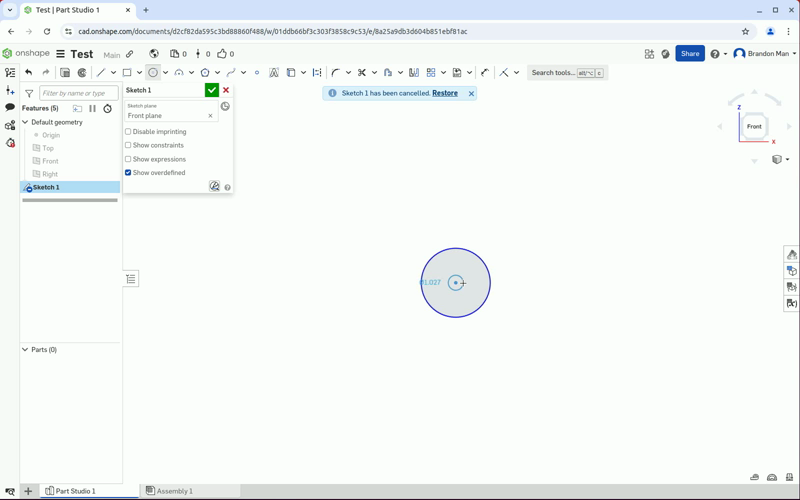
scroll(6)
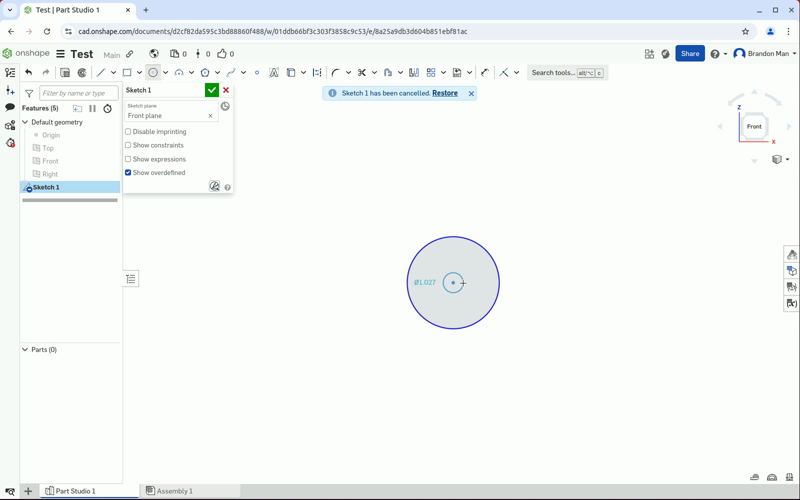
scroll(6)
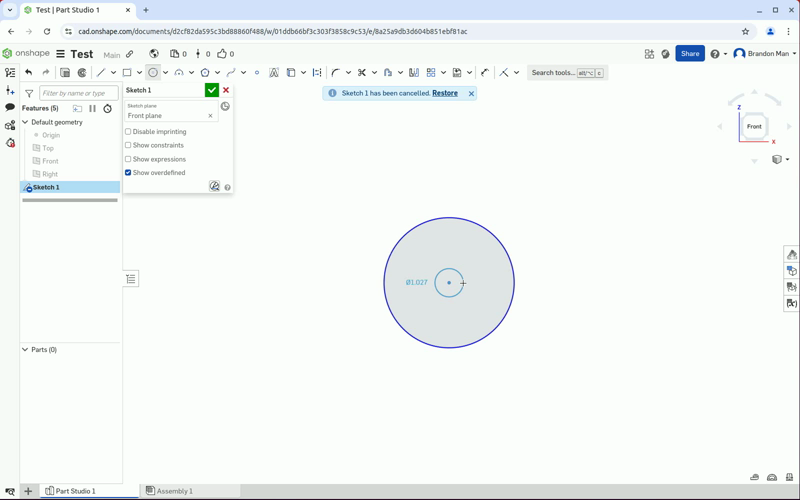
scroll(6)
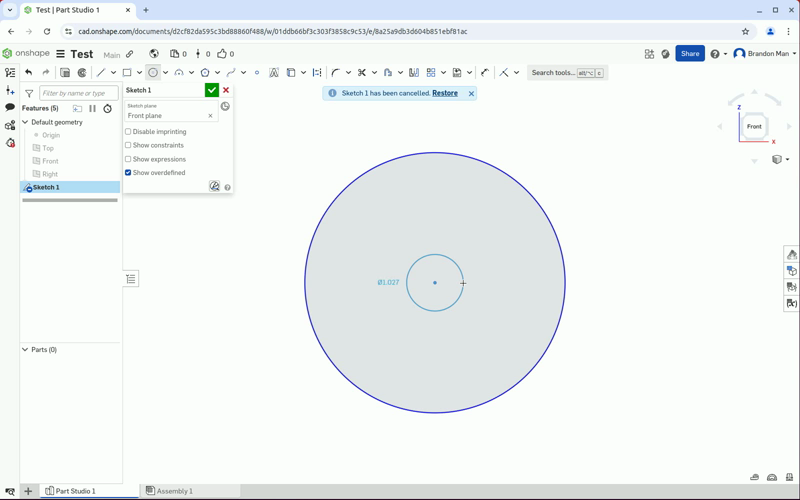
click(463, 282)
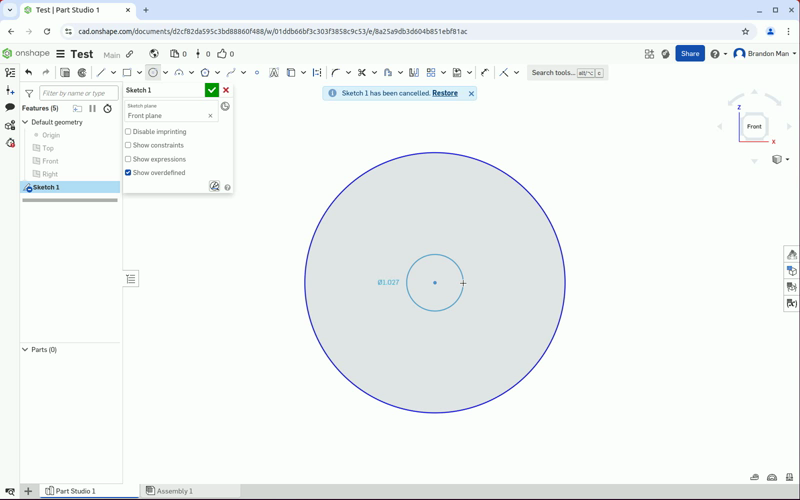
scroll(-6)
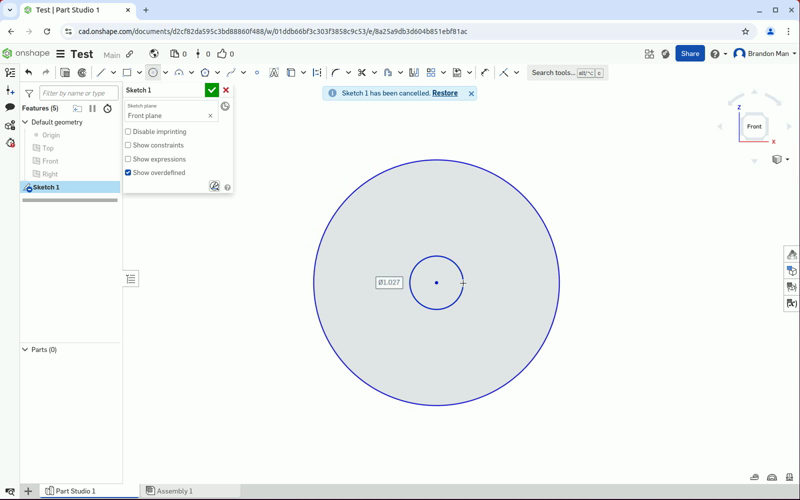
scroll(-6)
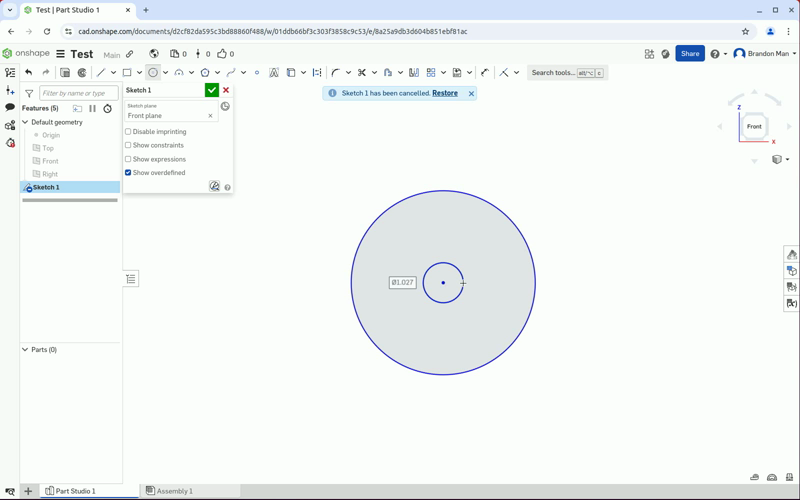
scroll(-6)
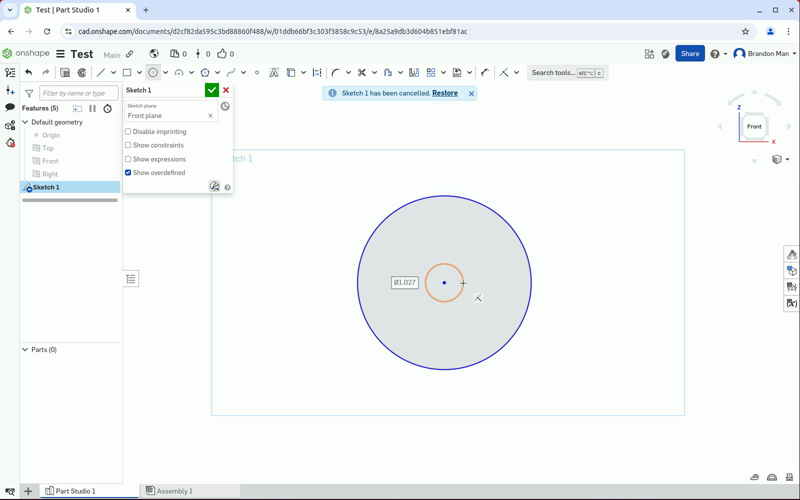
scroll(-6)
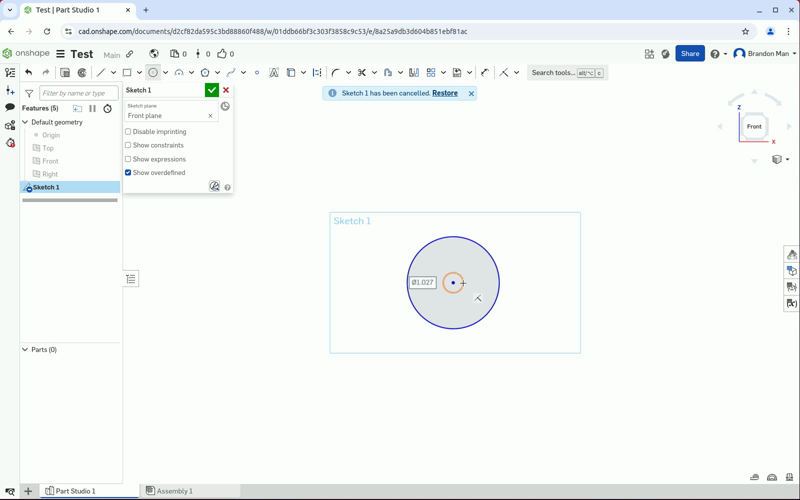
scroll(-6)
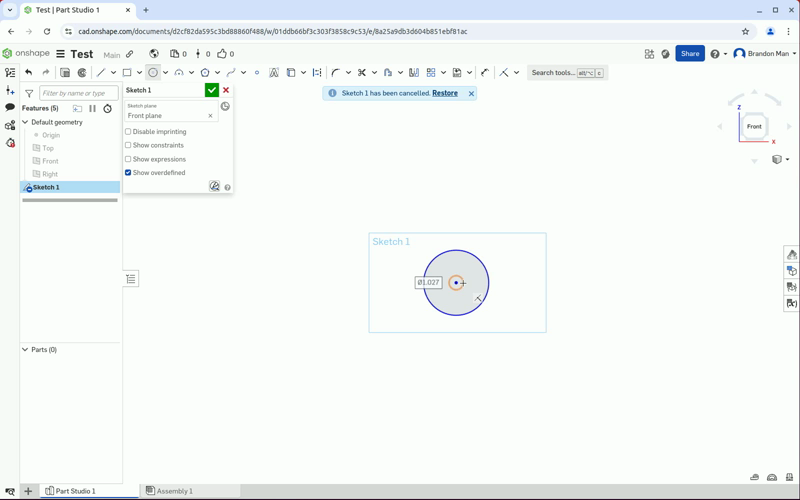
scroll(-6)
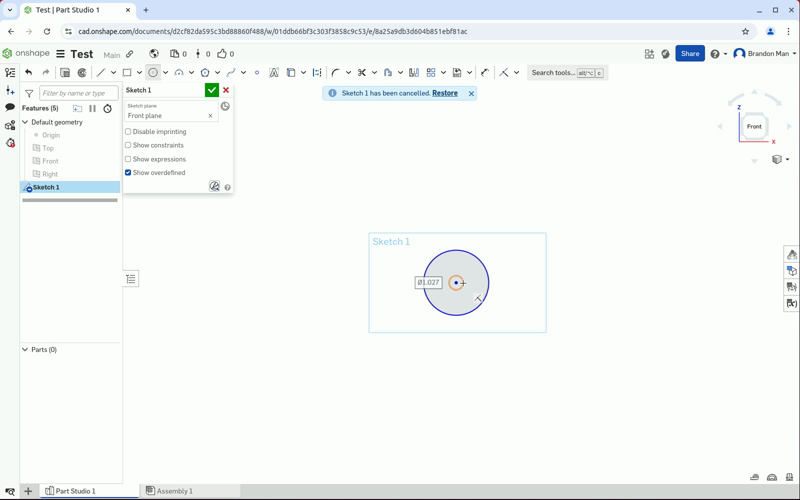
scroll(-6)
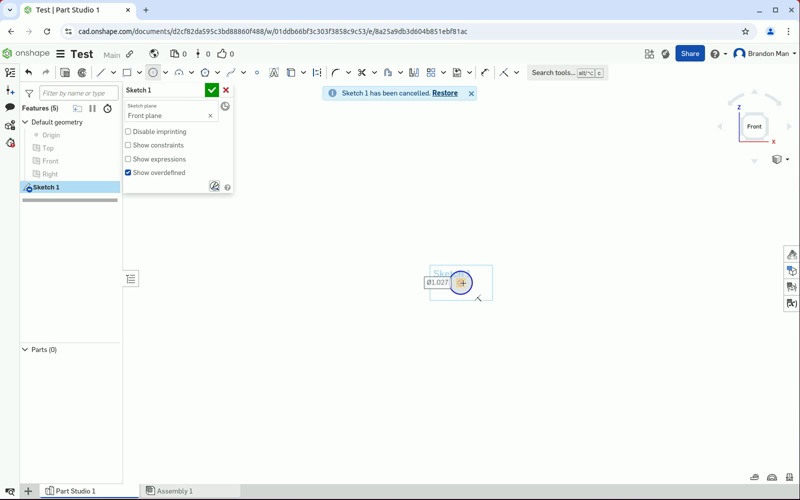
key(esc)
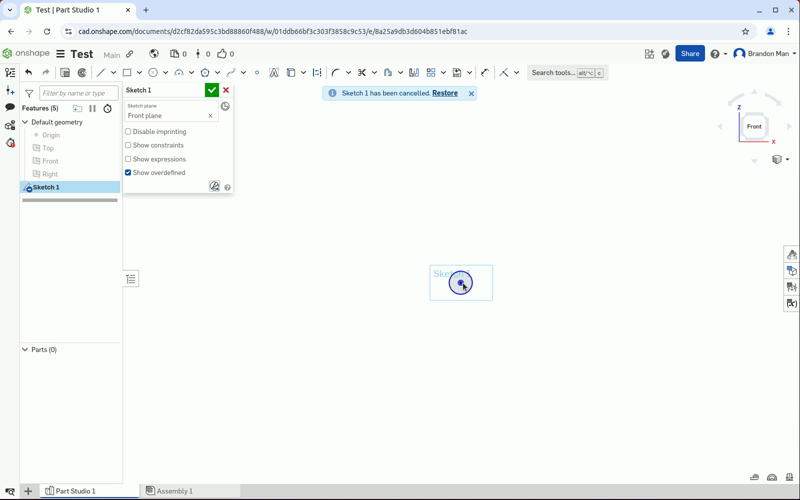
mouse_move(464, 277)
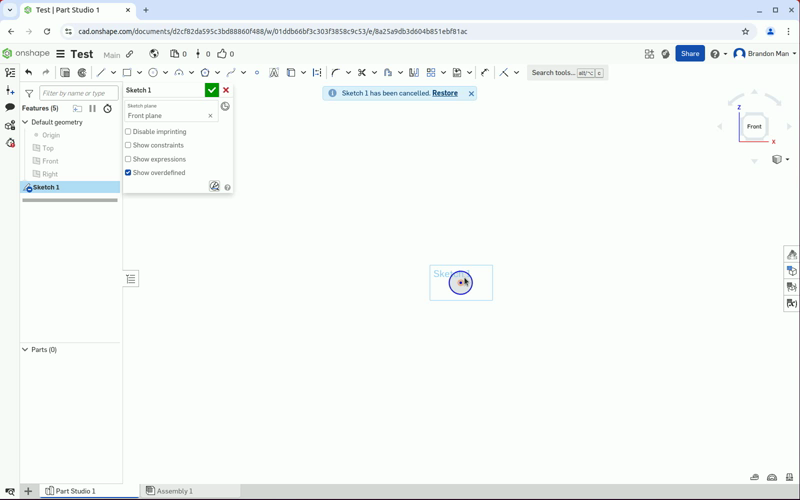
scroll(6)
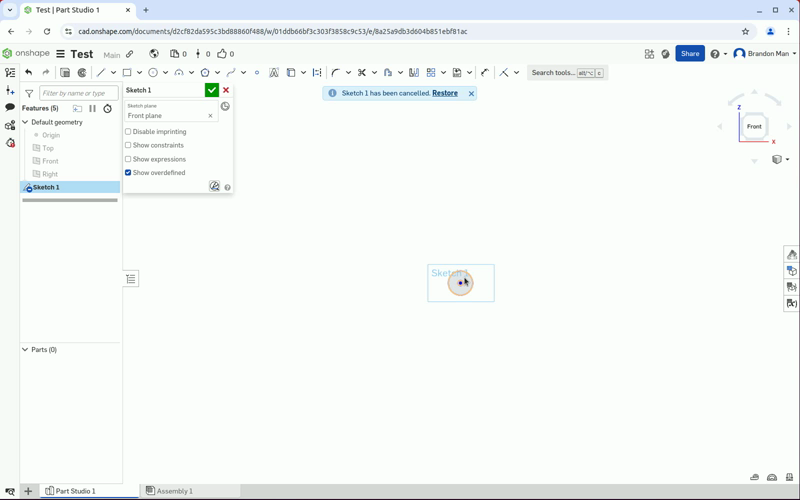
scroll(6)
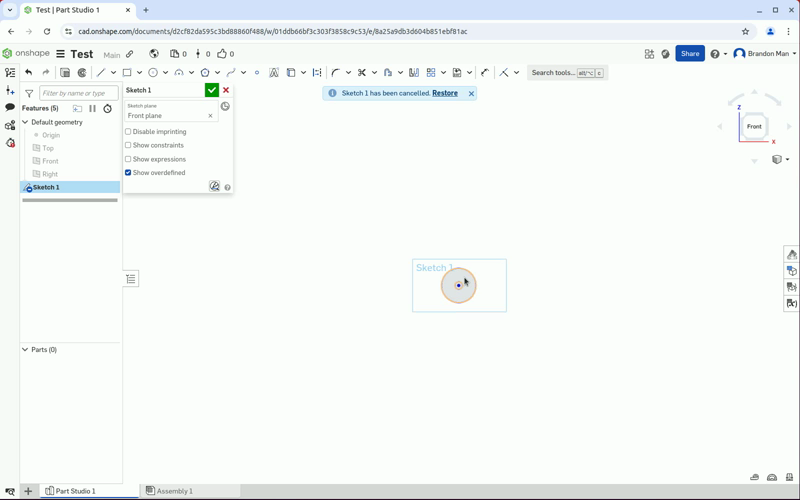
scroll(6)
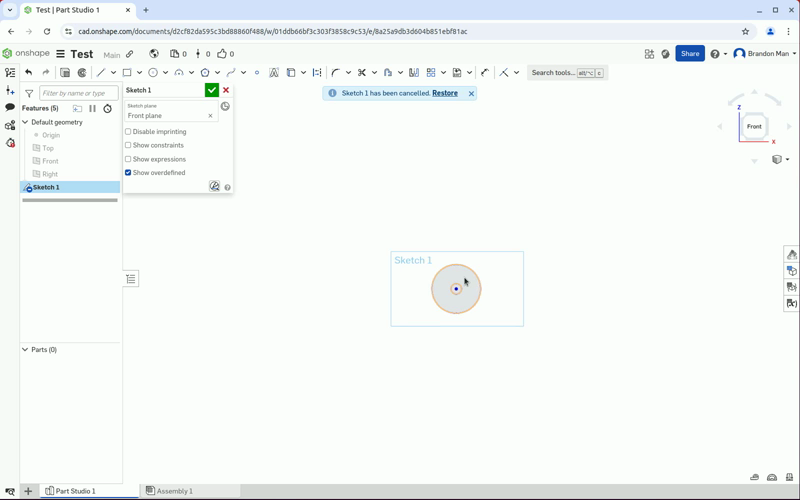
scroll(6)
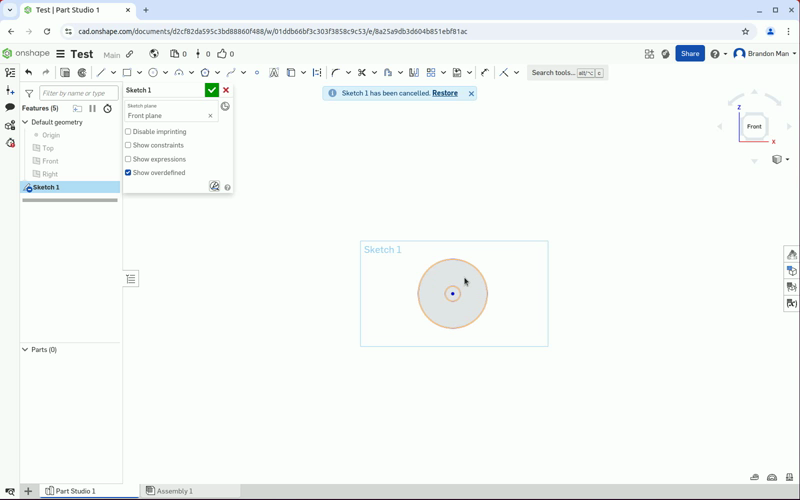
scroll(6)
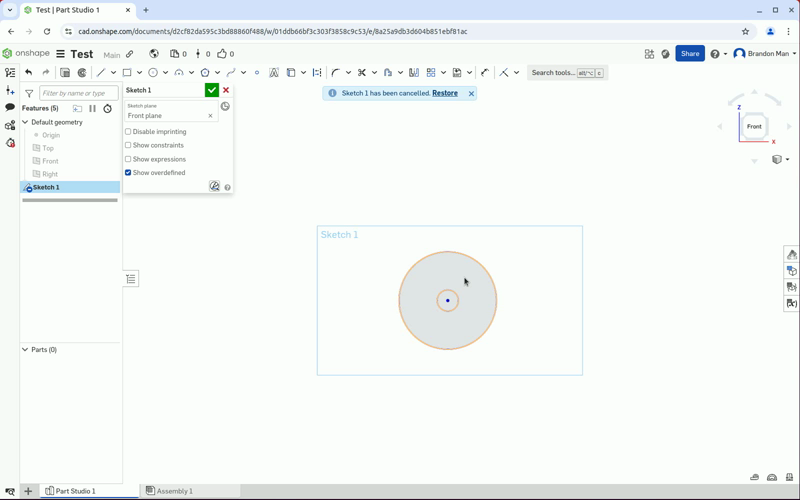
scroll(6)
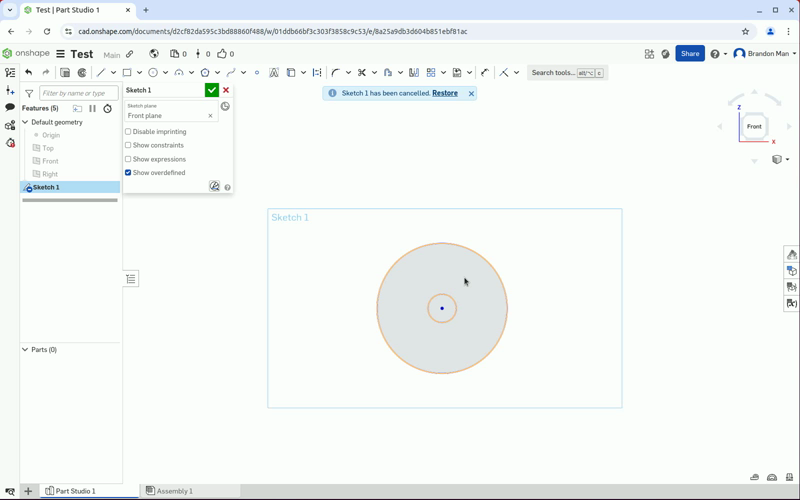
scroll(6)
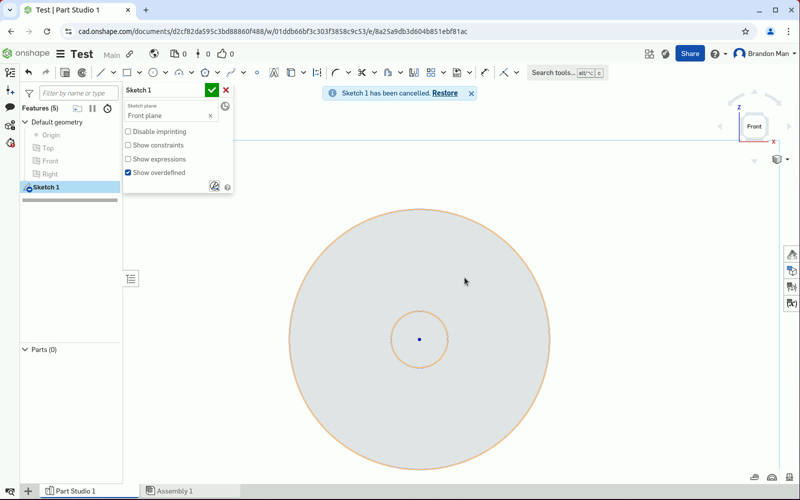
click(464, 277)
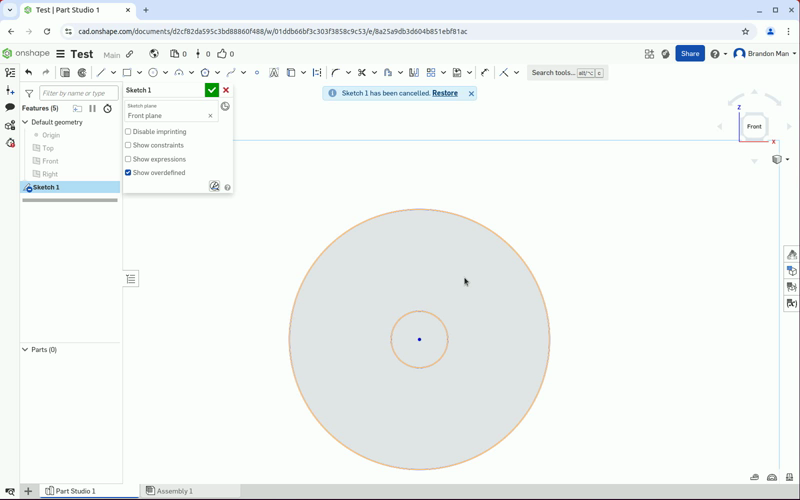
scroll(-6)
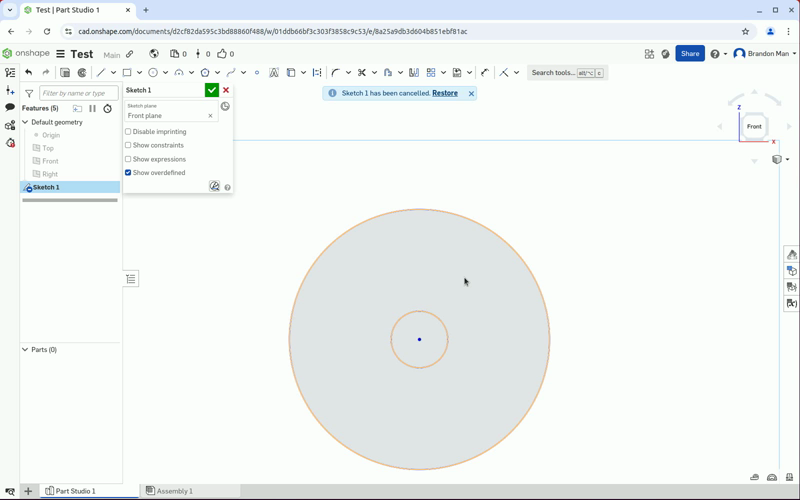
scroll(-6)
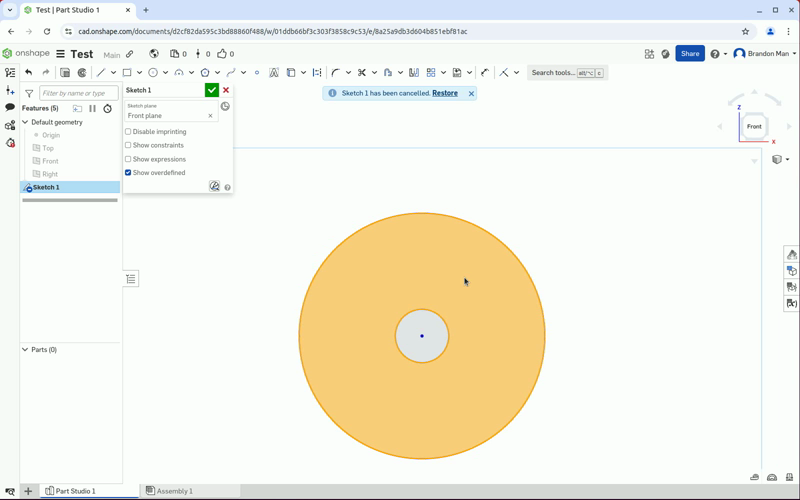
scroll(-6)
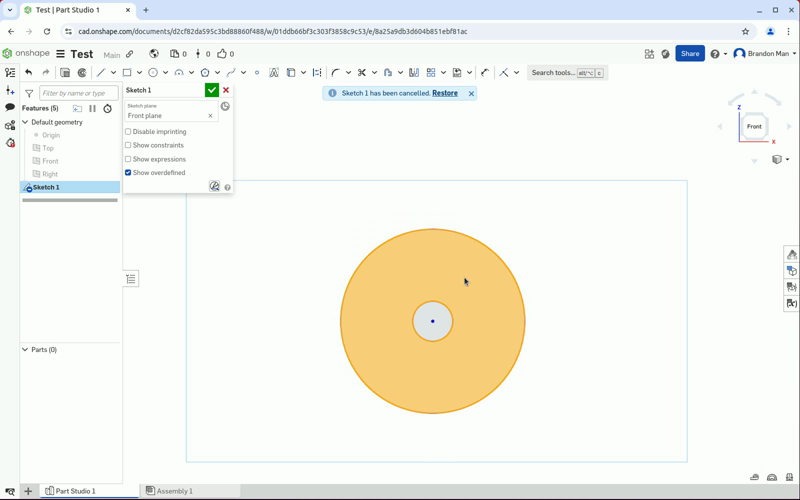
scroll(-6)
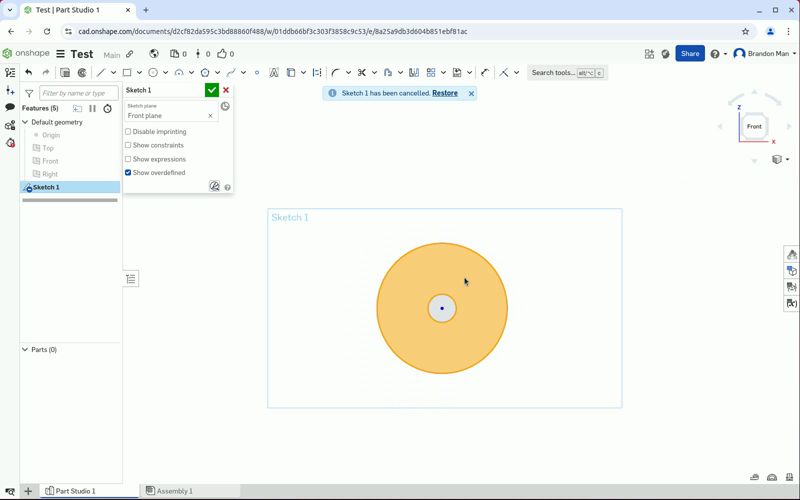
scroll(-6)
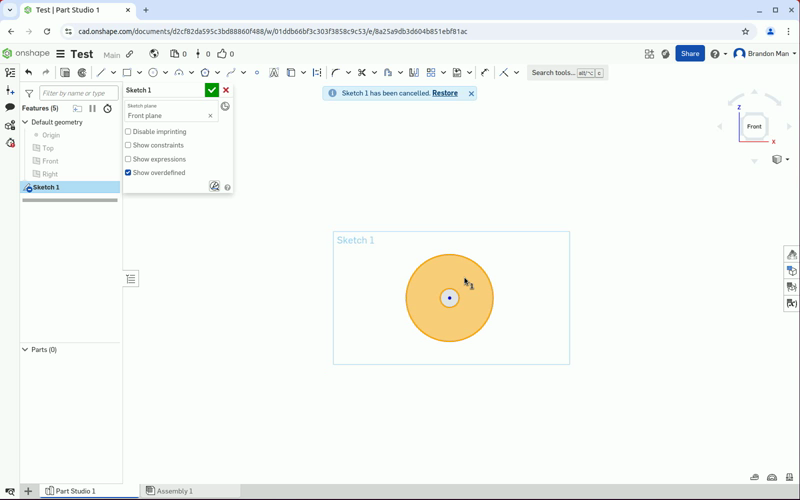
scroll(-6)
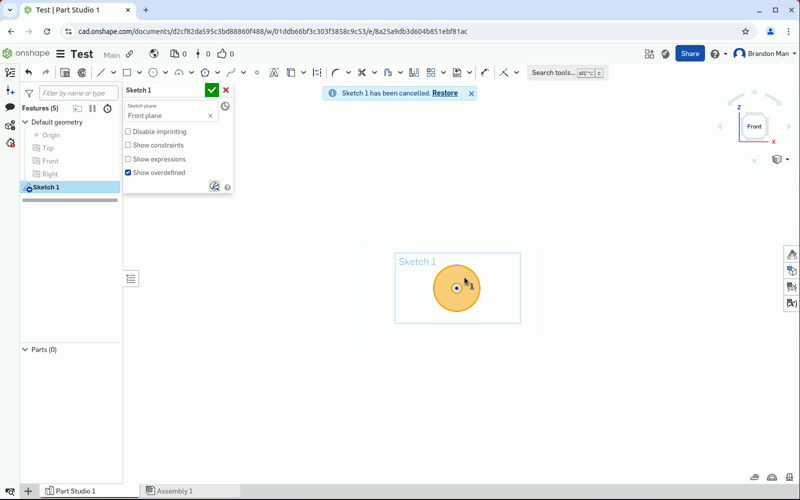
scroll(-6)
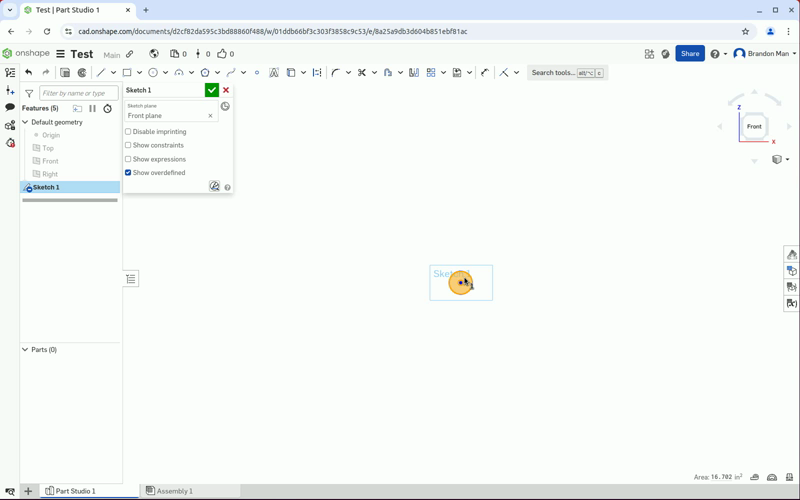
mouse_move(73, 352)
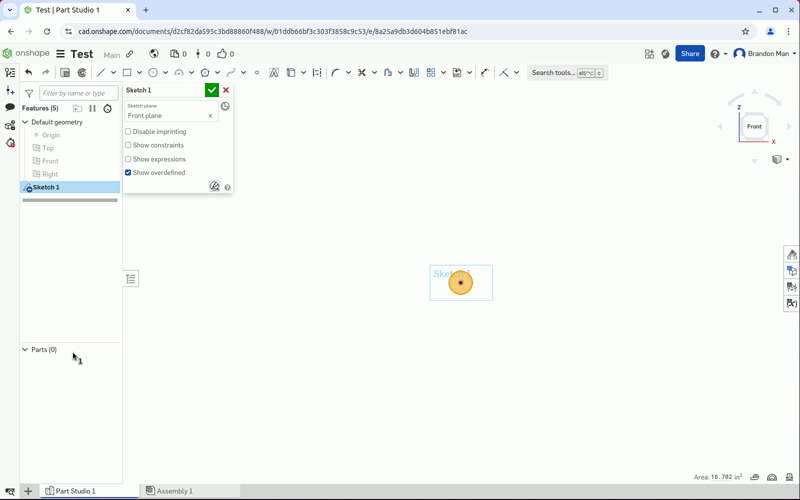
key(shift+y)
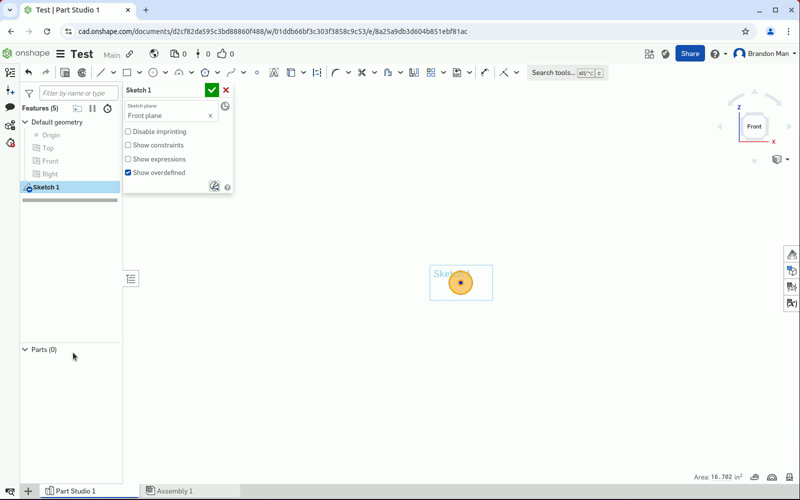
key(shift+e)
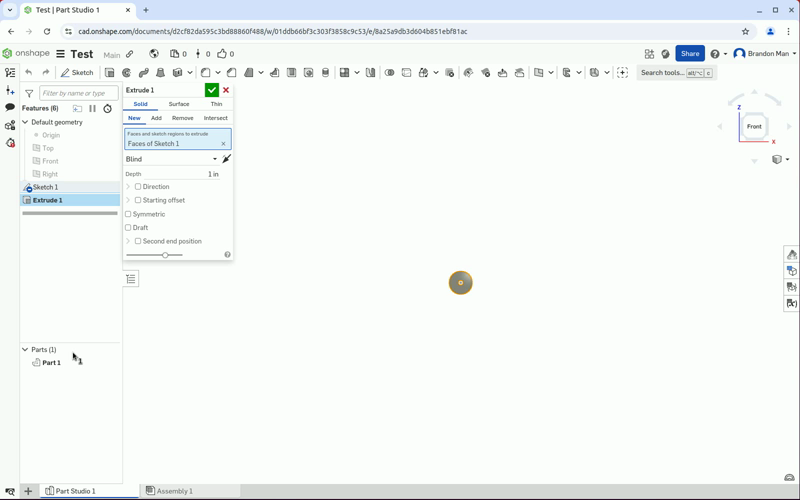
mouse_move(143, 106)
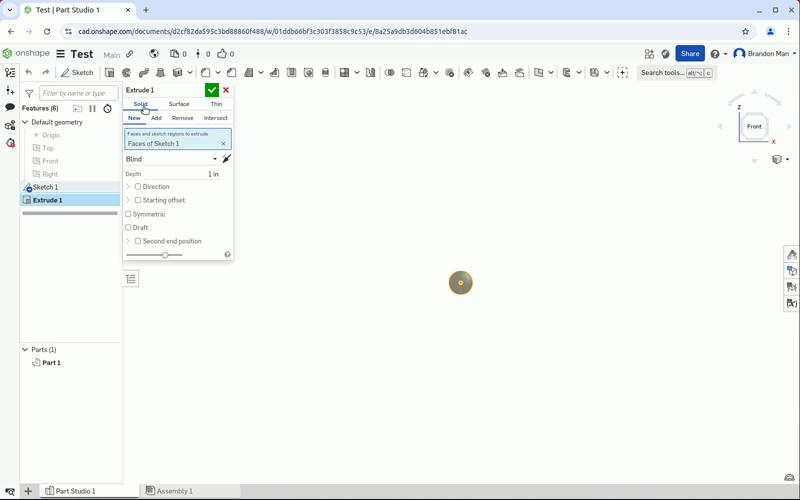
click(143, 106)
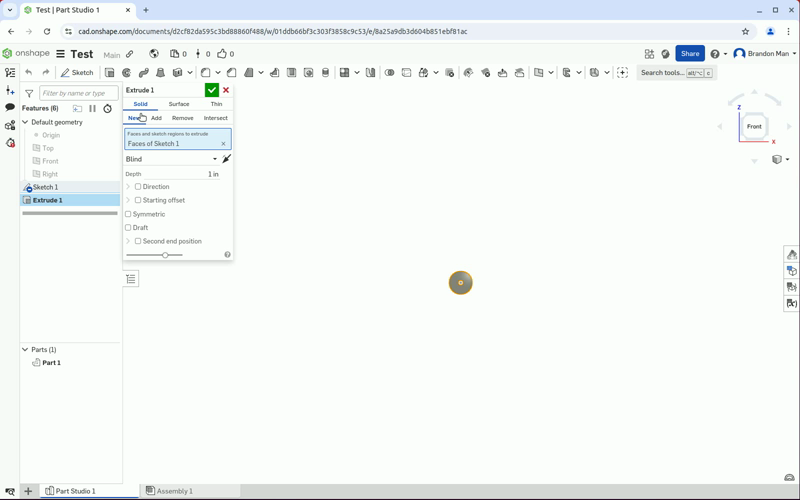
mouse_move(137, 120)
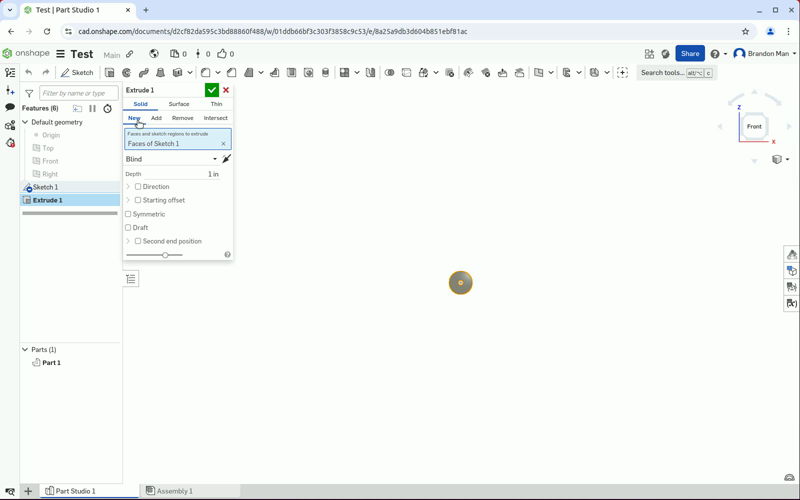
click(137, 120)
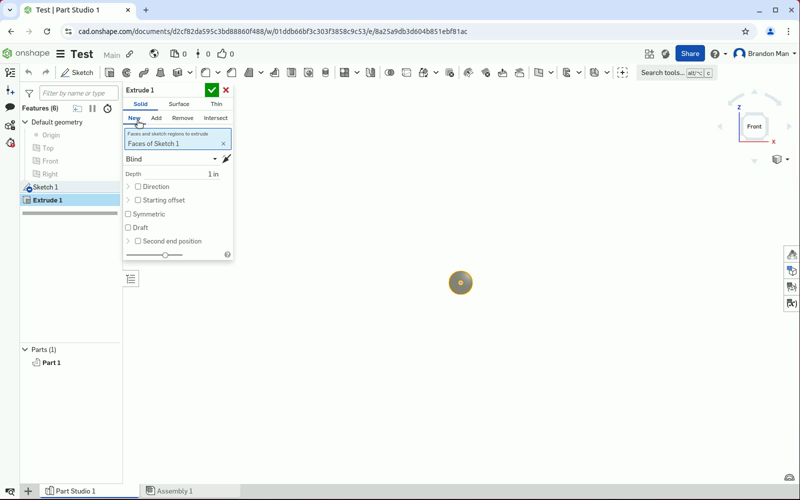
key(tab, 4)
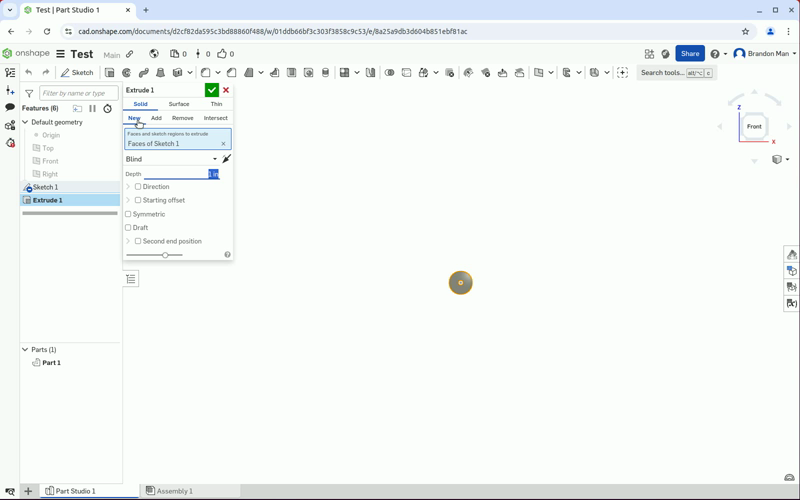
text(3.611)
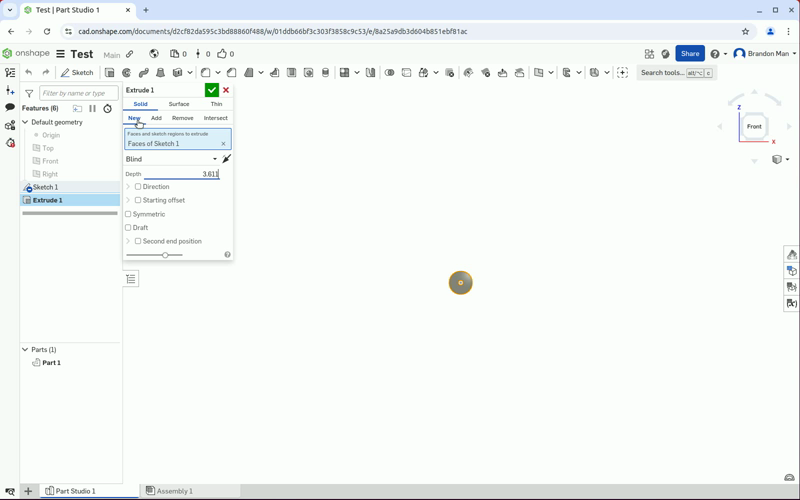
key(enter)
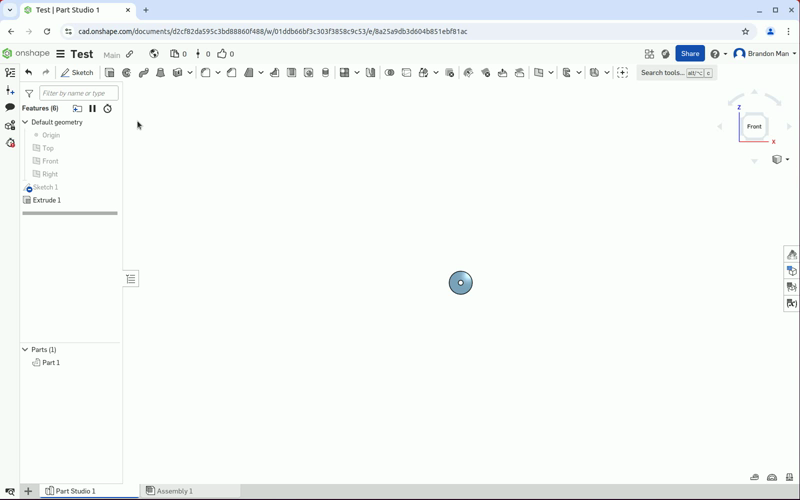
key(shift+h)
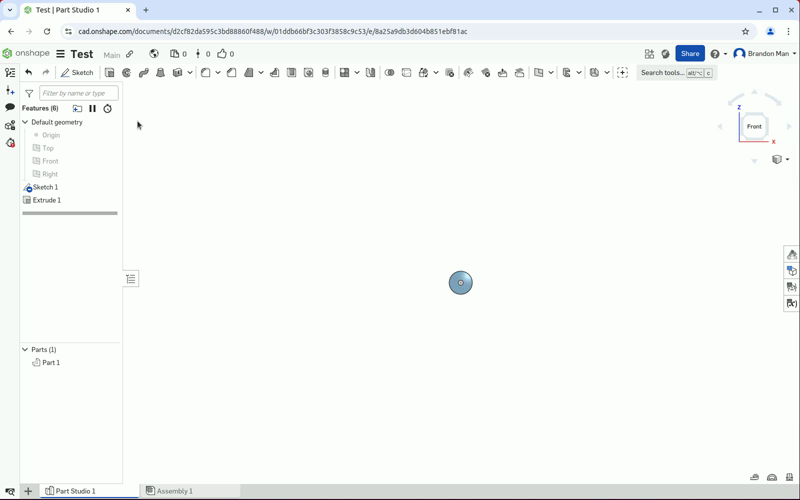
key(shift+h)
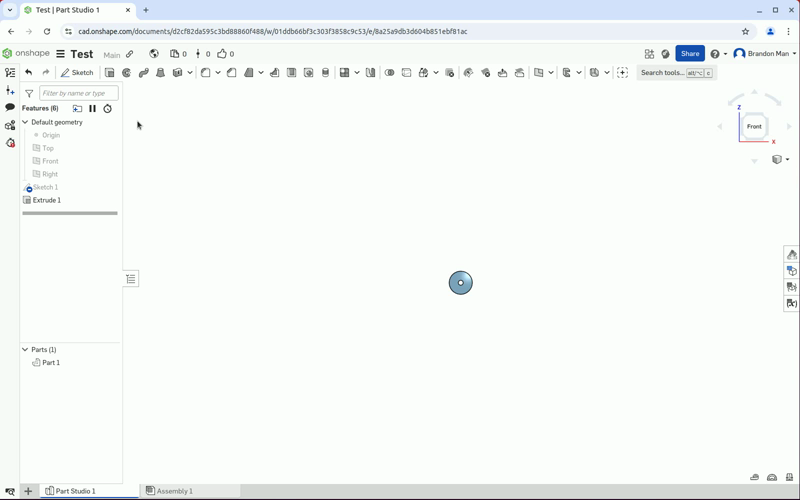
mouse_move(73, 189)
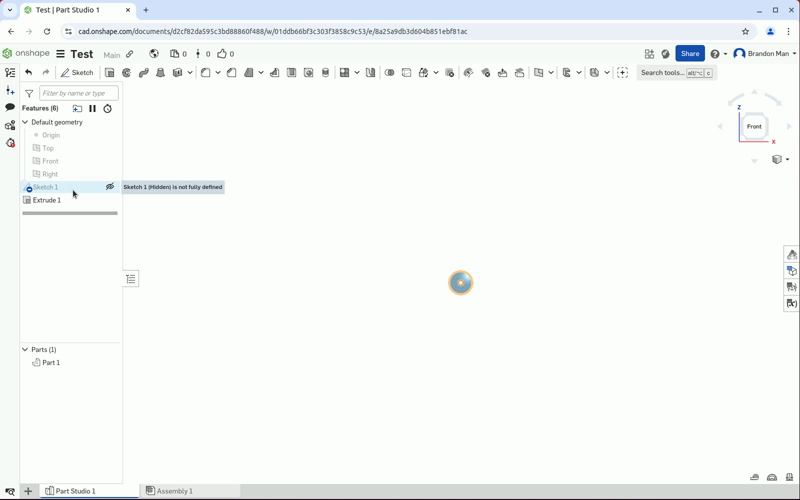
click(73, 189)
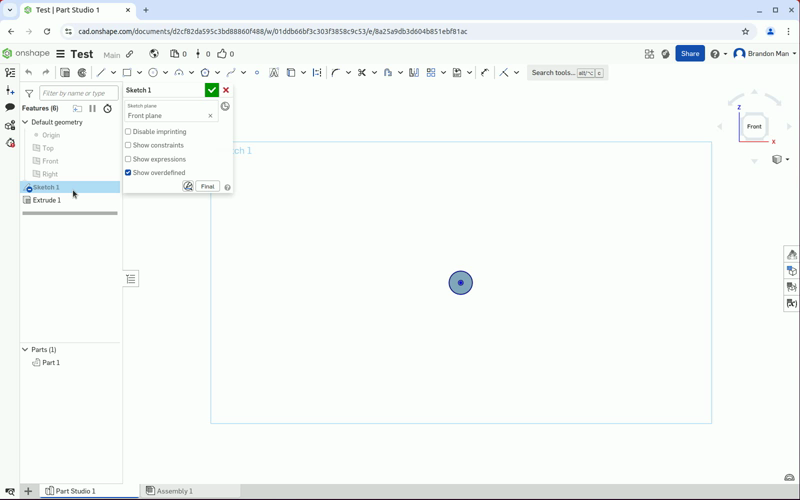
mouse_move(229, 92)
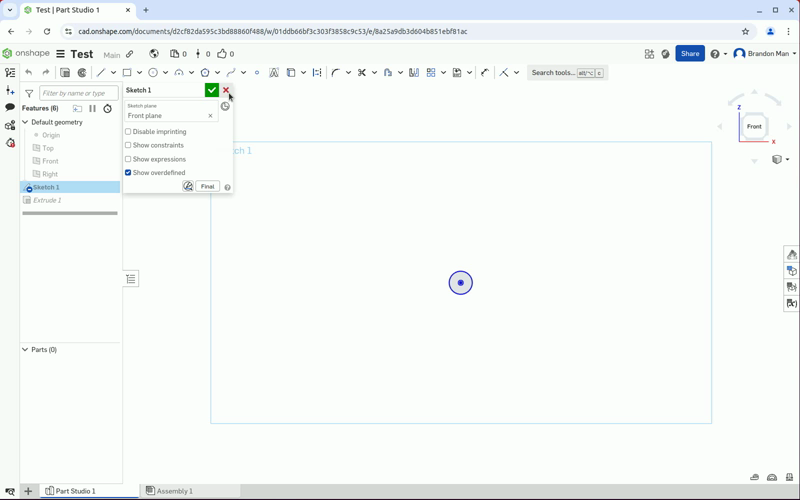
click(229, 92)
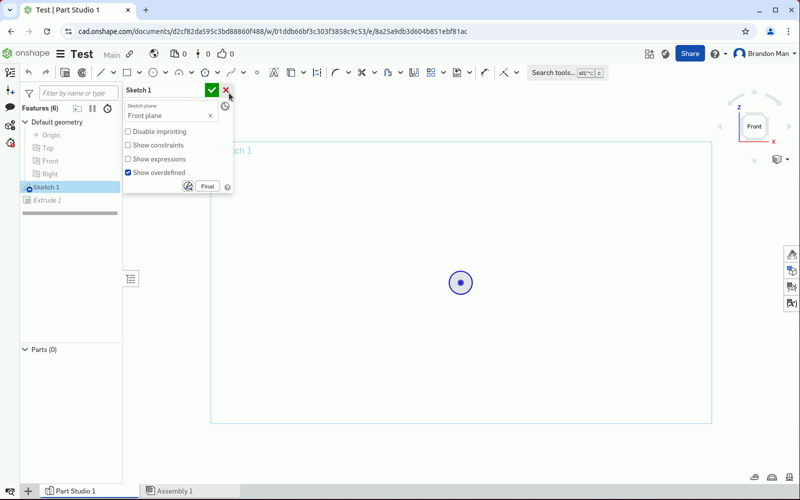
key(shift+s)
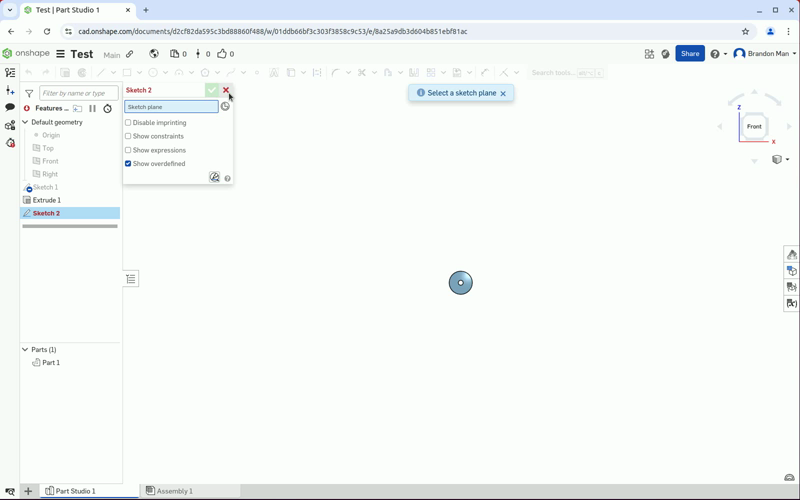
mouse_move(73, 163)
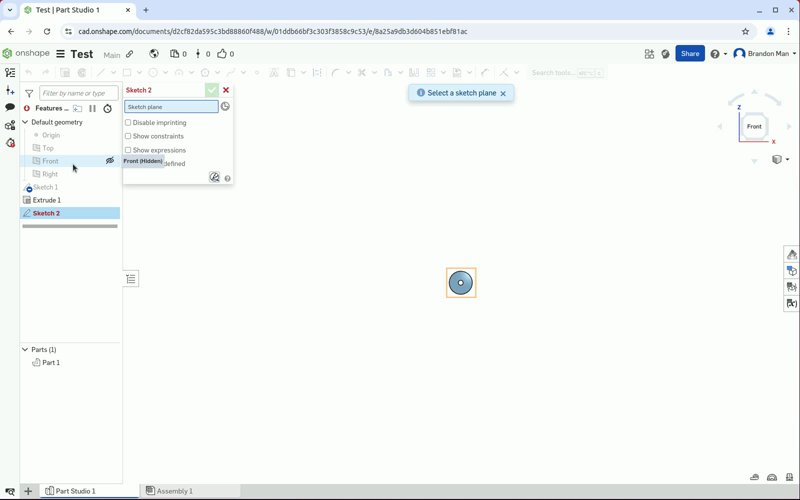
click(73, 163)
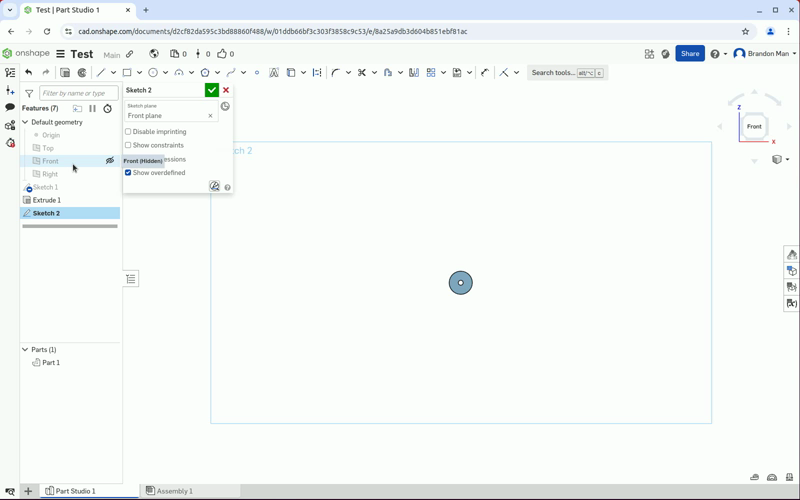
mouse_move(73, 352)
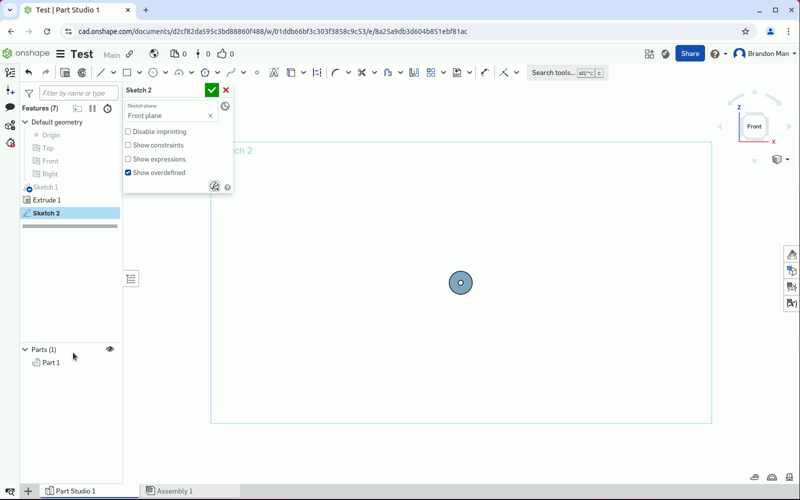
key(y)
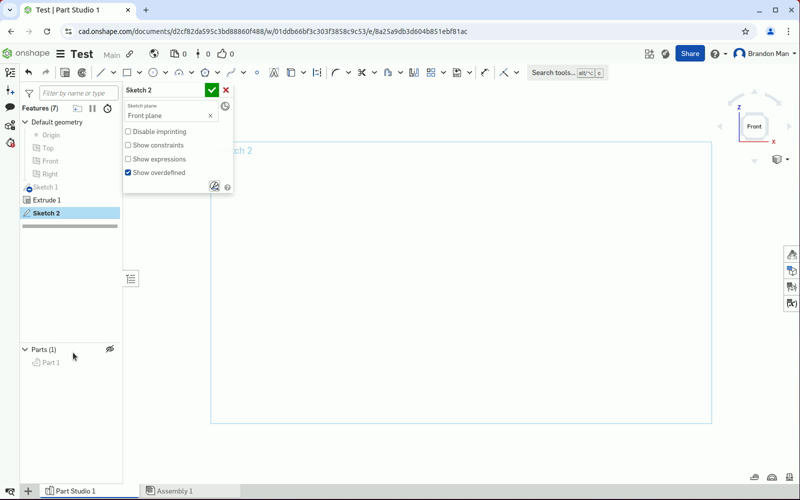
key(c)
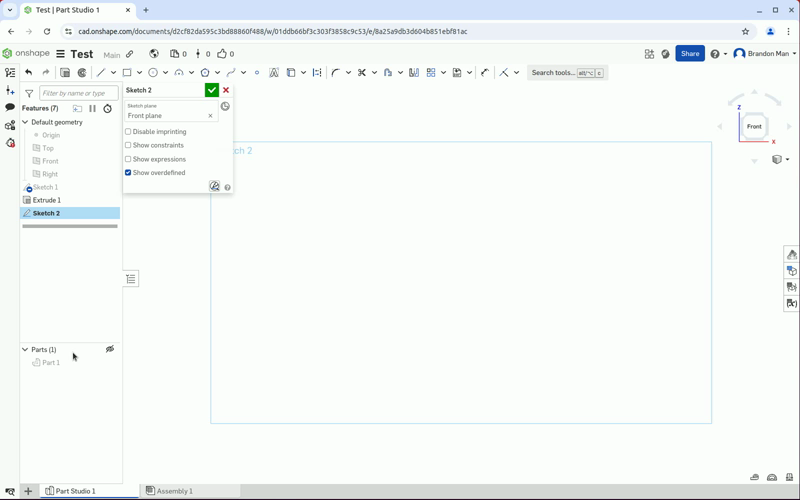
key_down(shift)
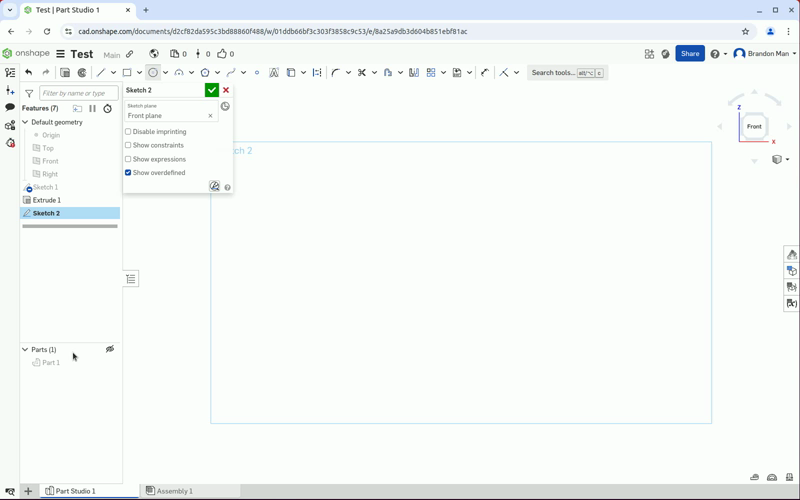
mouse_move(540, 291)
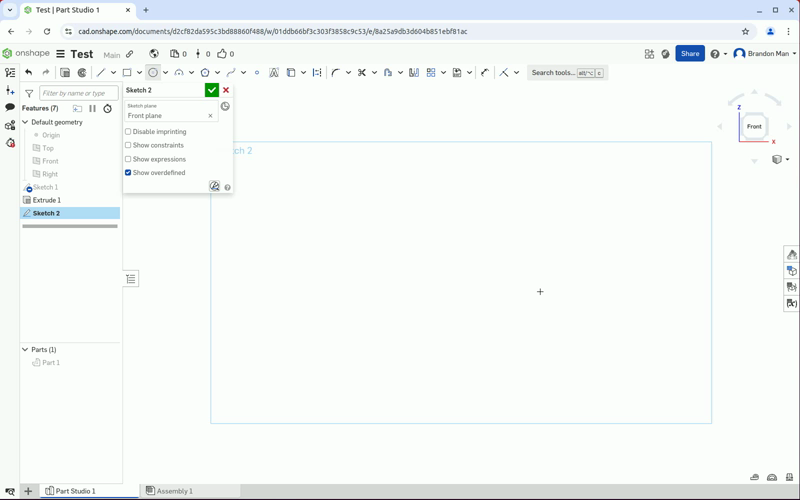
click(540, 291)
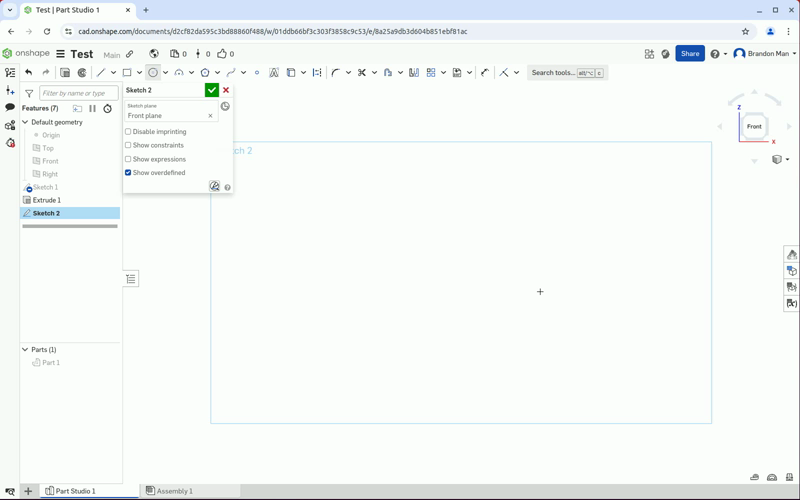
key_up(shift)
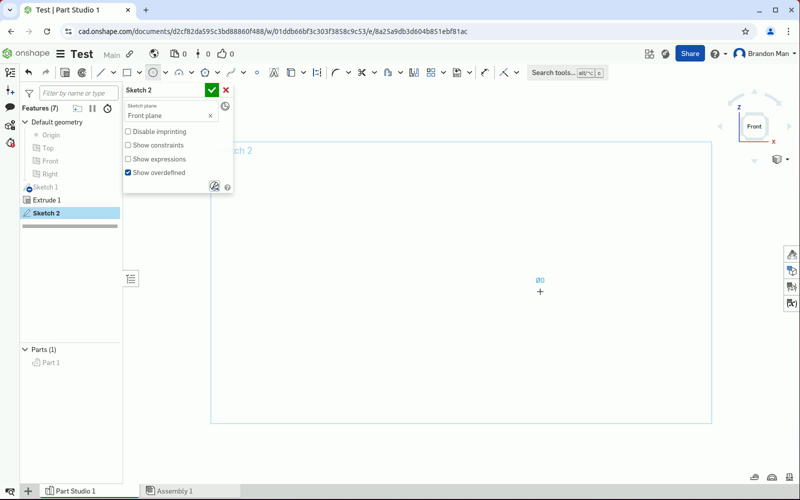
mouse_move(574, 291)
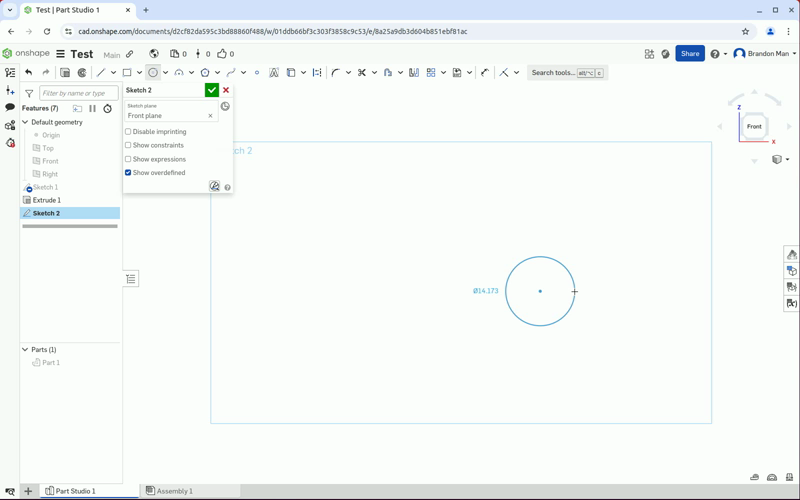
click(574, 291)
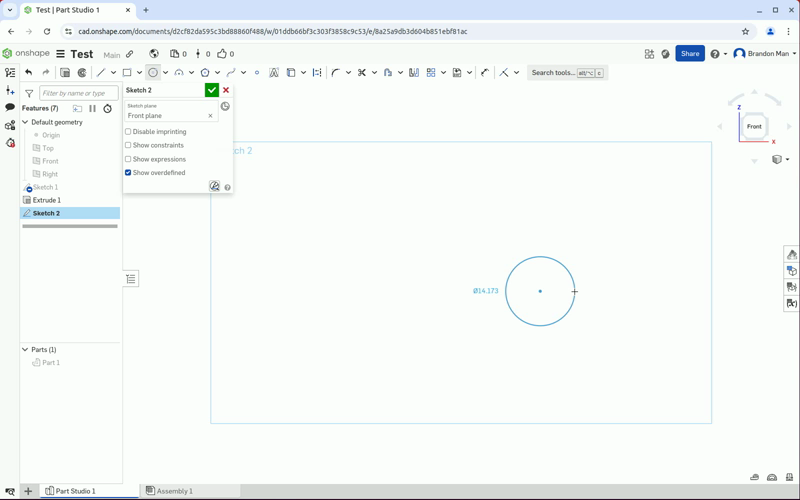
key(esc)
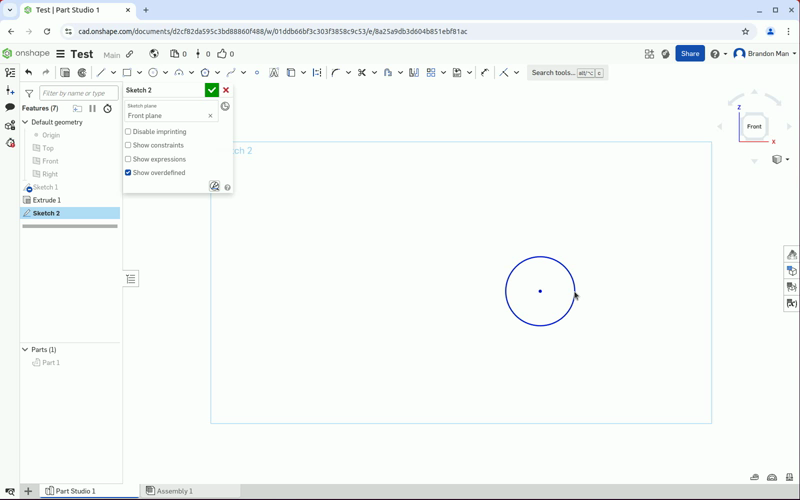
key(c)
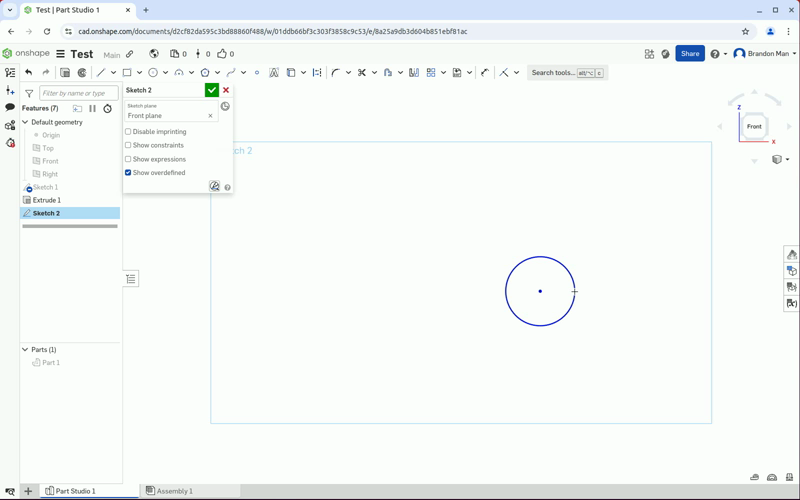
key_down(shift)
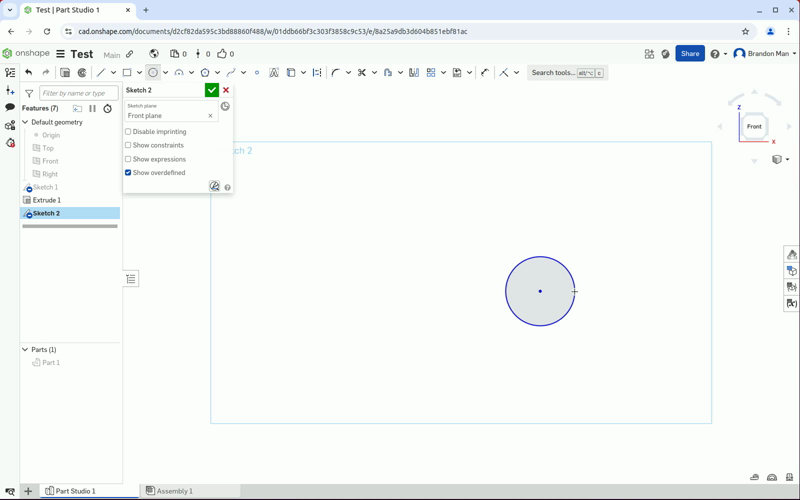
mouse_move(516, 302)
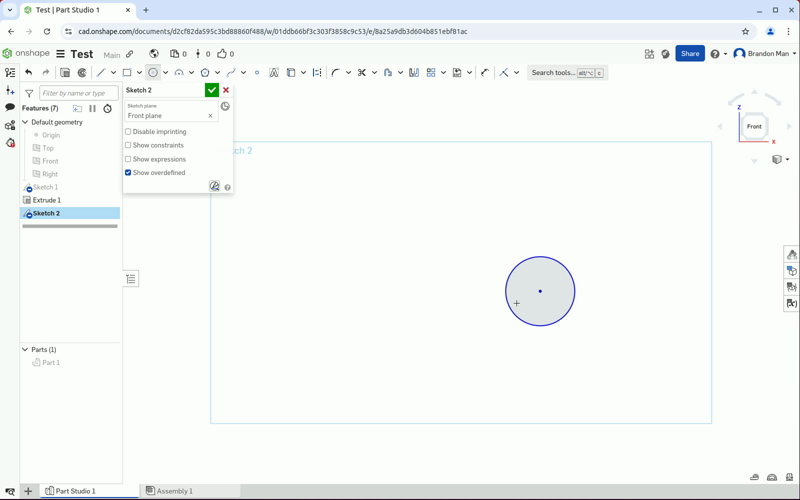
click(516, 302)
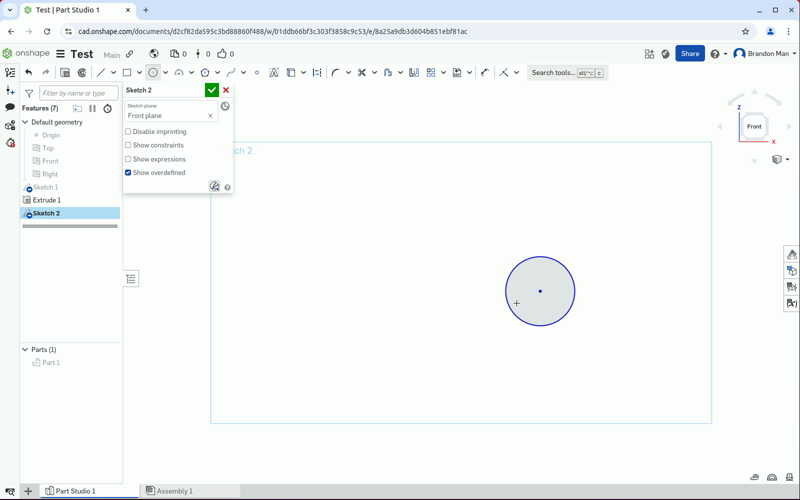
key_up(shift)
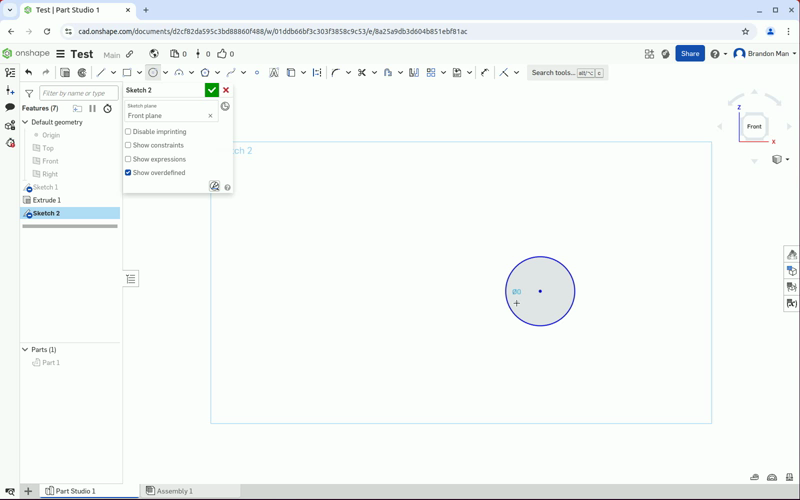
mouse_move(519, 302)
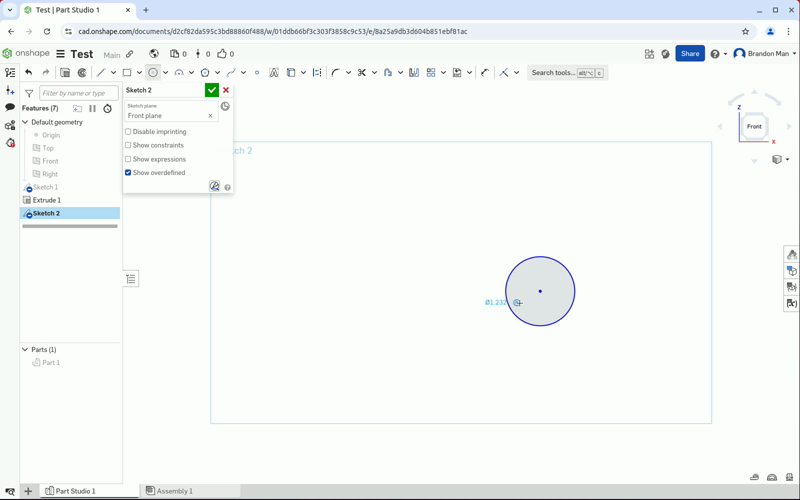
click(519, 302)
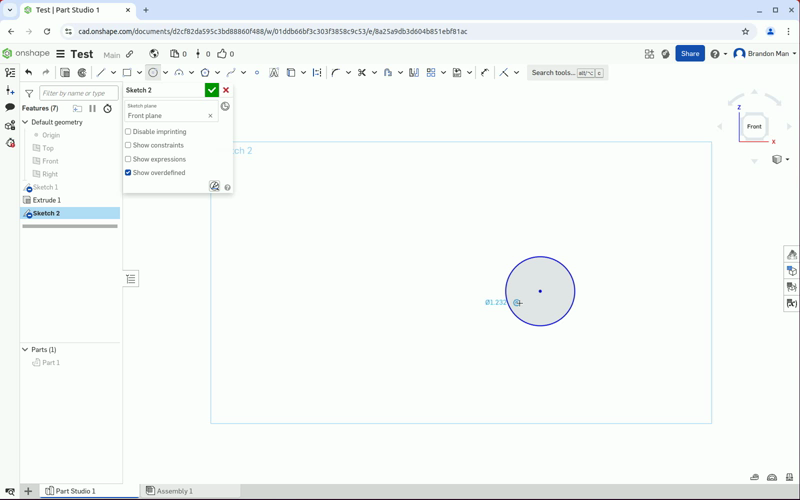
key(esc)
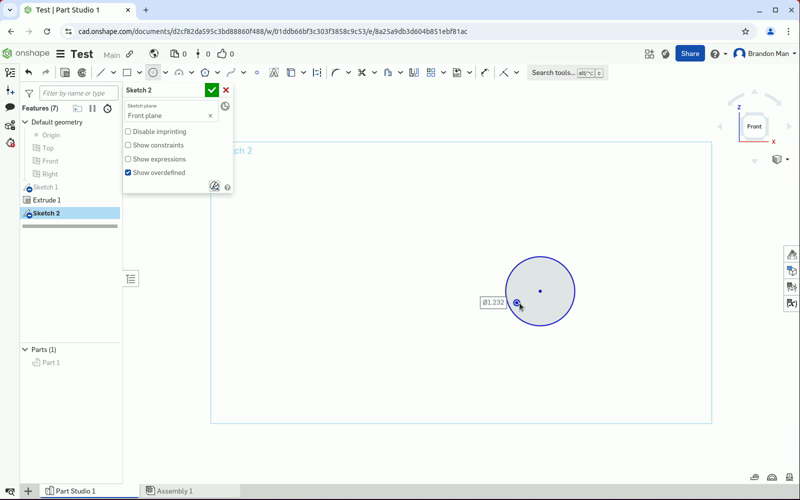
key(c)
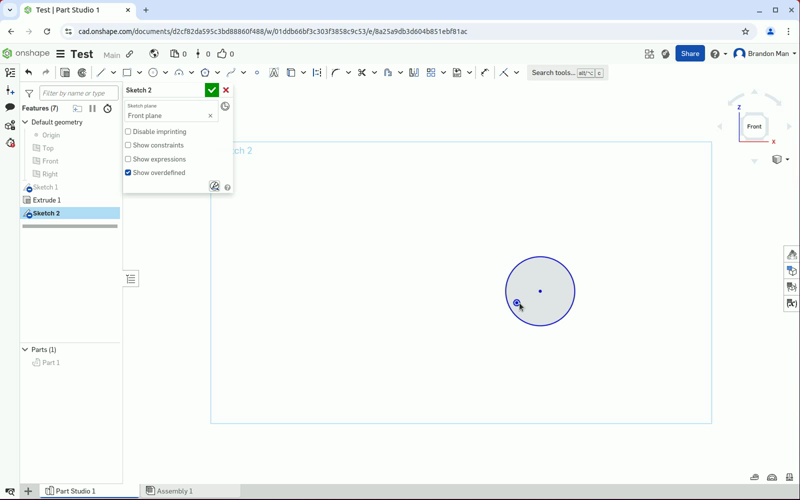
key_down(shift)
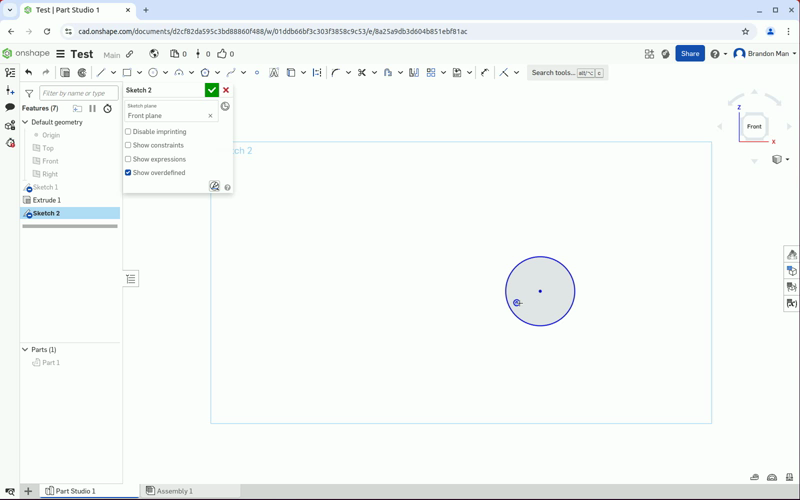
mouse_move(540, 291)
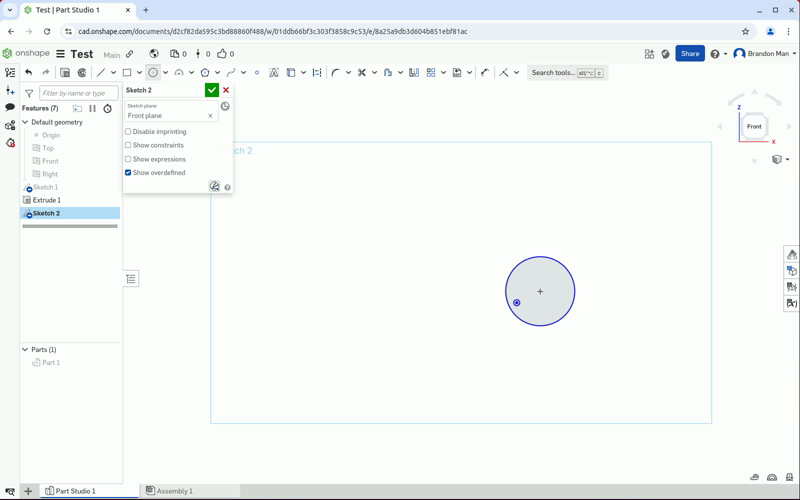
click(540, 291)
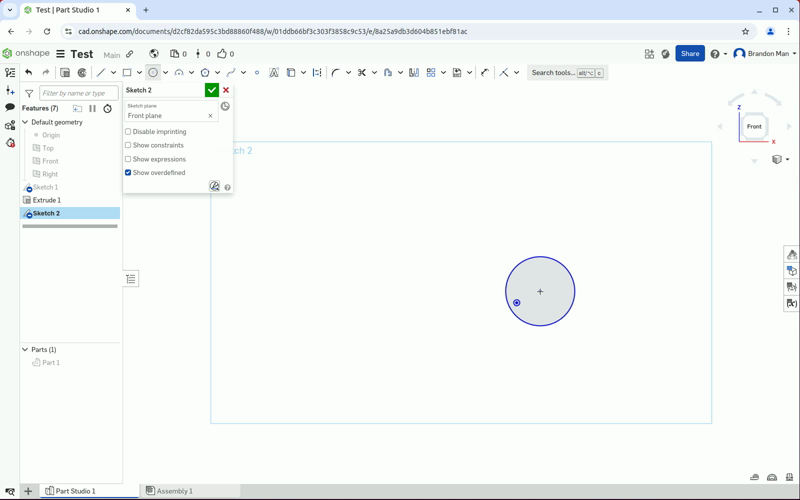
key_up(shift)
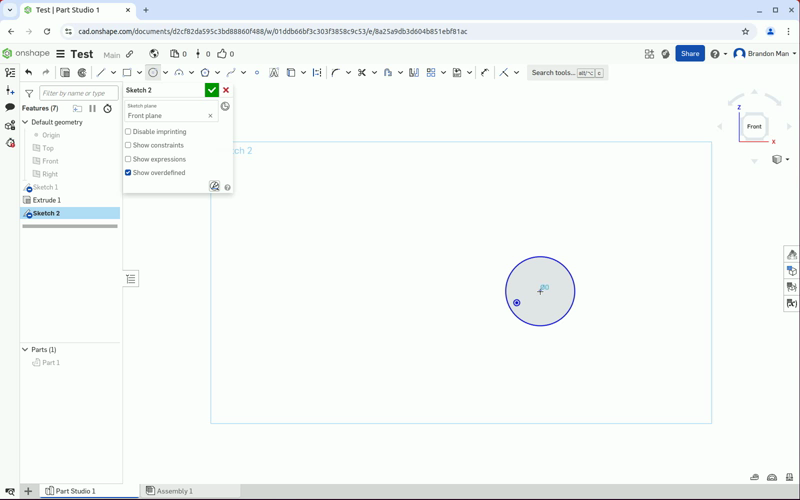
mouse_move(544, 291)
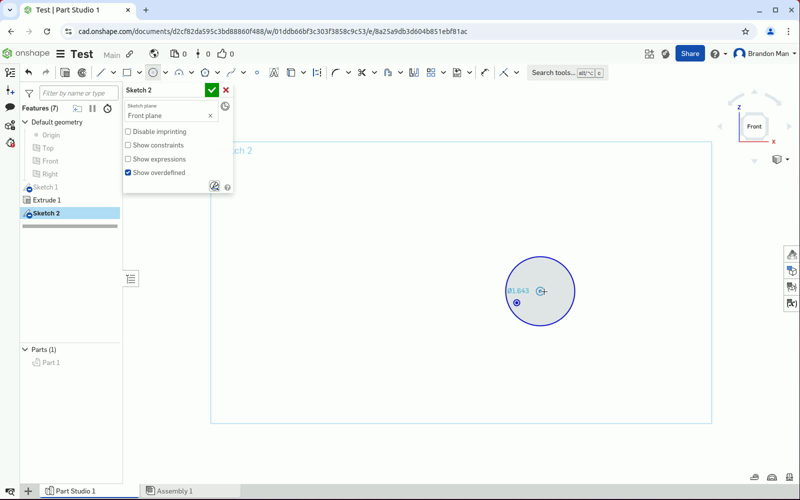
scroll(6)
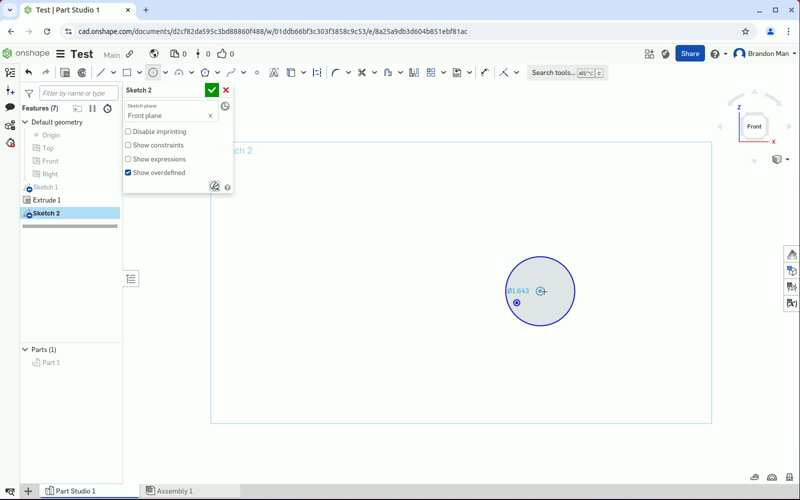
scroll(6)
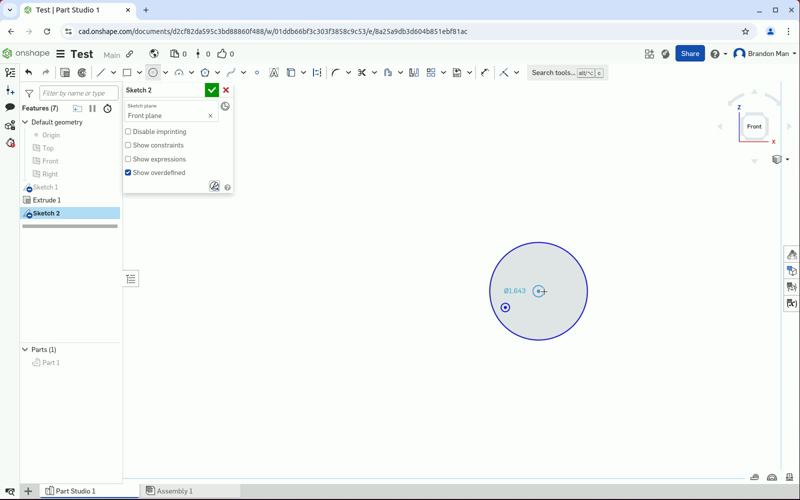
scroll(6)
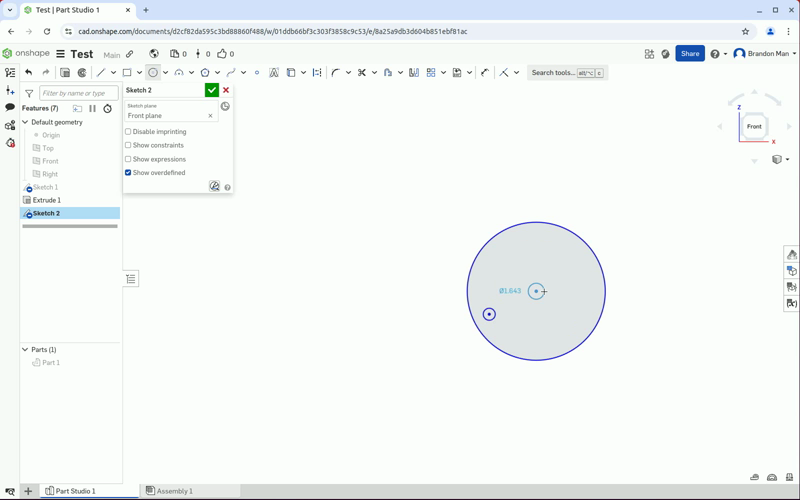
scroll(6)
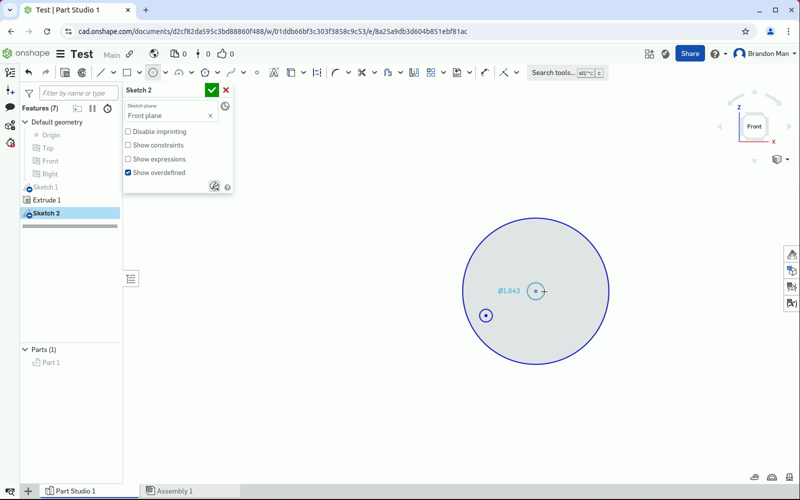
scroll(6)
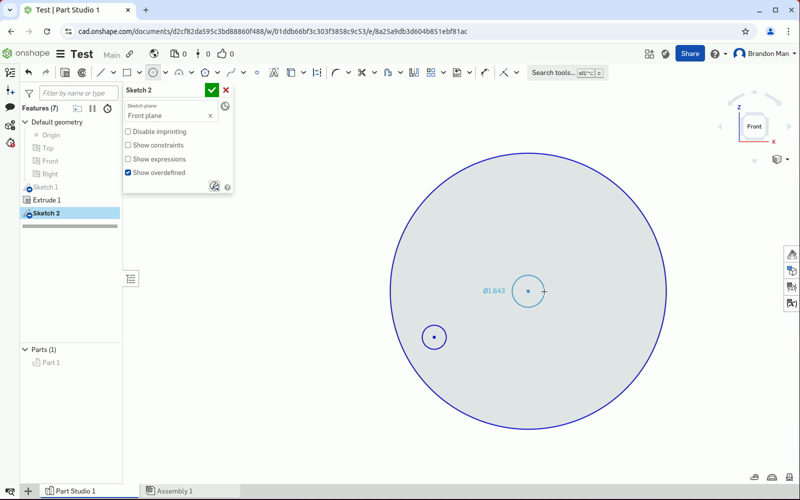
scroll(6)
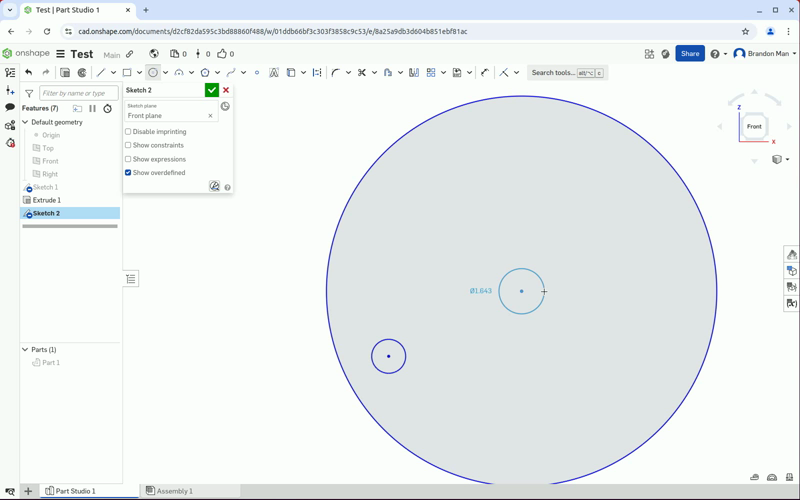
scroll(6)
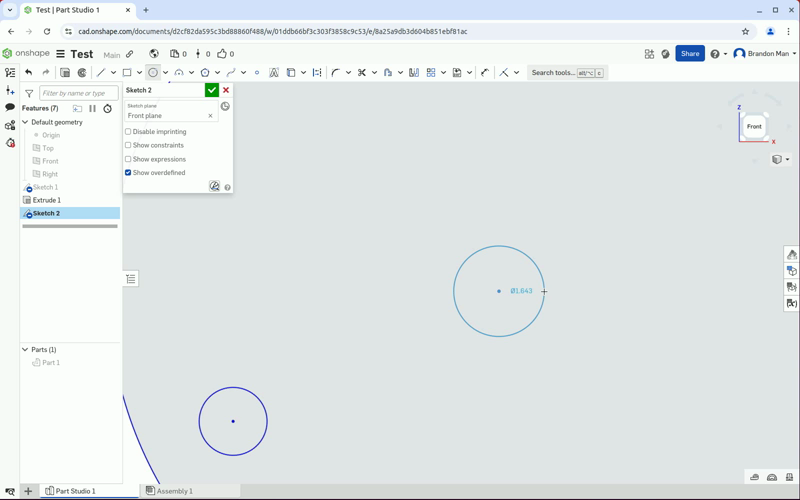
click(544, 291)
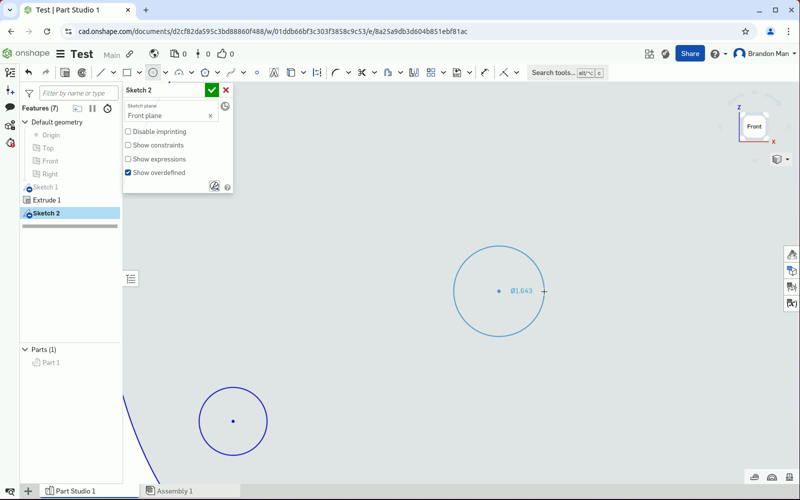
scroll(-6)
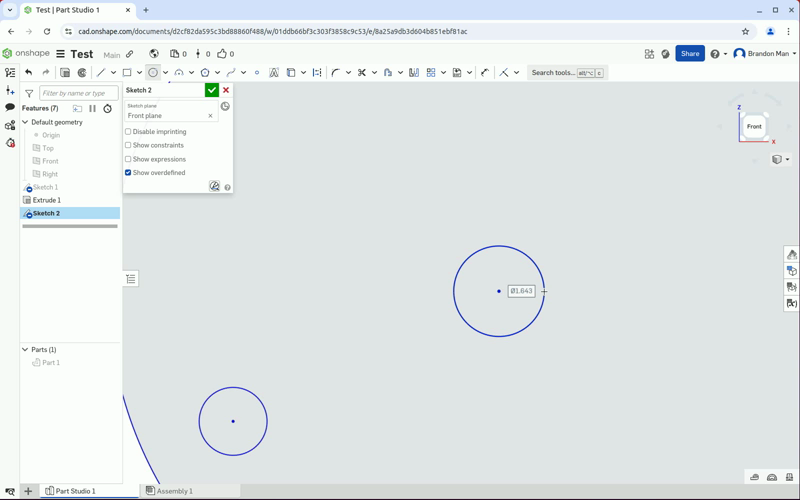
scroll(-6)
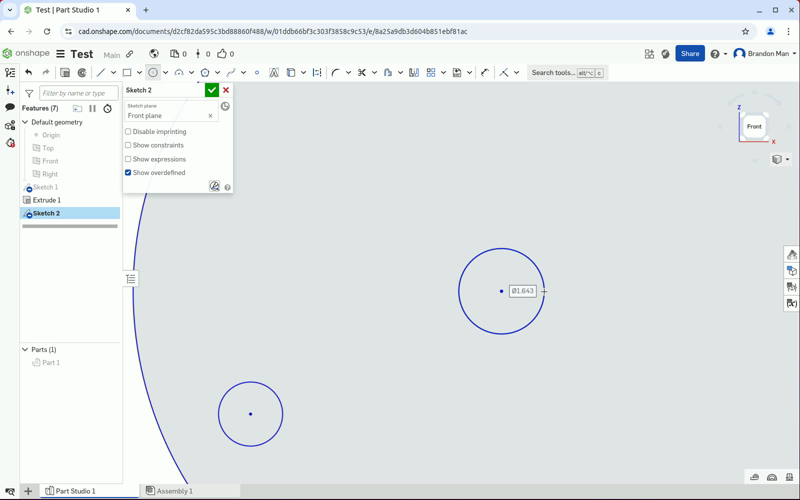
scroll(-6)
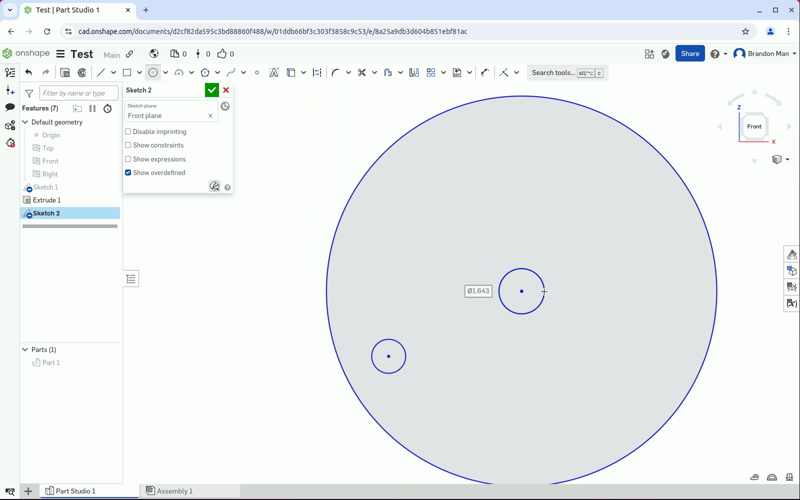
scroll(-6)
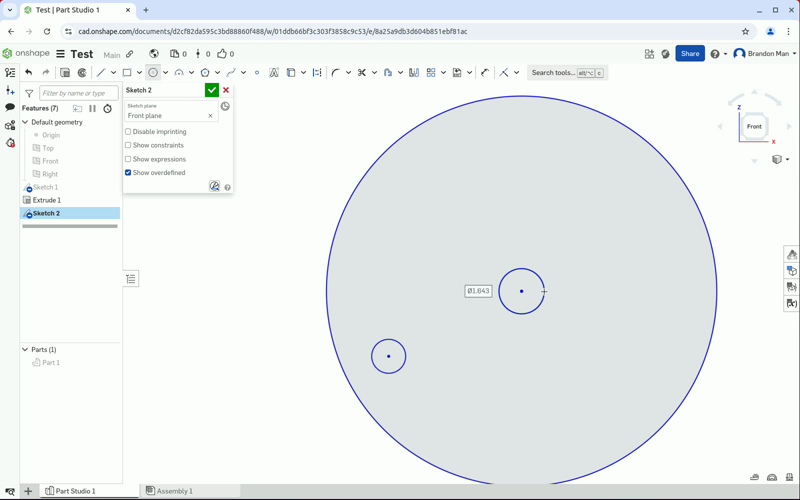
scroll(-6)
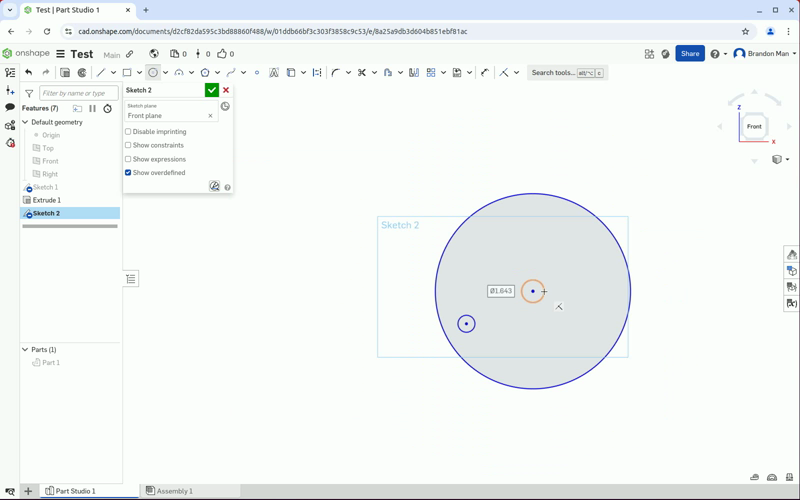
scroll(-6)
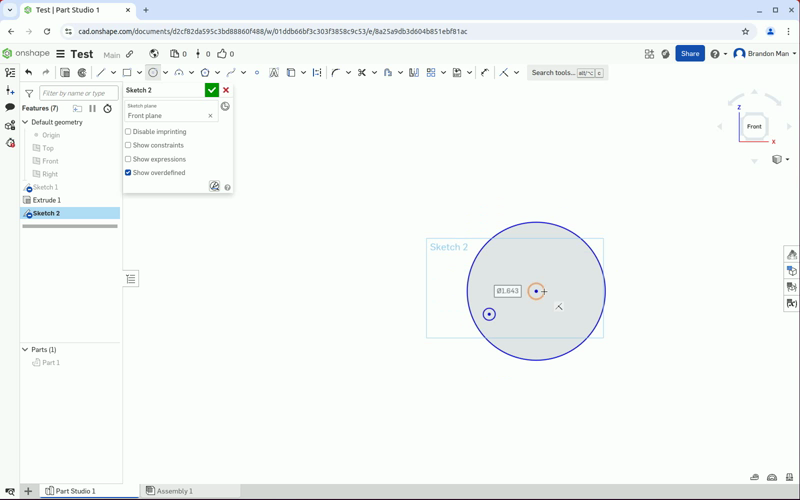
scroll(-6)
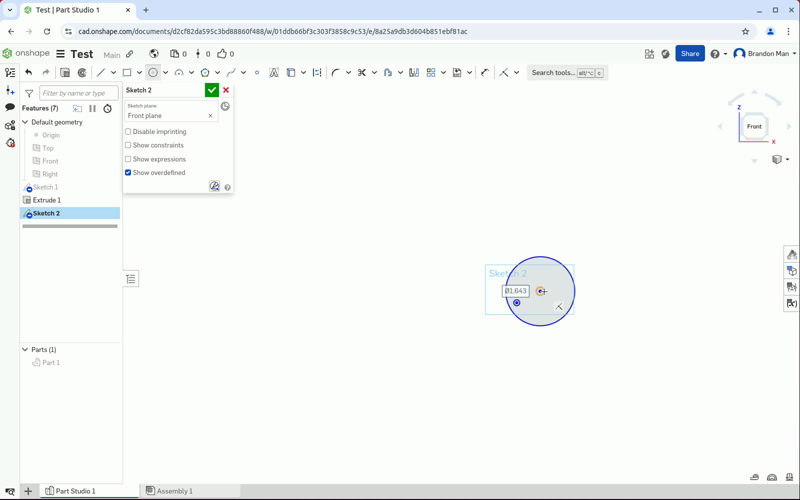
key(esc)
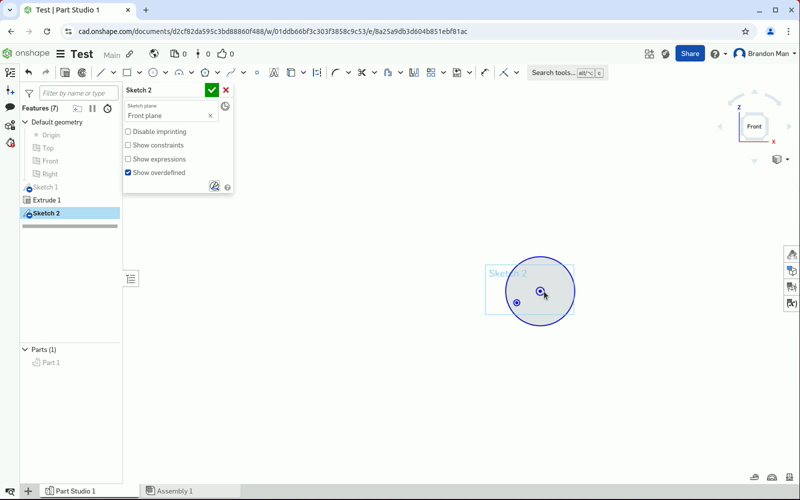
mouse_move(532, 298)
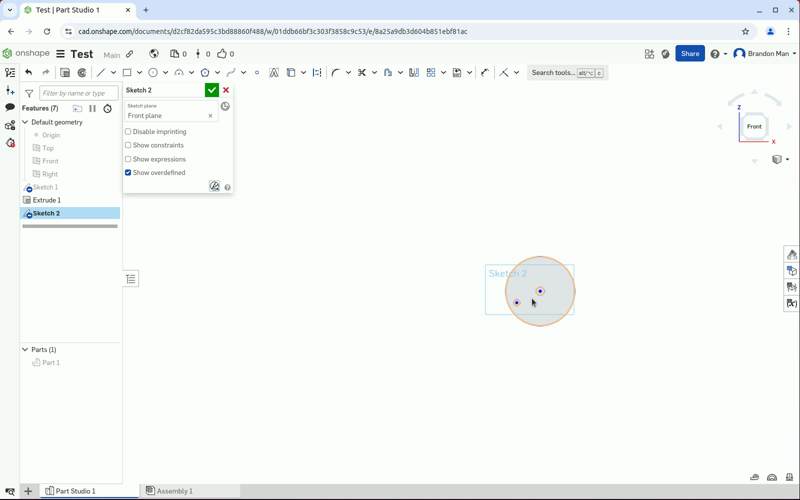
click(532, 298)
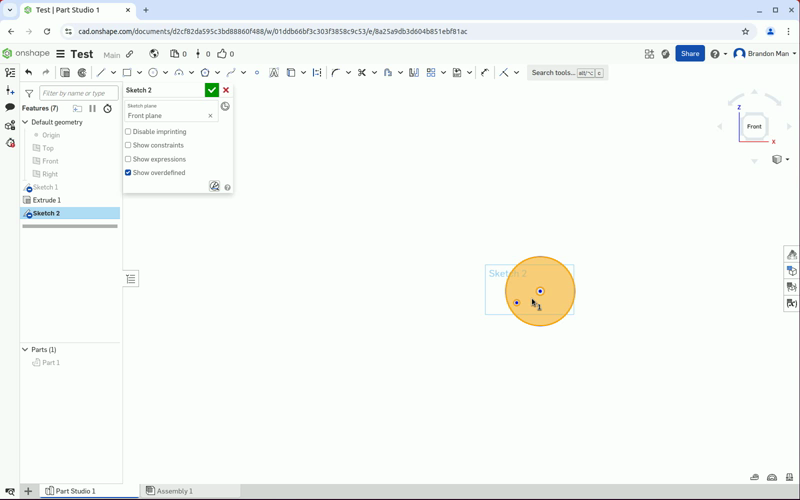
mouse_move(73, 352)
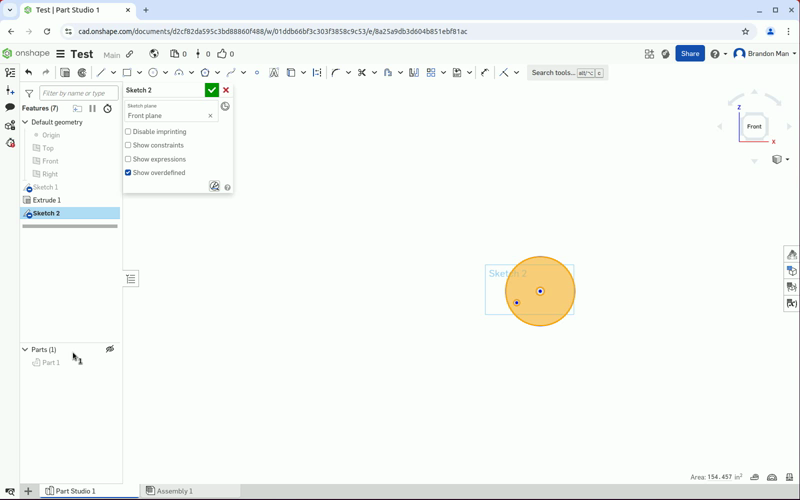
key(shift+y)
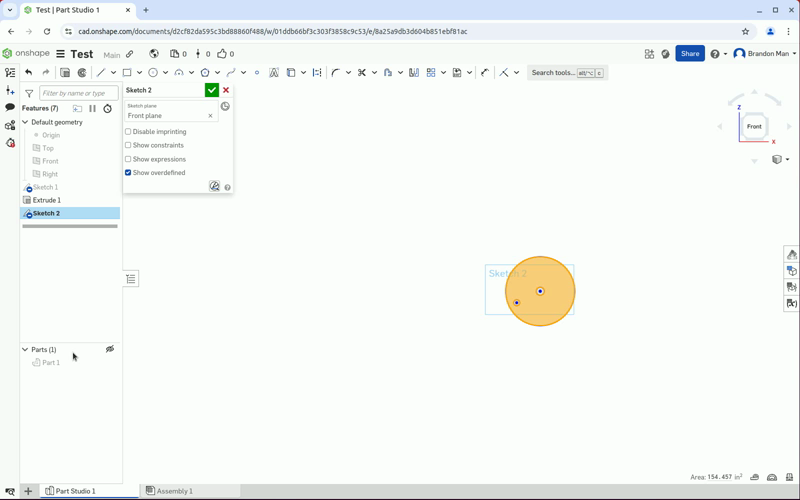
key(shift+e)
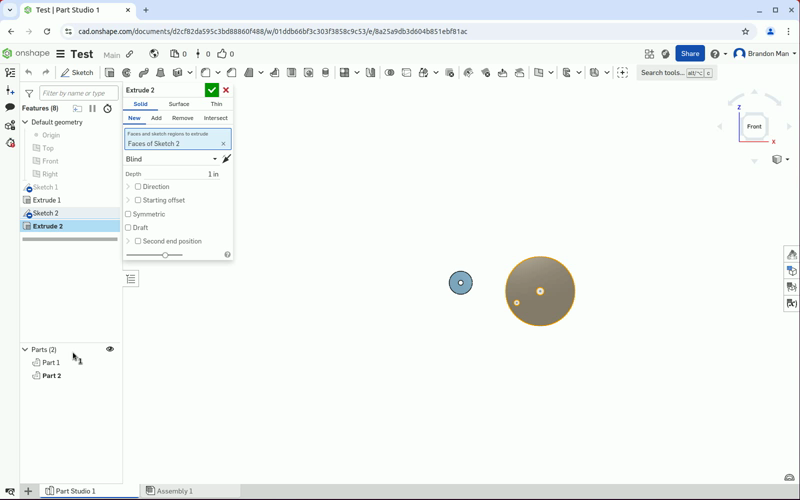
mouse_move(143, 106)
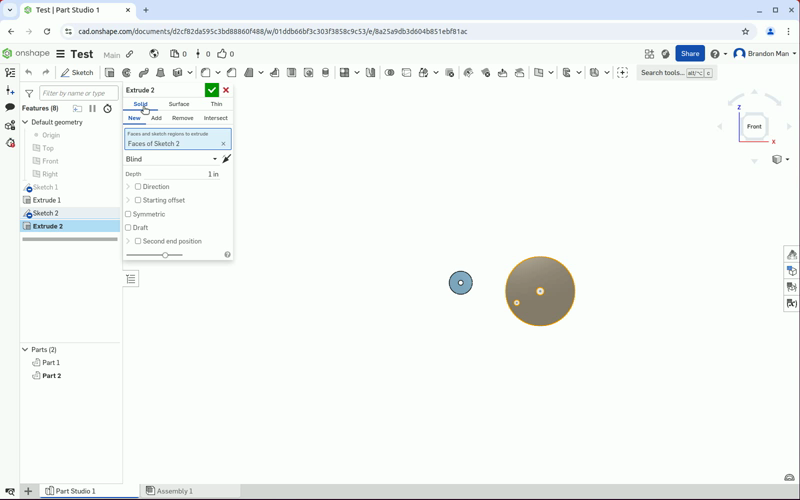
click(143, 106)
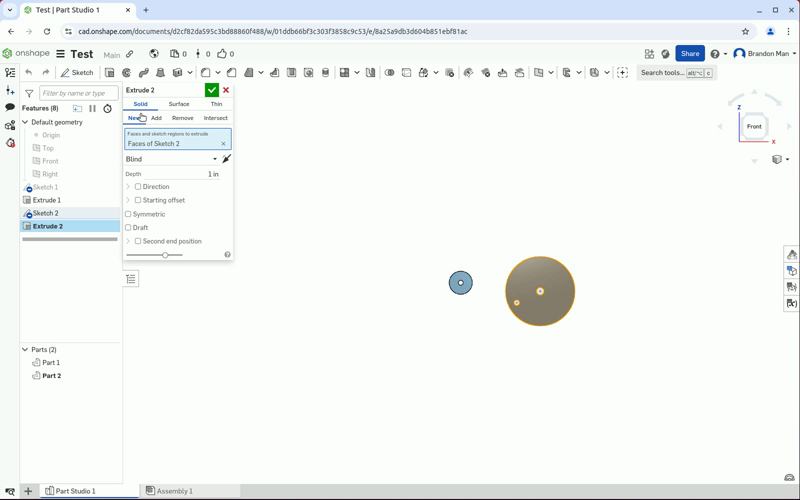
mouse_move(137, 120)
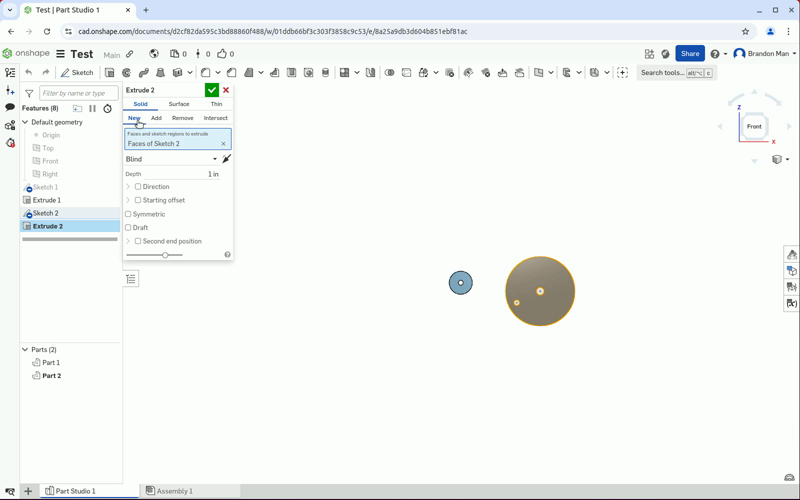
click(137, 120)
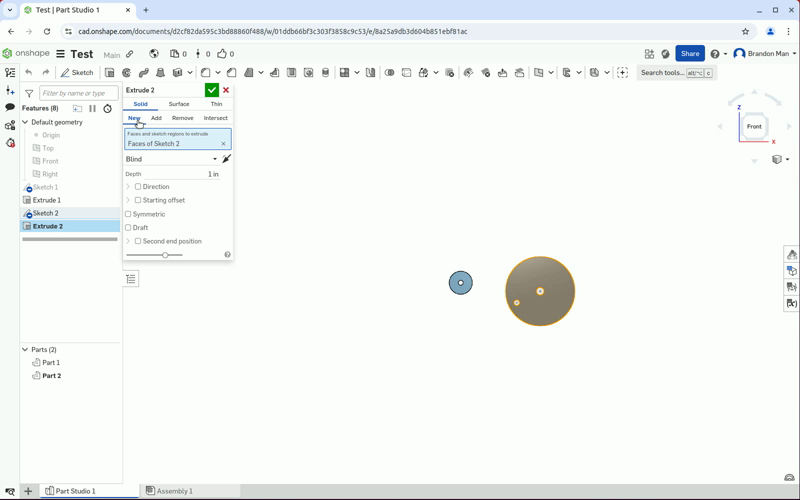
key(tab, 4)
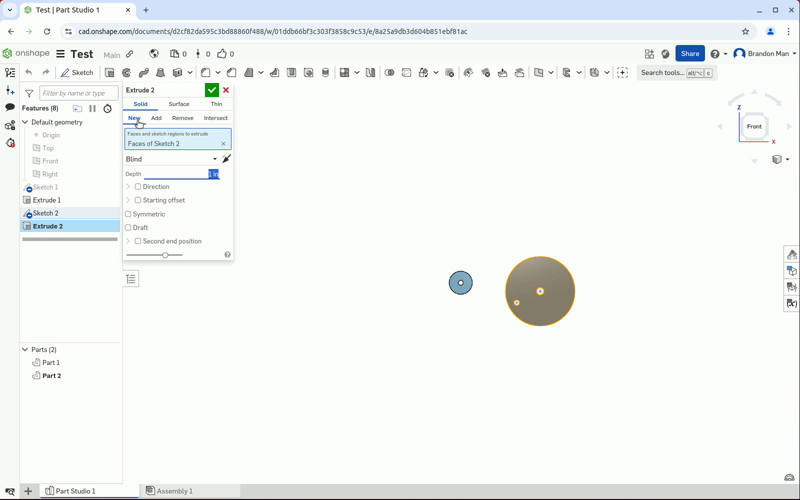
text(1.444)
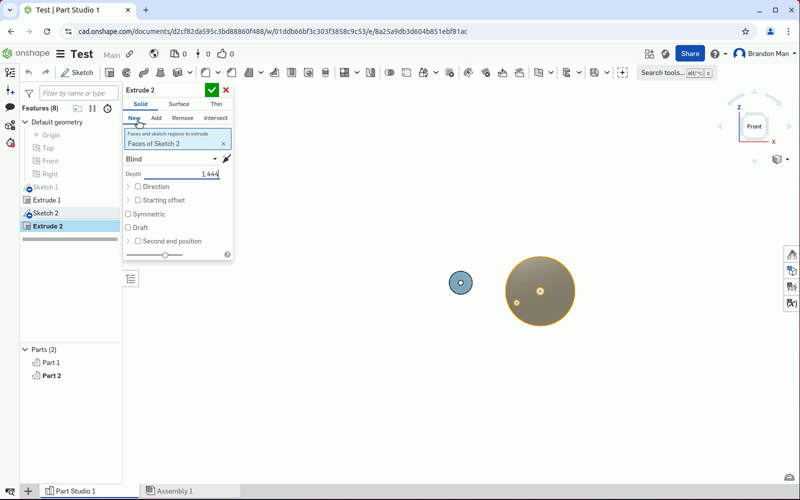
key(enter)
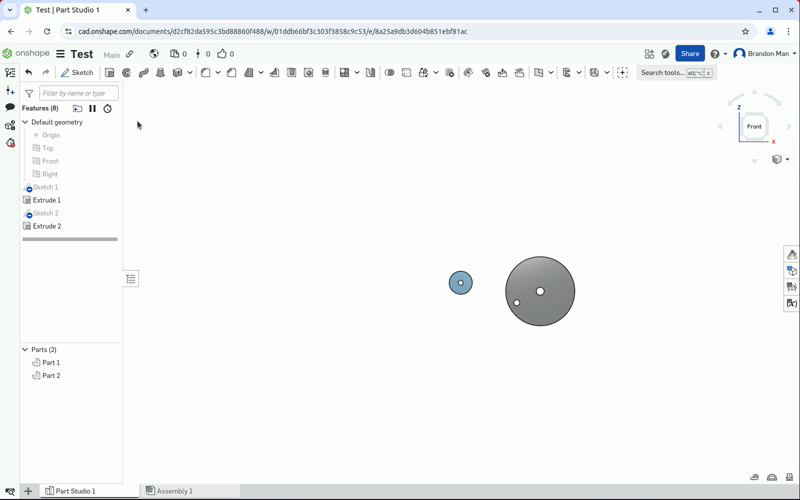
key(shift+h)
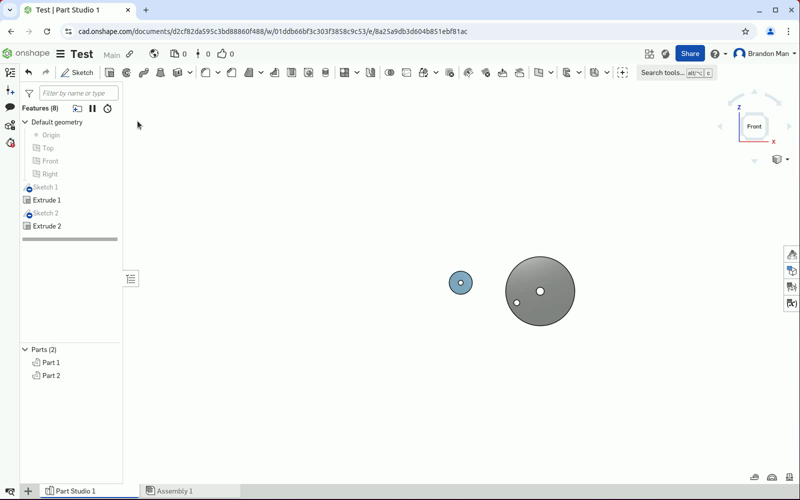
key(shift+h)
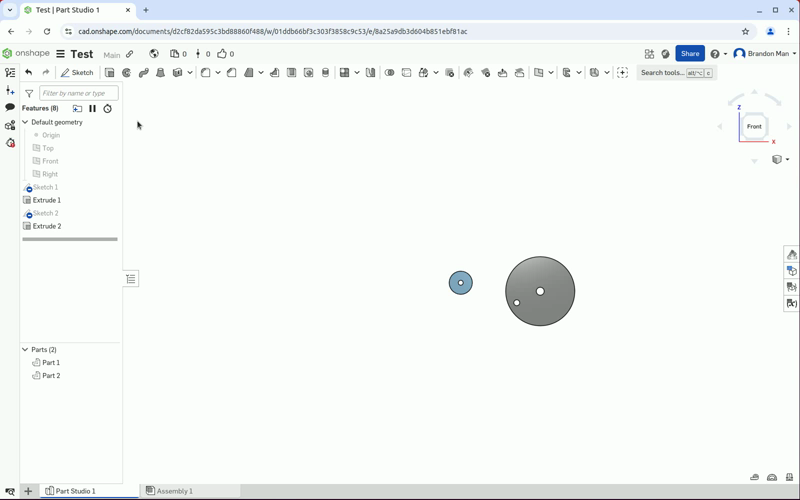
mouse_move(73, 189)
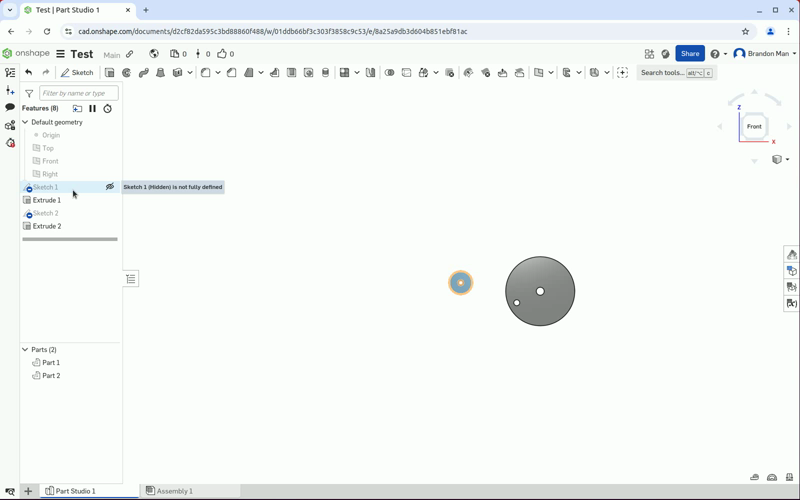
click(73, 189)
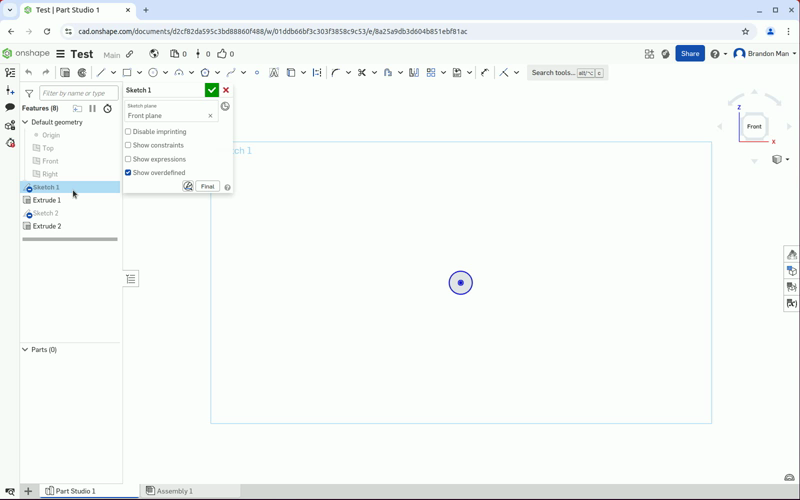
mouse_move(229, 92)
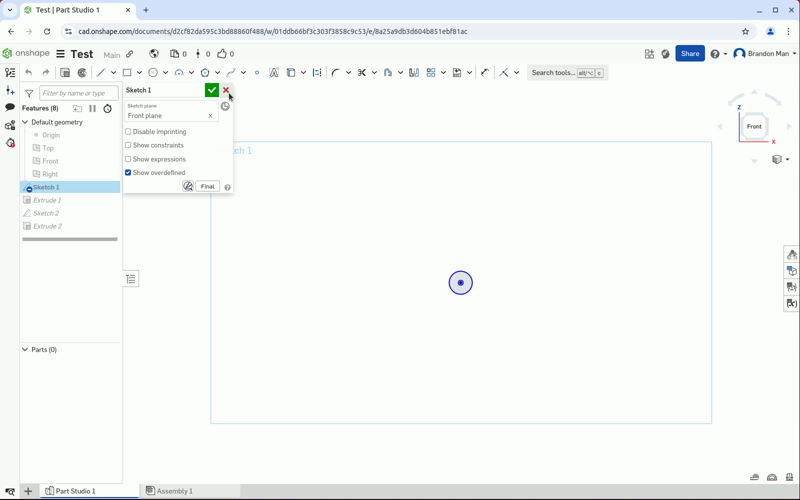
click(229, 92)
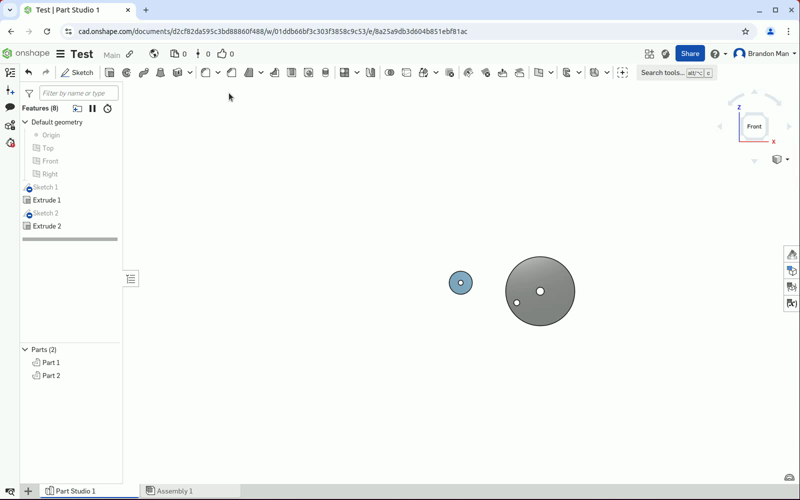
mouse_move(541, 75)
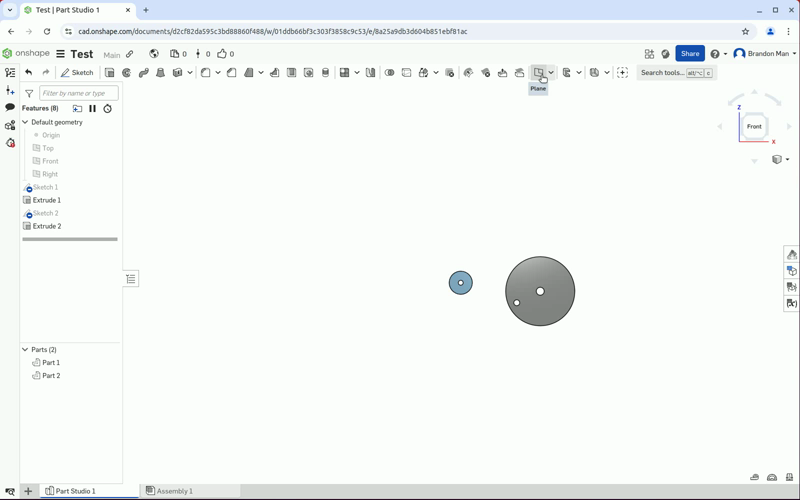
click(541, 75)
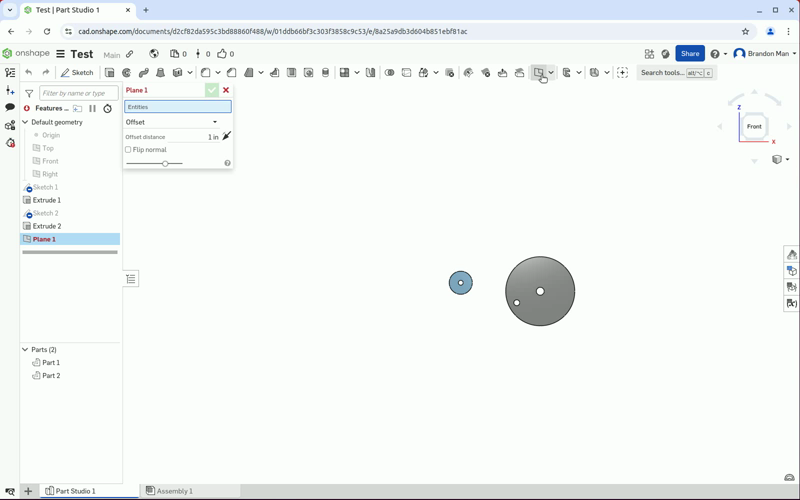
mouse_move(73, 163)
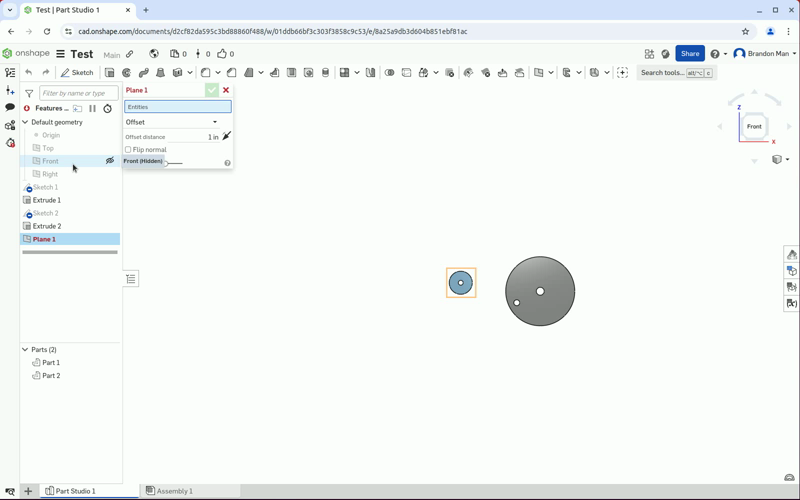
click(73, 163)
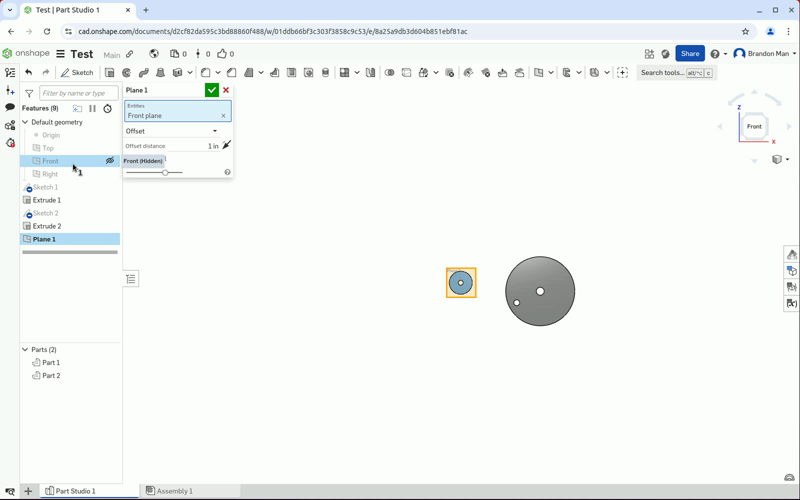
key(tab, 2)
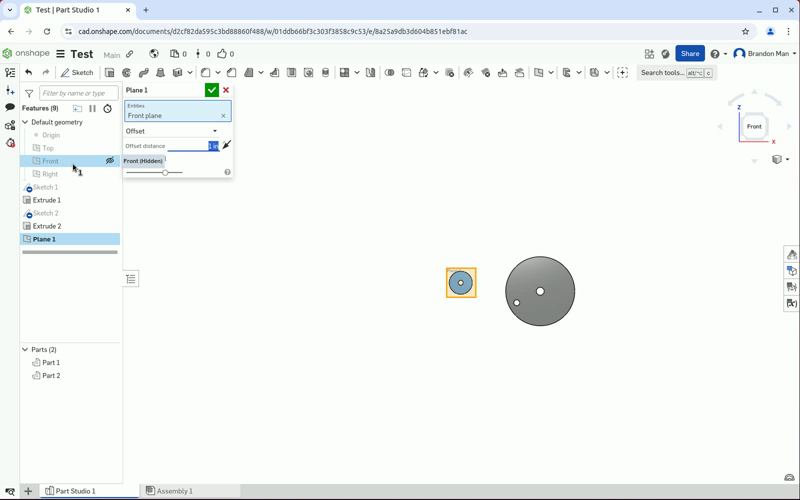
text(1.448)
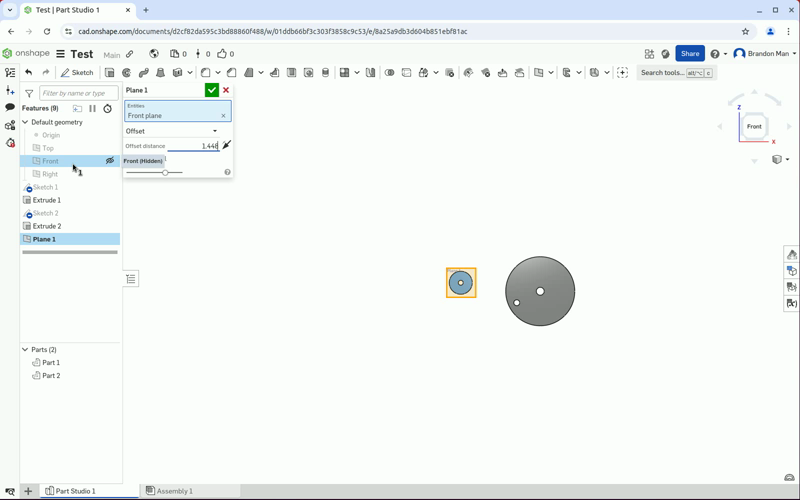
key(enter, 2)
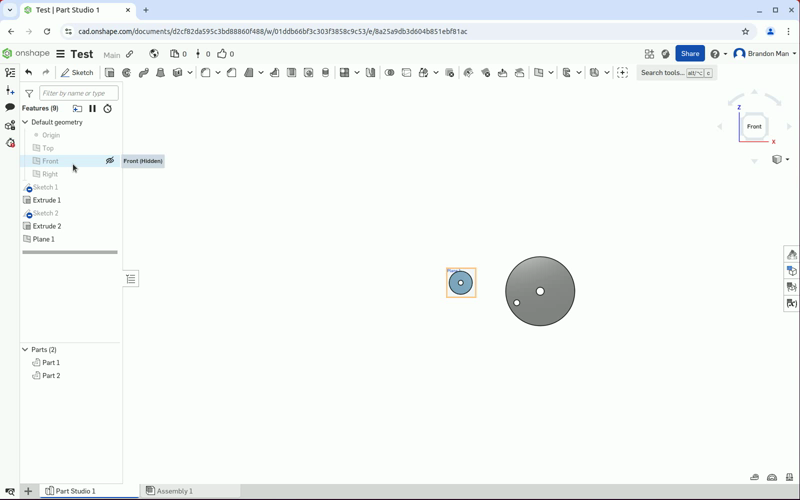
key(shift+s)
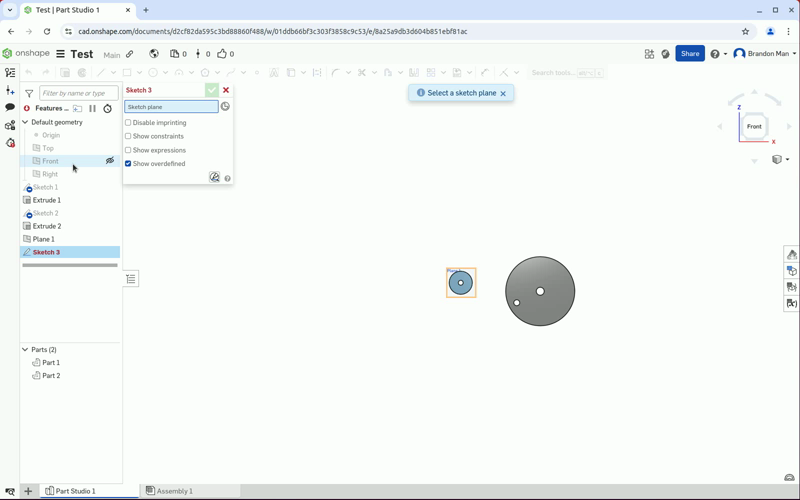
mouse_move(73, 241)
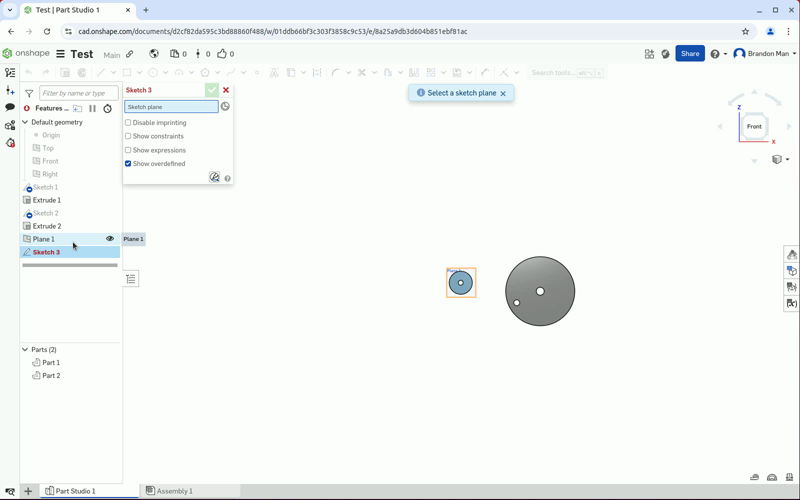
click(73, 241)
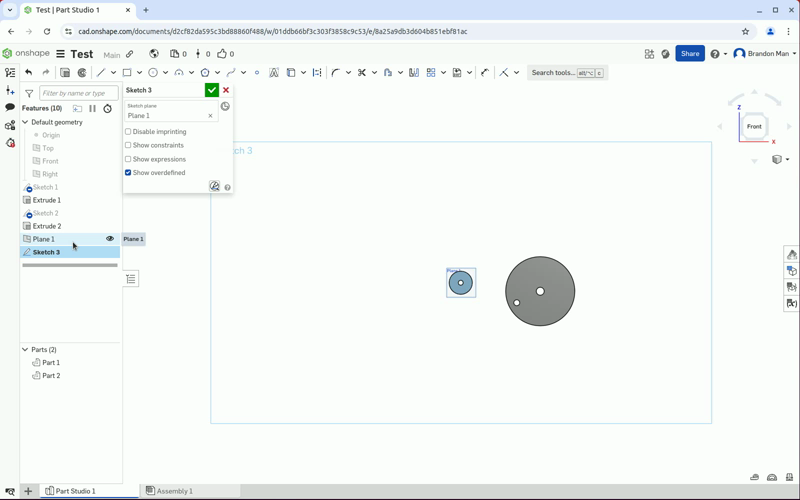
mouse_move(73, 352)
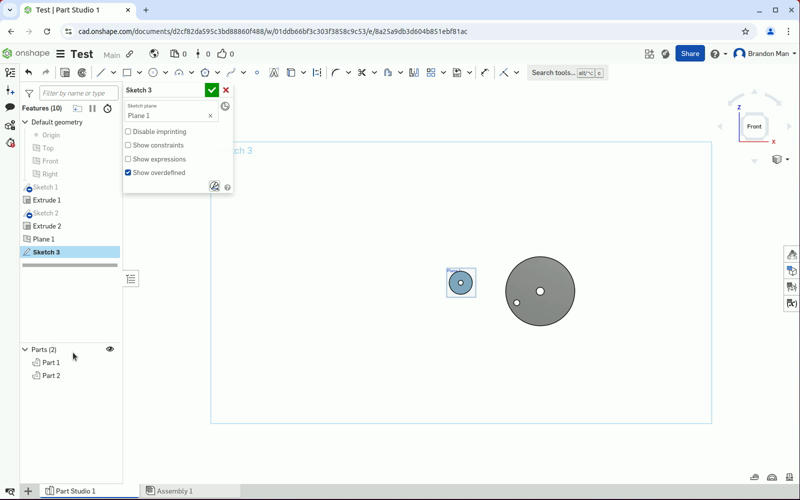
key(y)
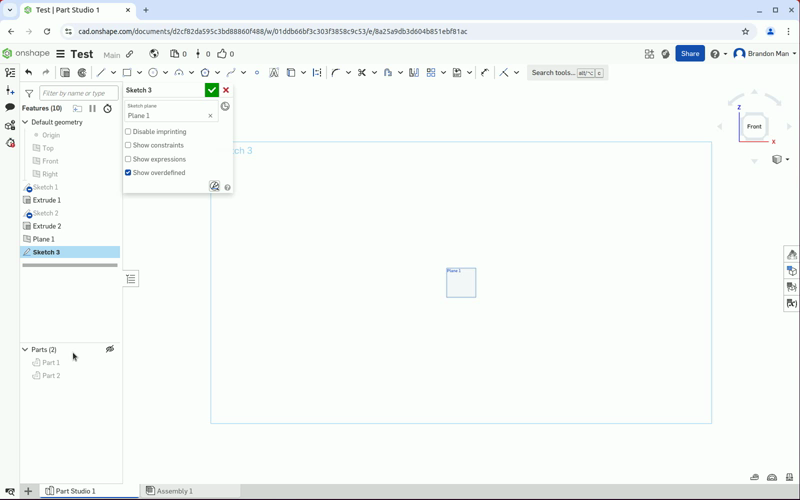
key(c)
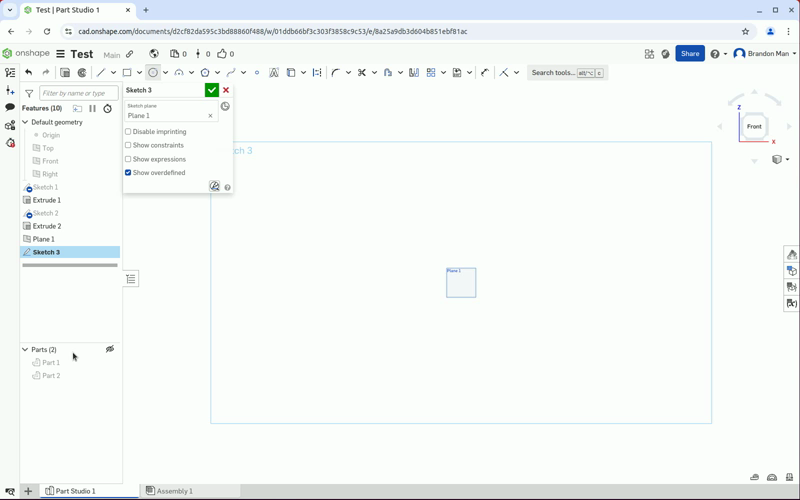
key_down(shift)
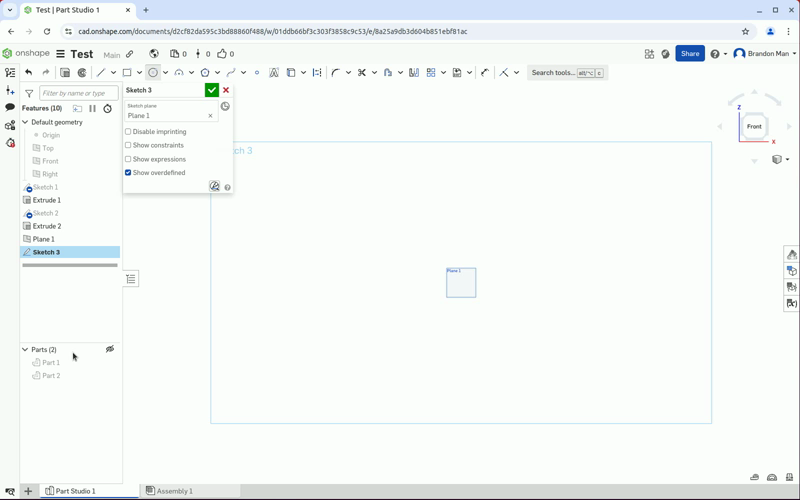
mouse_move(539, 291)
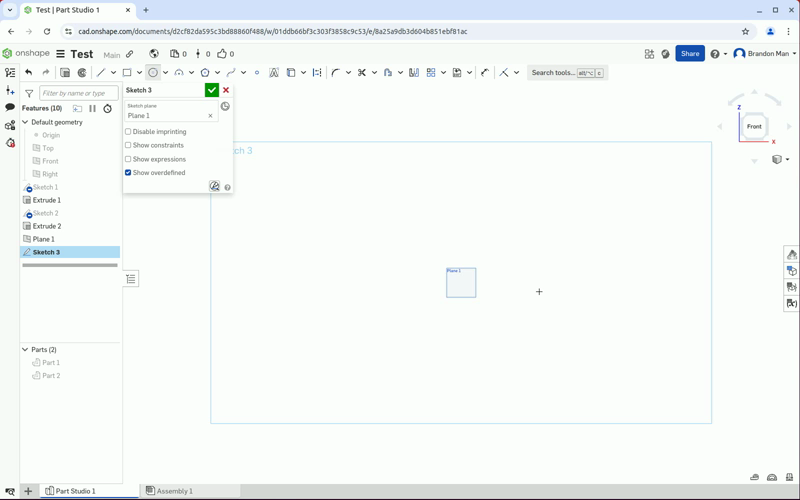
click(539, 291)
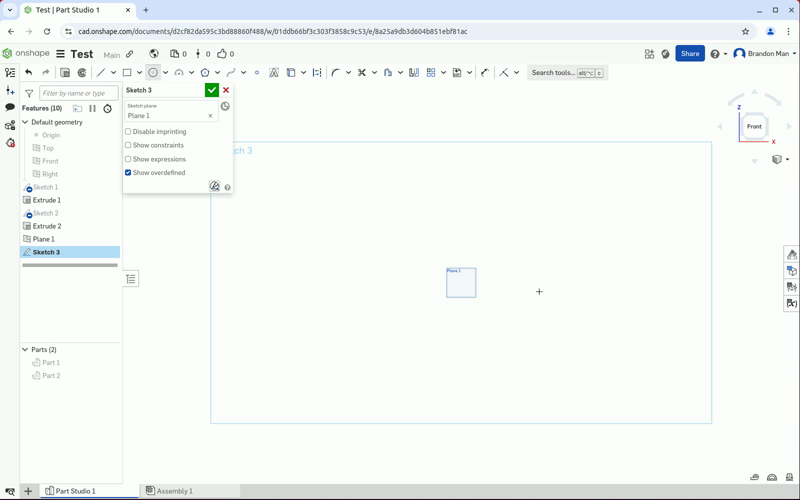
key_up(shift)
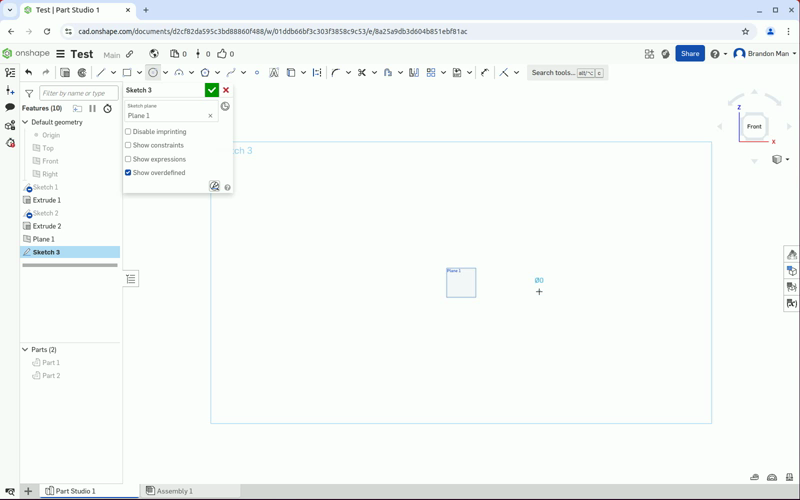
mouse_move(551, 291)
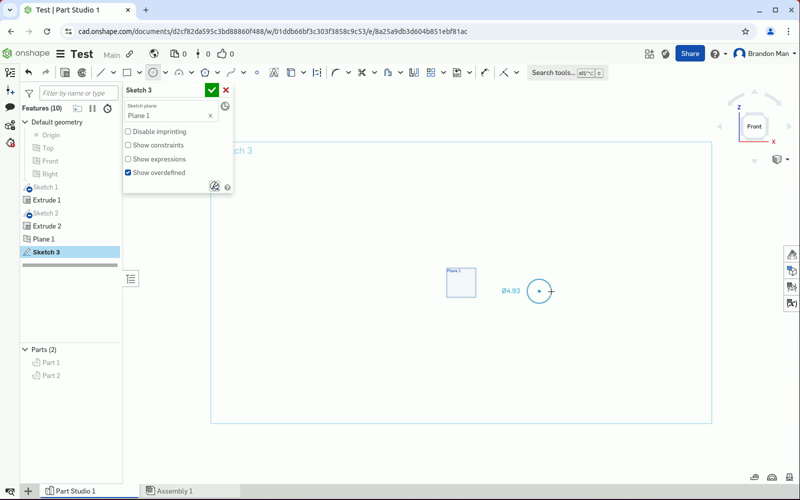
click(551, 291)
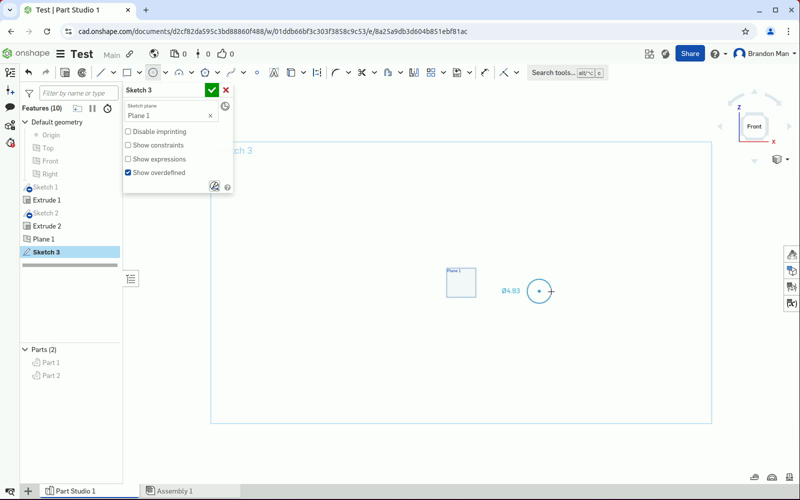
key(esc)
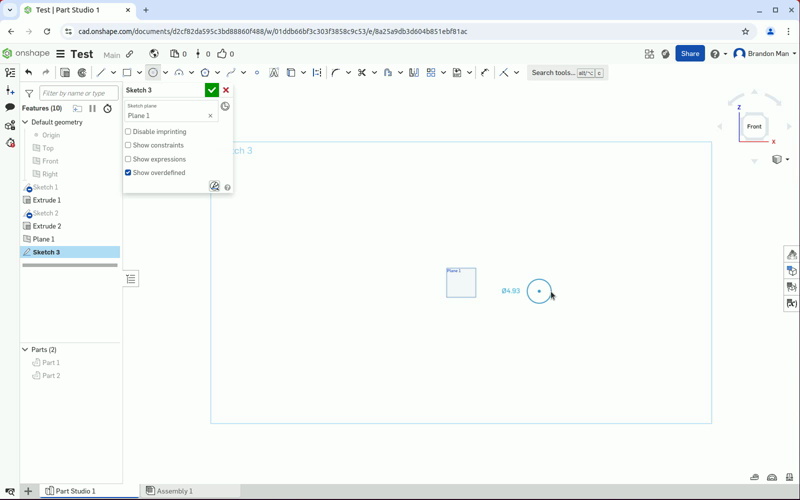
key(c)
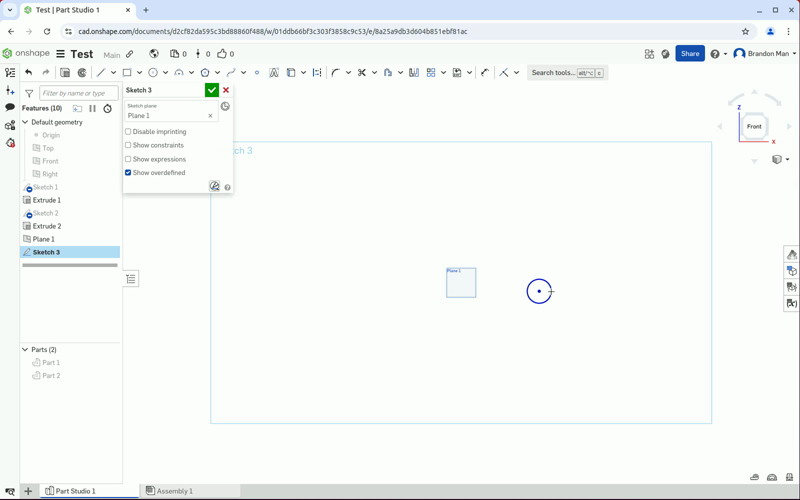
key_down(shift)
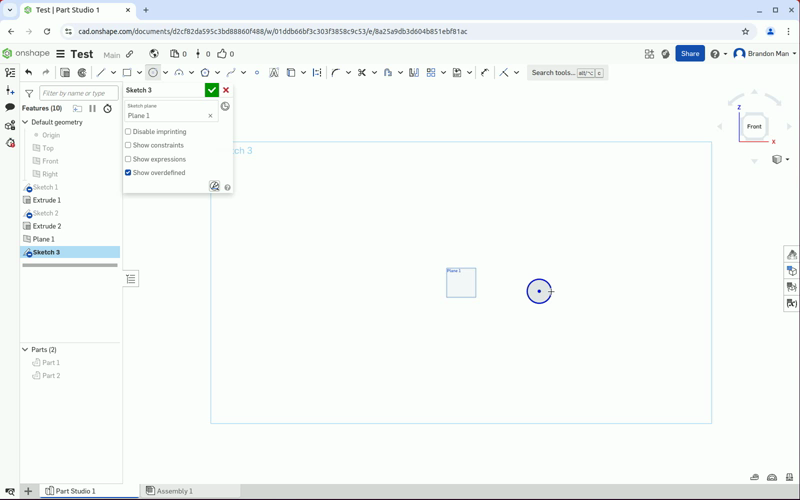
mouse_move(539, 291)
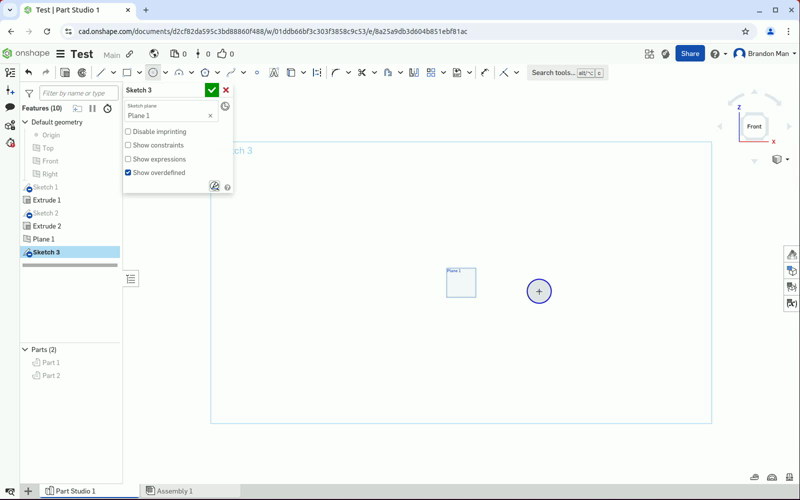
click(539, 291)
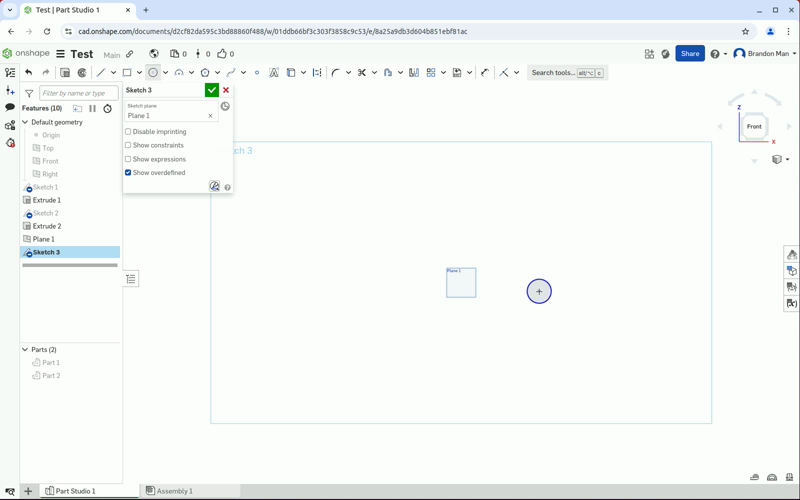
key_up(shift)
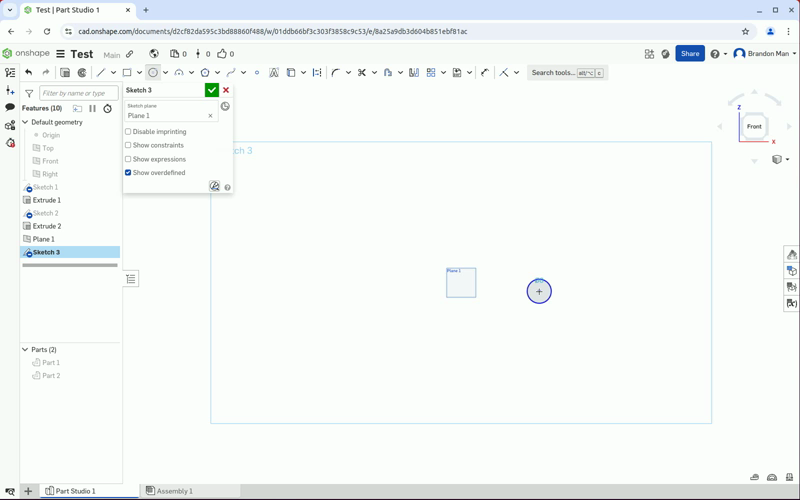
mouse_move(543, 291)
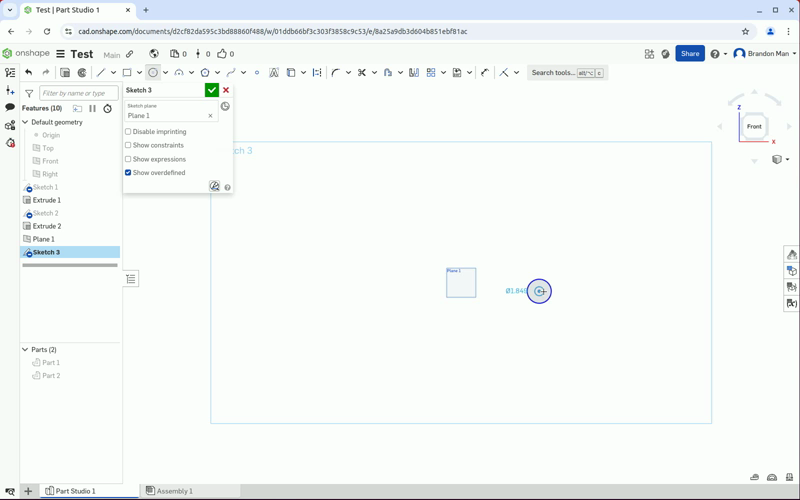
click(543, 291)
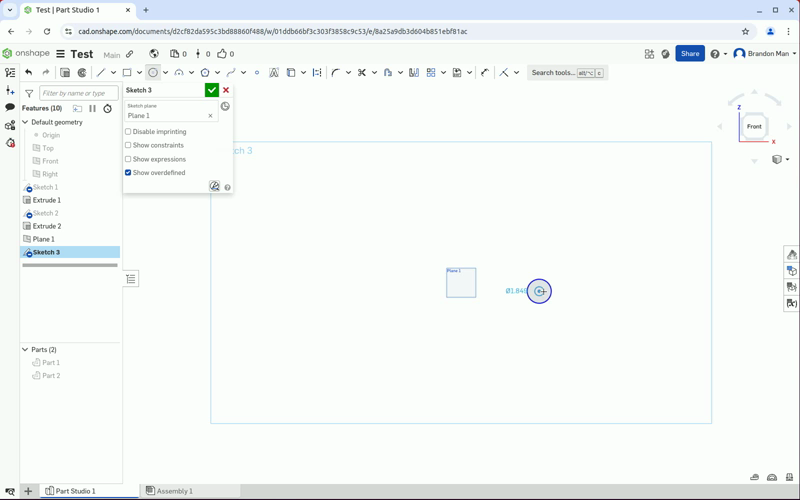
key(esc)
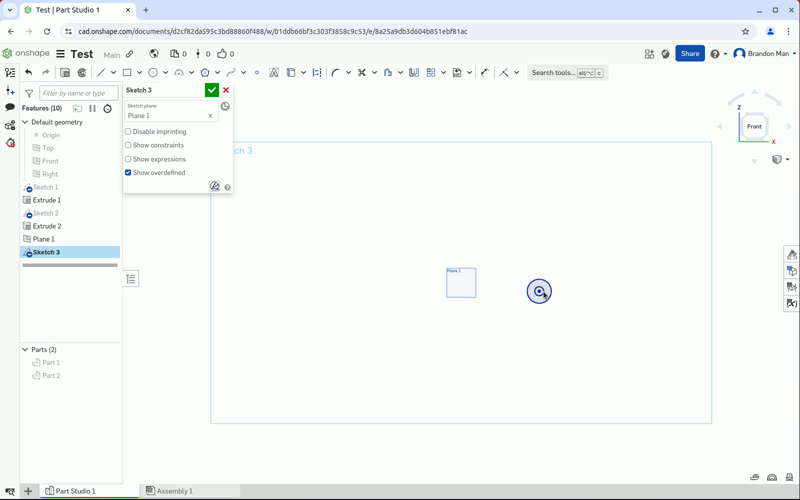
mouse_move(533, 294)
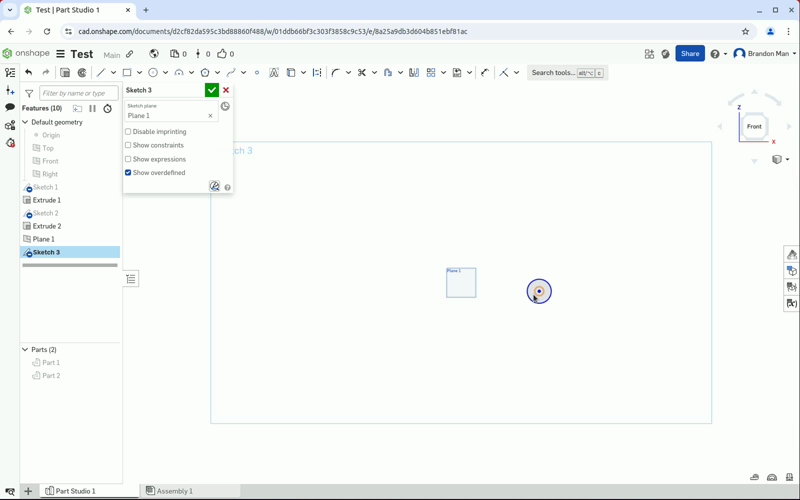
scroll(6)
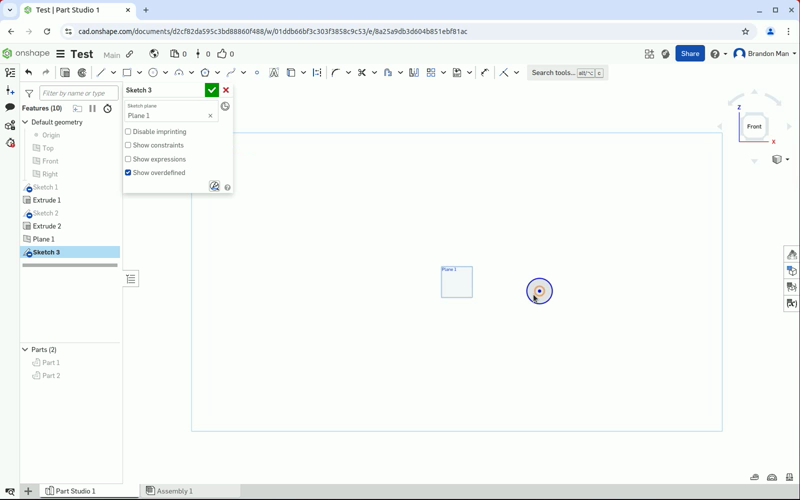
scroll(6)
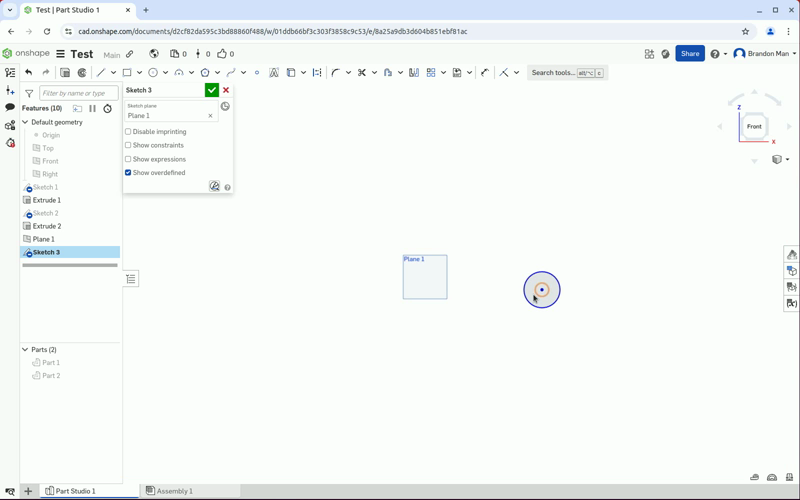
scroll(6)
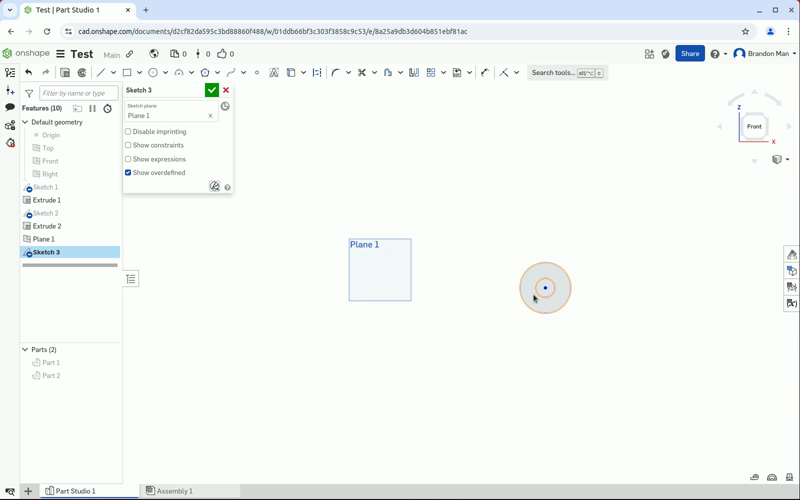
scroll(6)
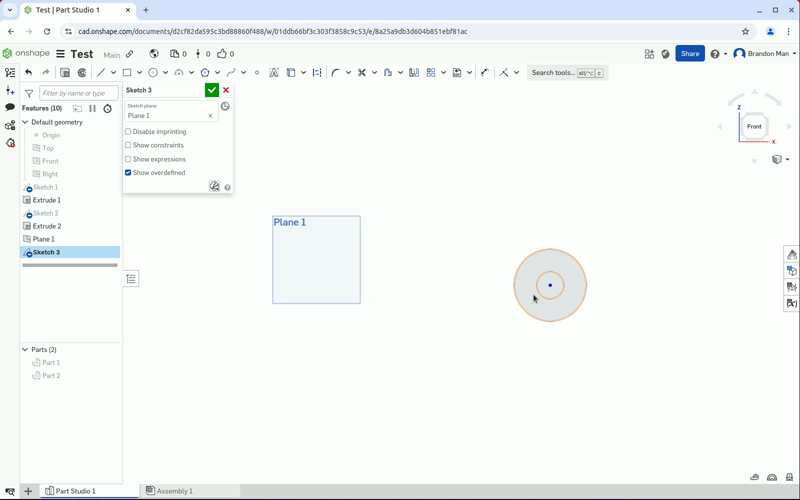
scroll(6)
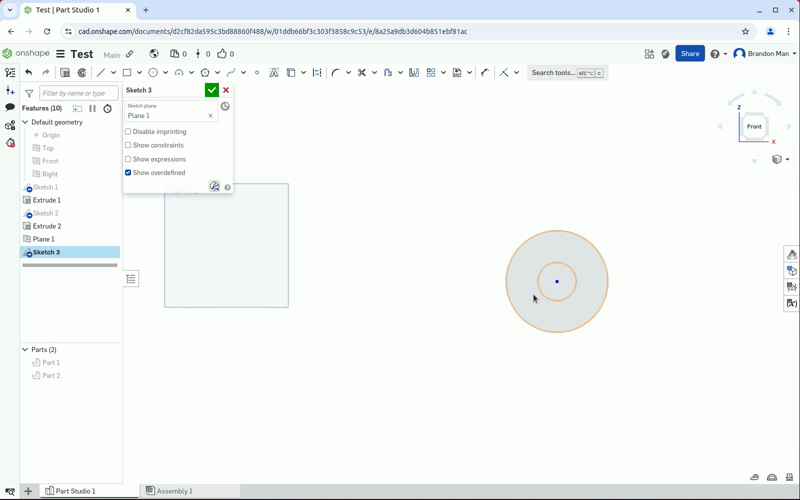
scroll(6)
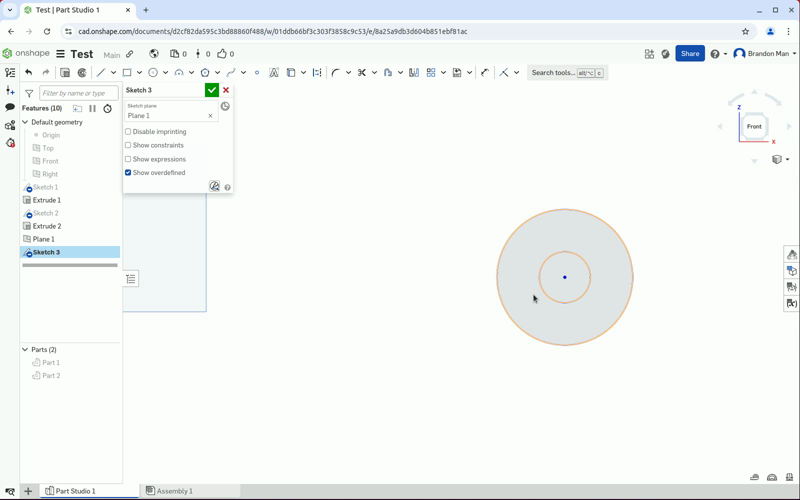
scroll(6)
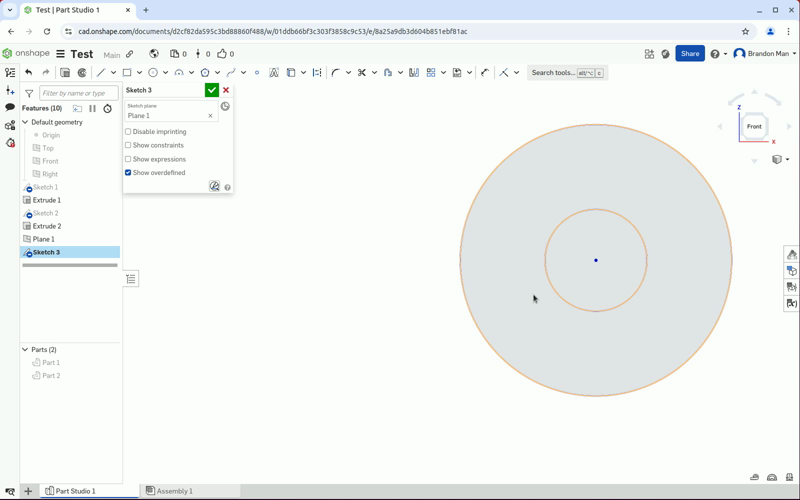
click(533, 294)
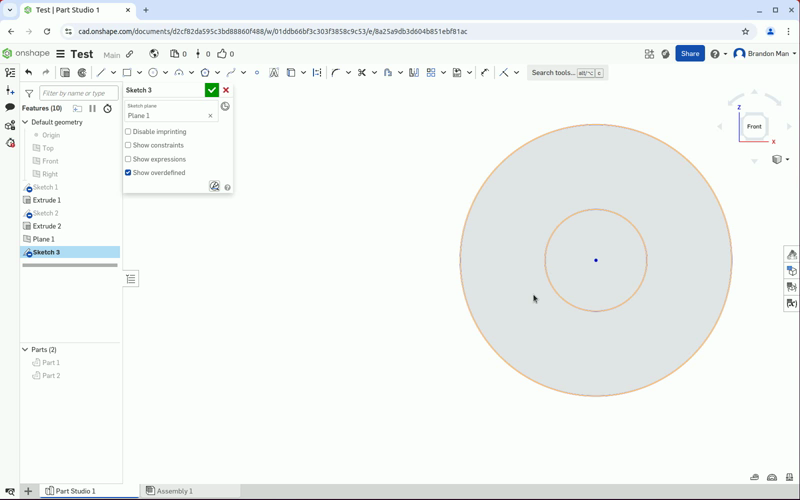
scroll(-6)
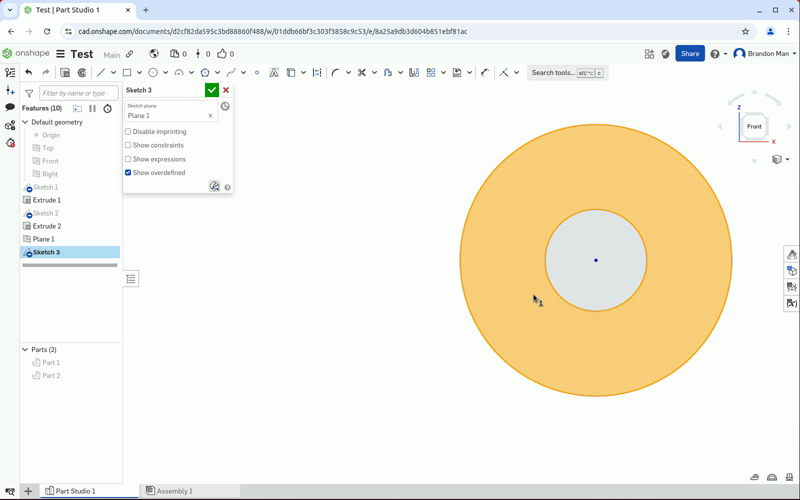
scroll(-6)
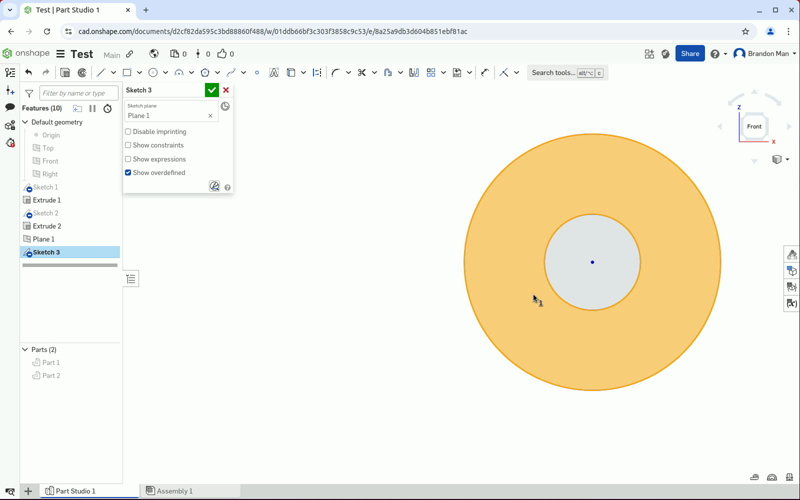
scroll(-6)
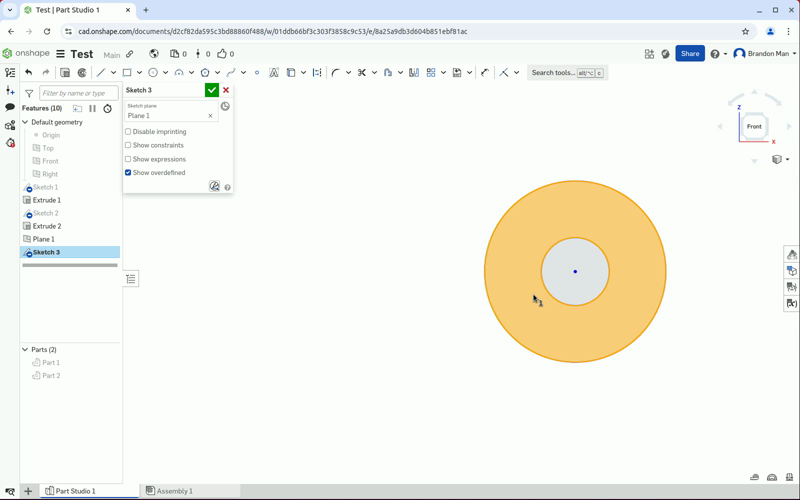
scroll(-6)
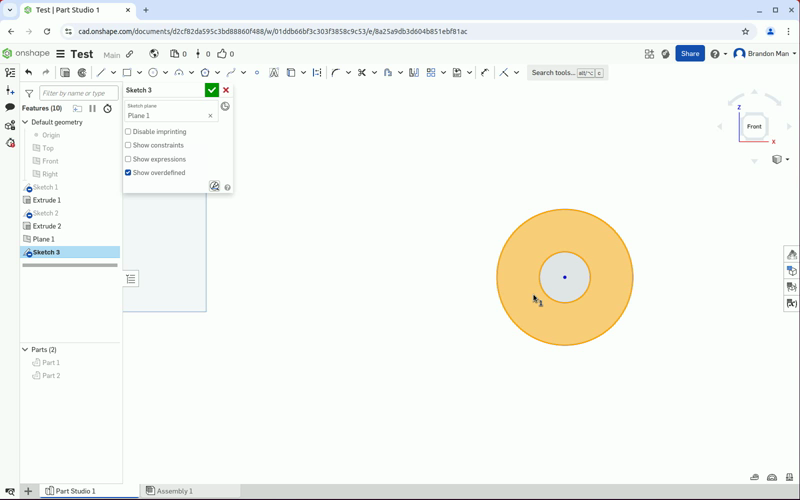
scroll(-6)
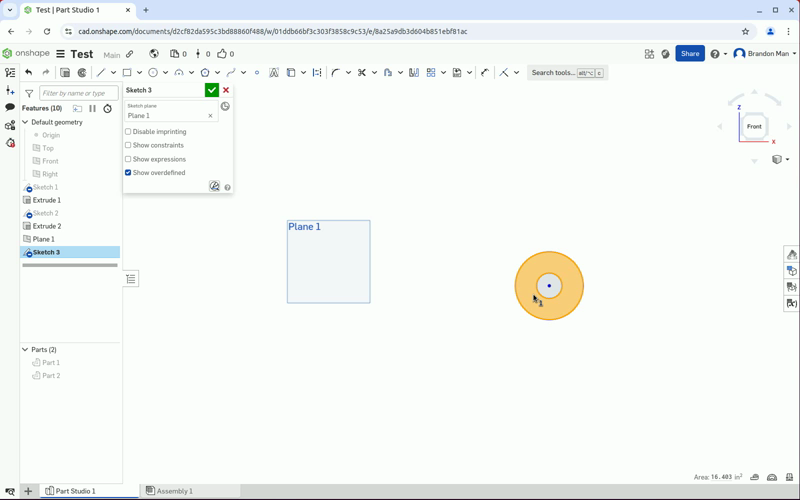
scroll(-6)
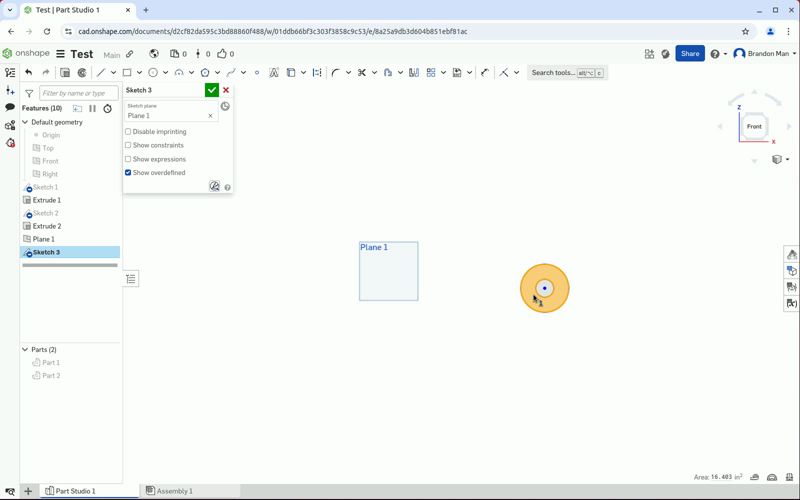
scroll(-6)
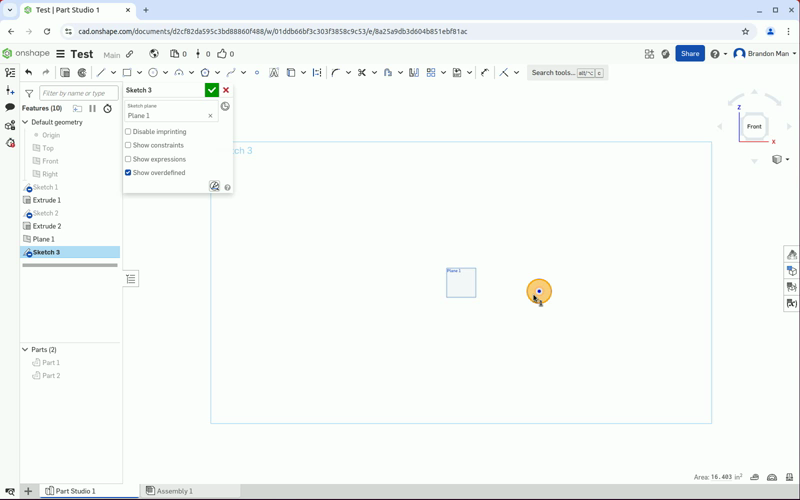
mouse_move(73, 352)
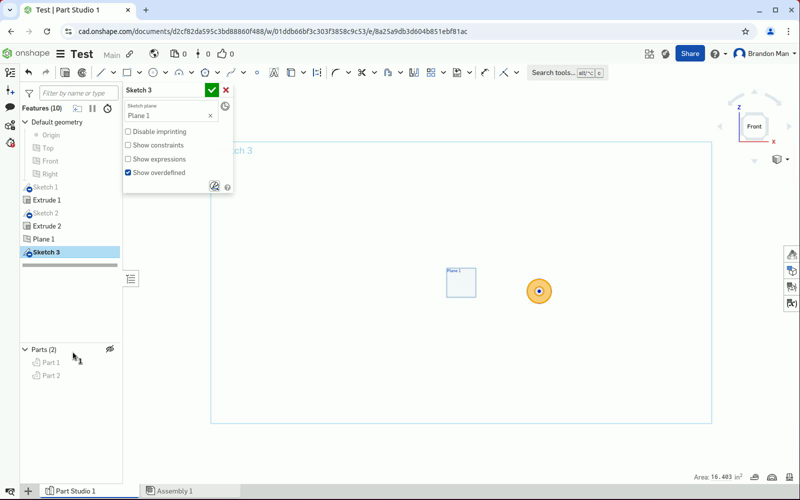
key(shift+y)
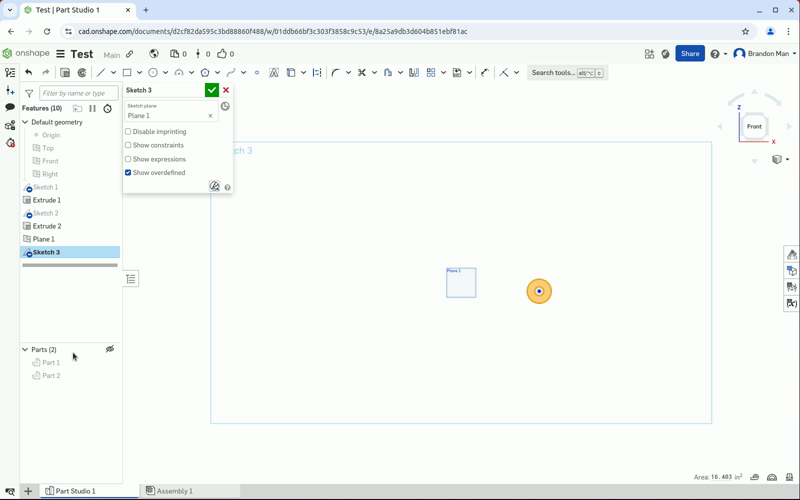
key(shift+e)
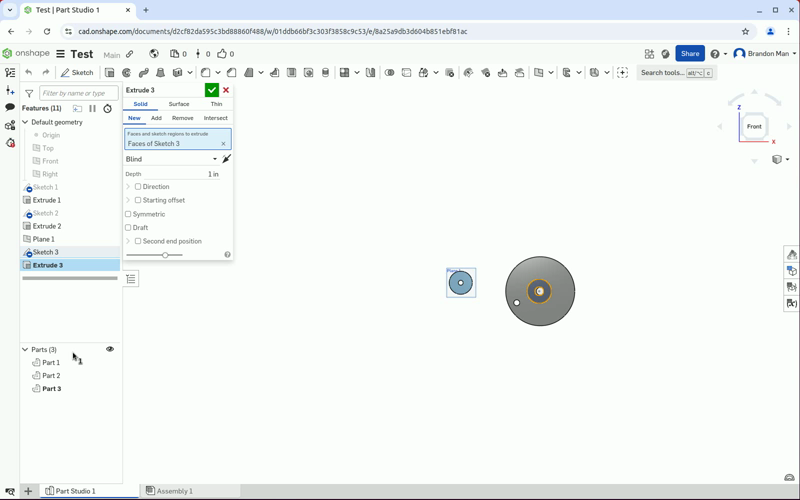
mouse_move(143, 106)
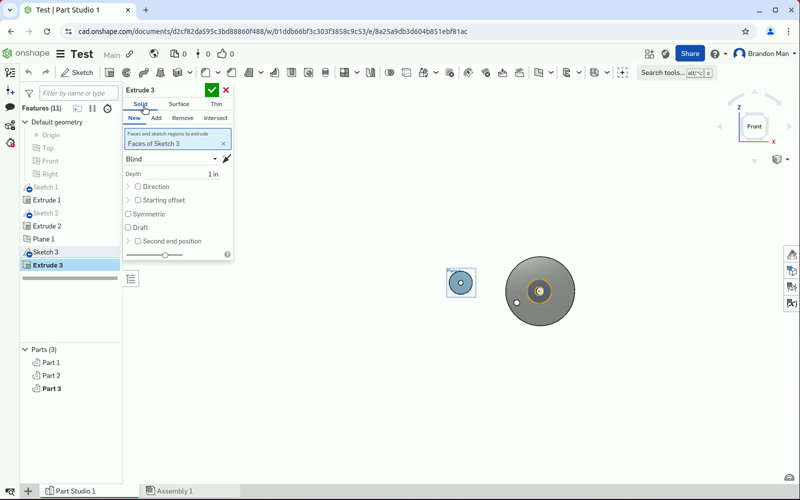
click(143, 106)
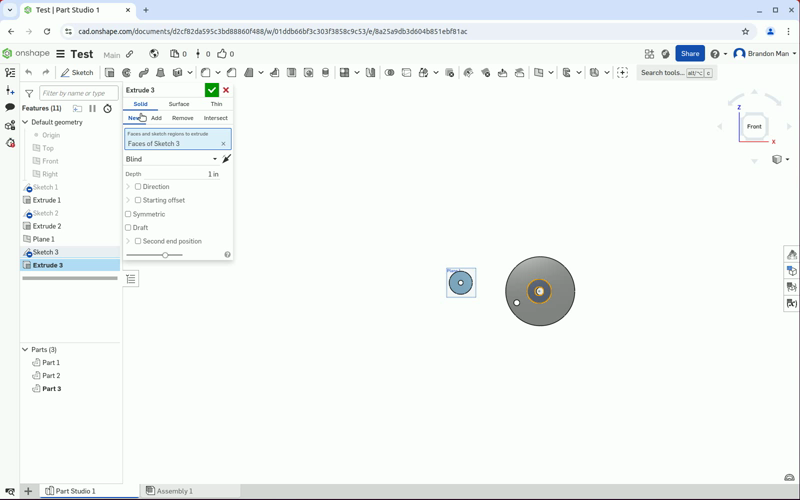
mouse_move(137, 120)
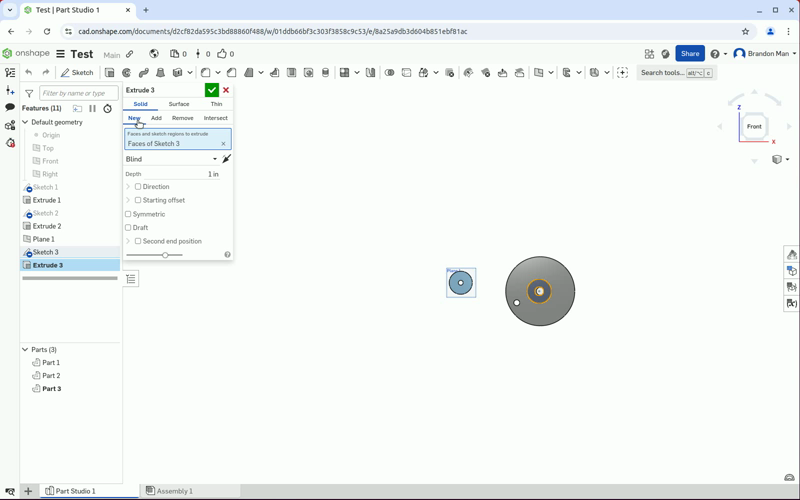
click(137, 120)
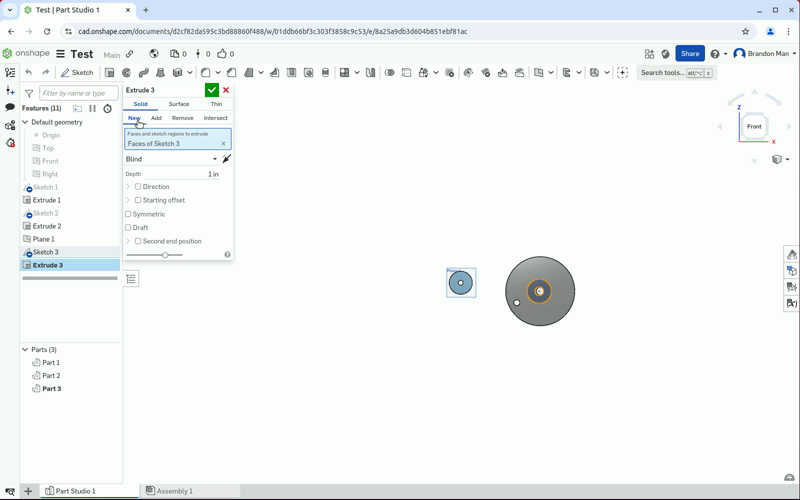
key(tab, 4)
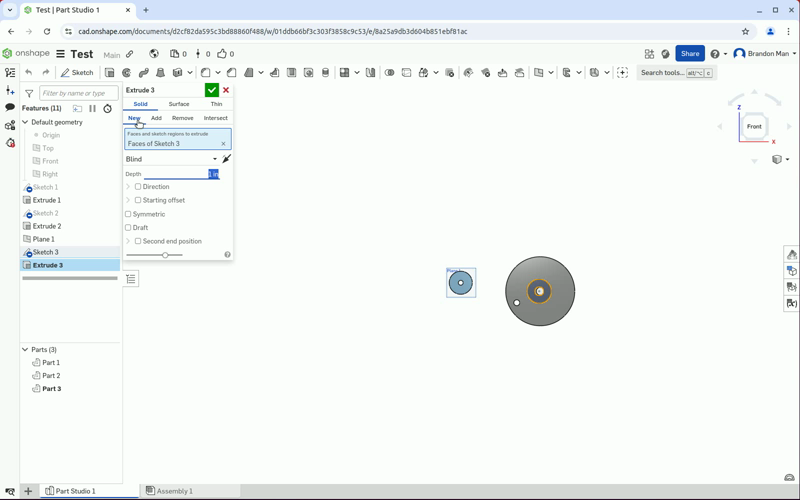
text(3.129)
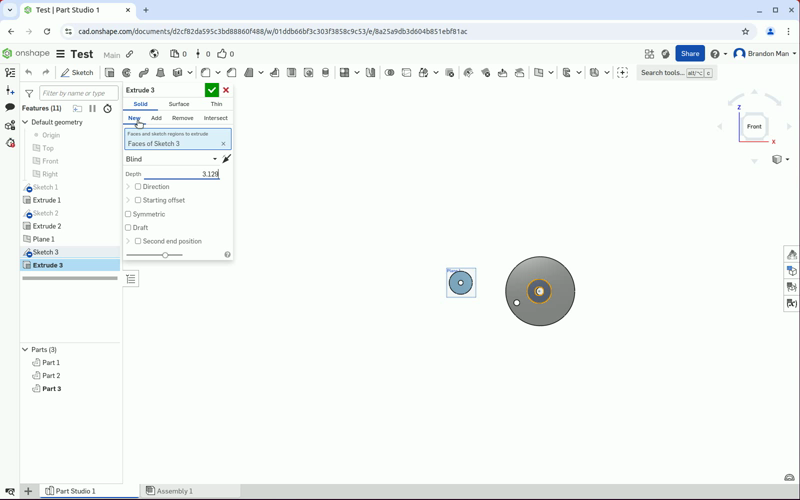
key(enter)
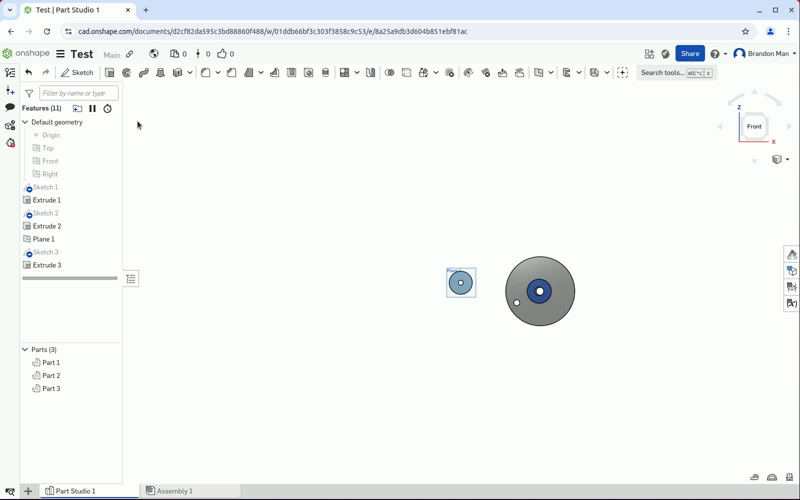
key(shift+h)
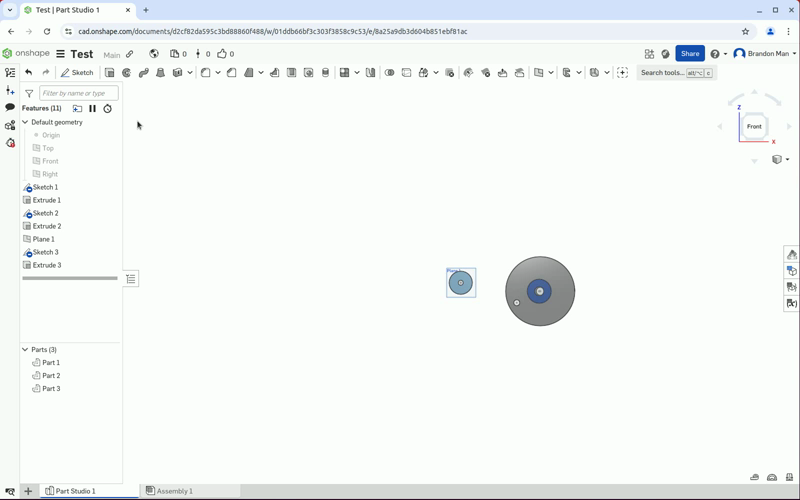
key(shift+h)
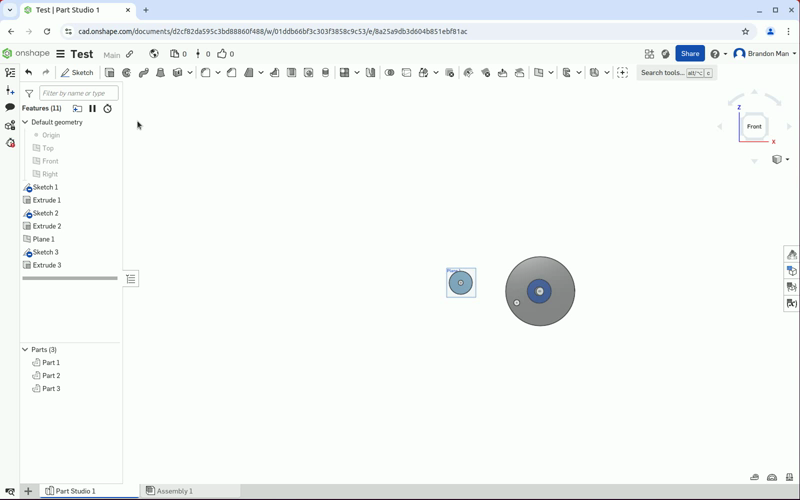
key(shift+7)
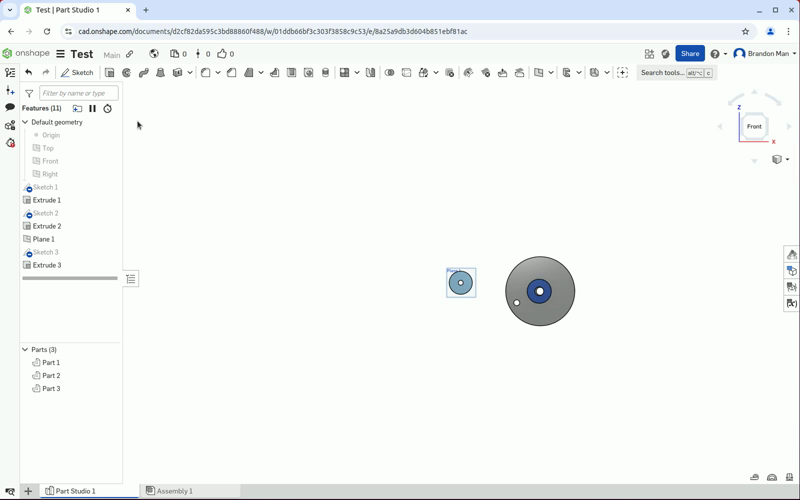
key(left, 2)
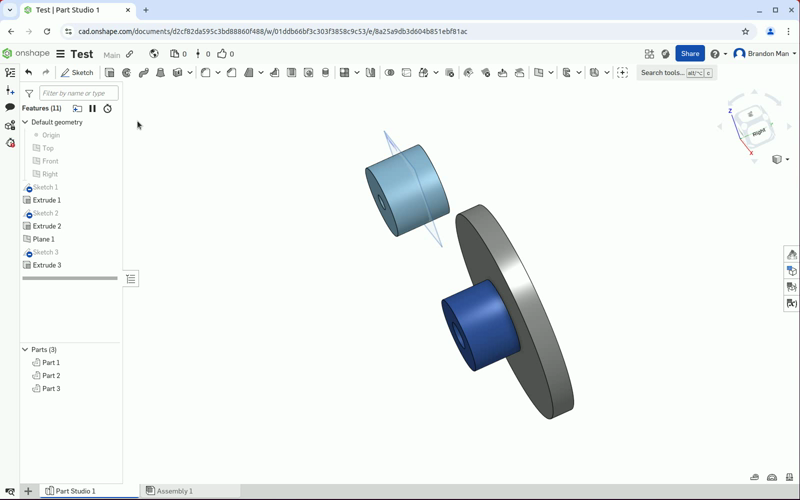
key(down, 2)
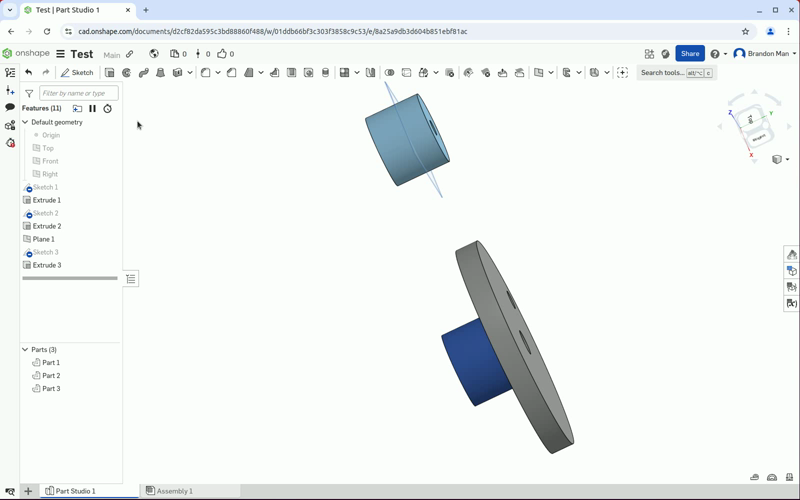
key(up, 2)
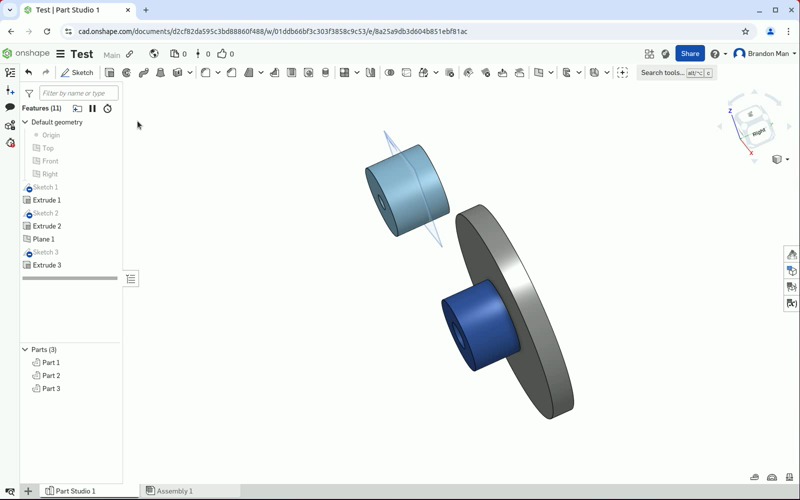
key(right, 2)
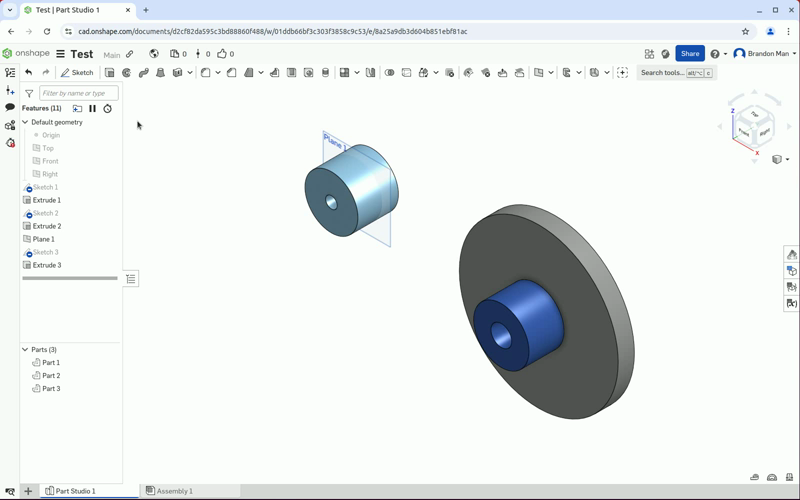
mouse_move(73, 189)
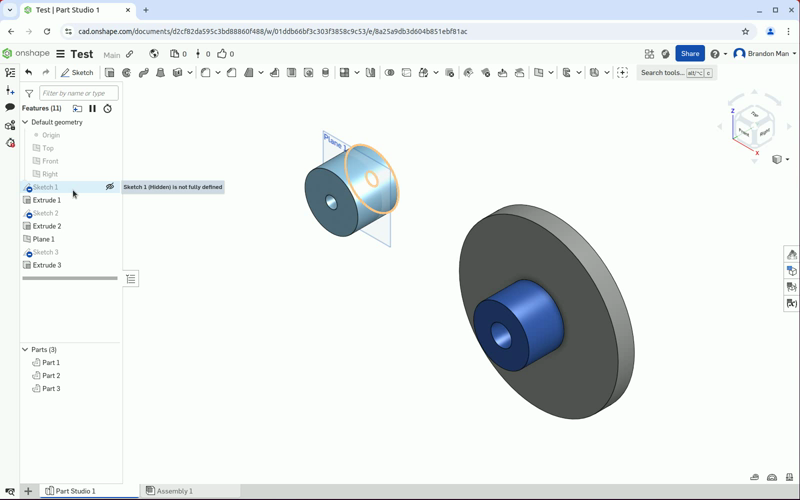
click(73, 189)